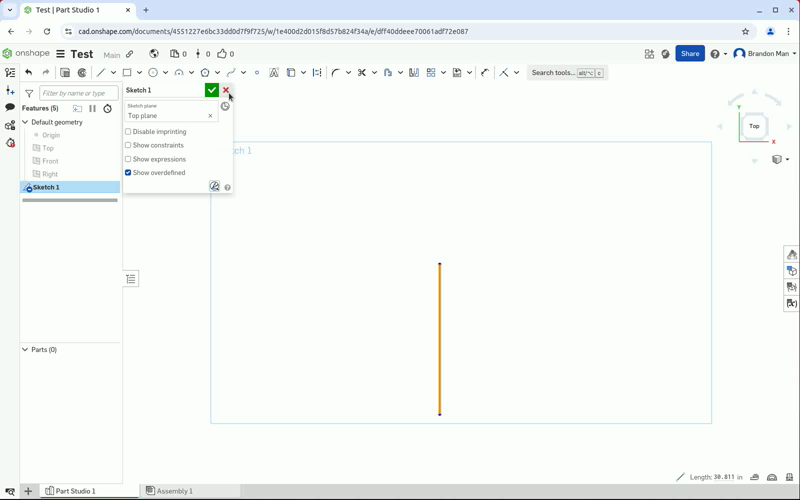
key(shift+h)
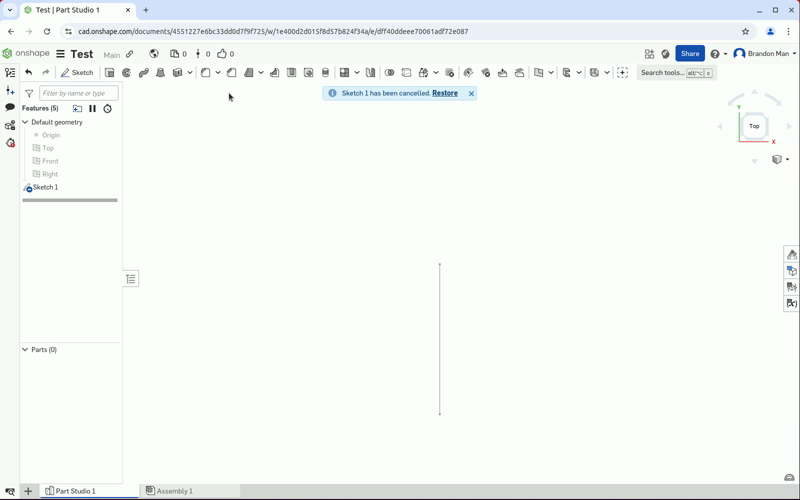
mouse_move(73, 352)
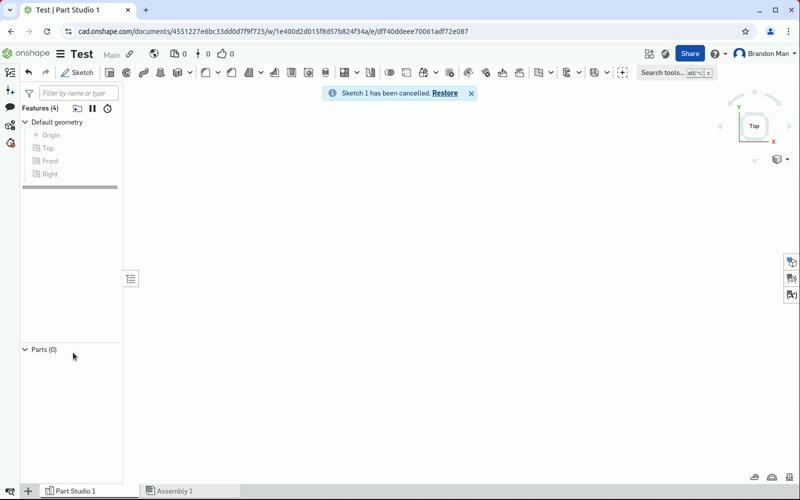
key(y)
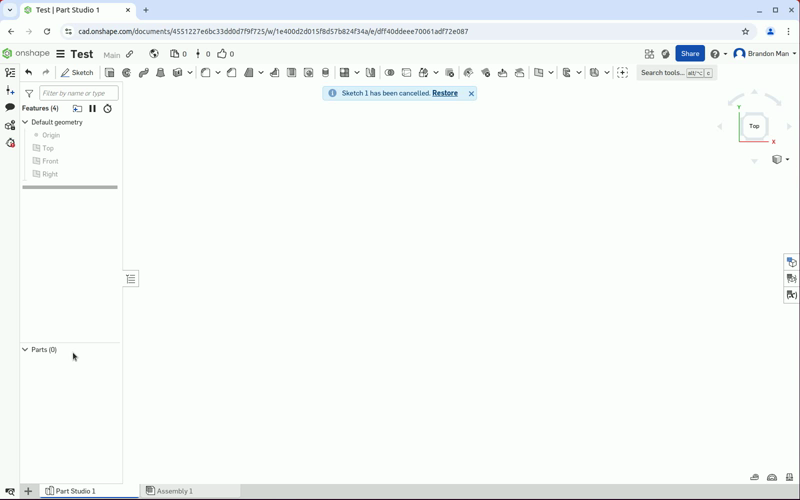
key(shift+p)
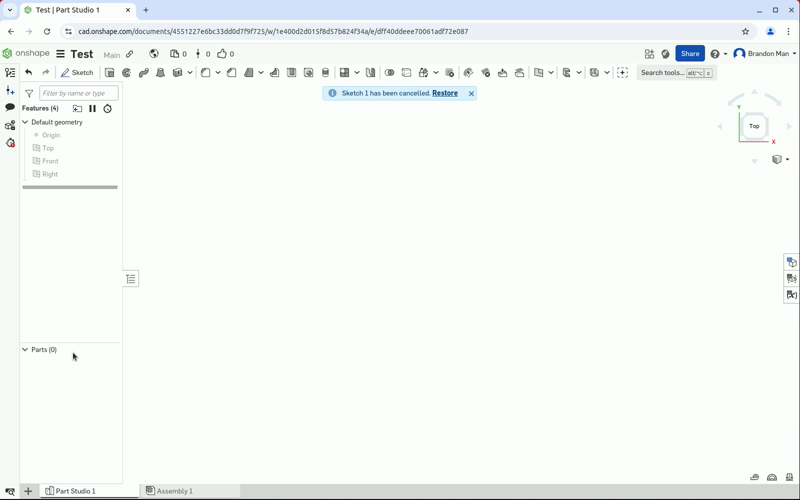
key(space)
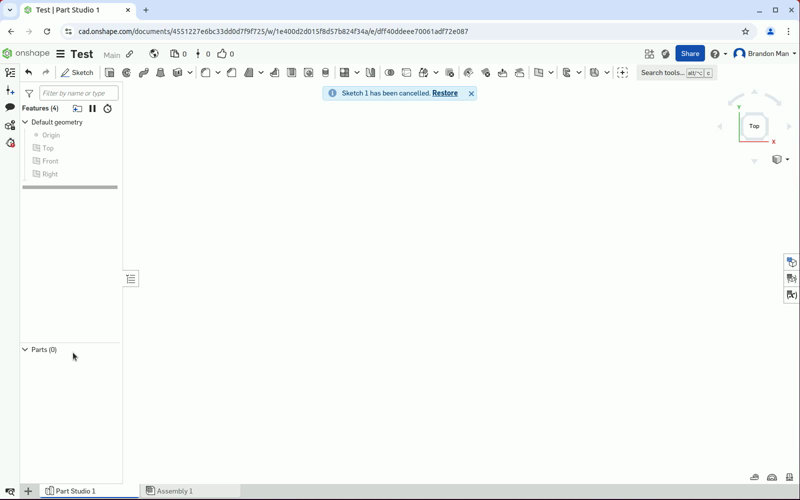
key_down(shift)
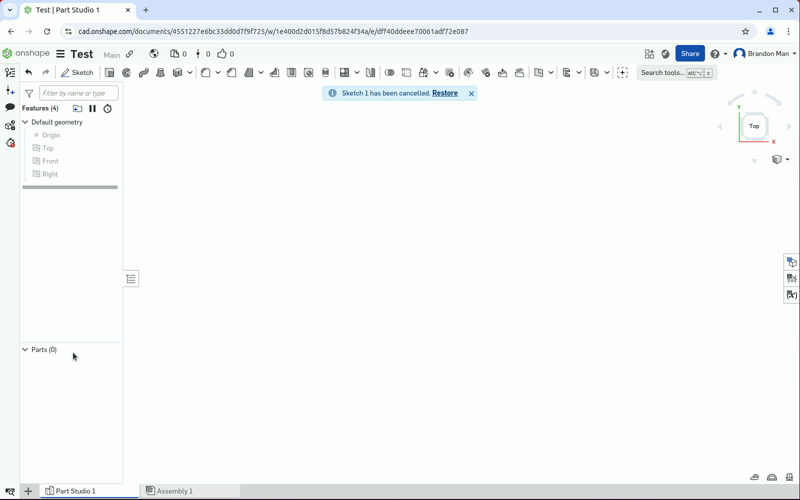
key(up)
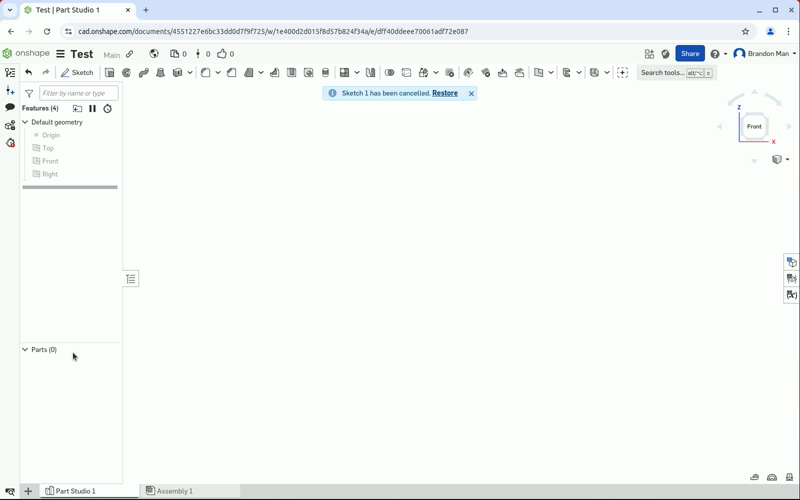
key_up(shift)
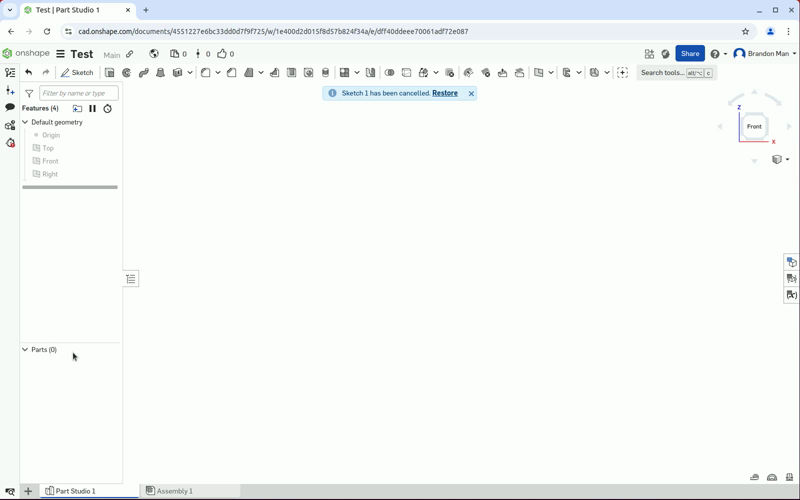
mouse_move(73, 352)
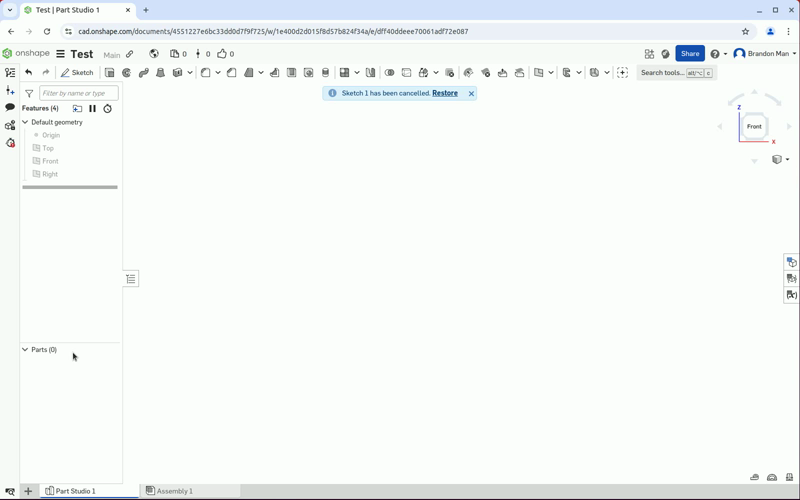
key(shift+y)
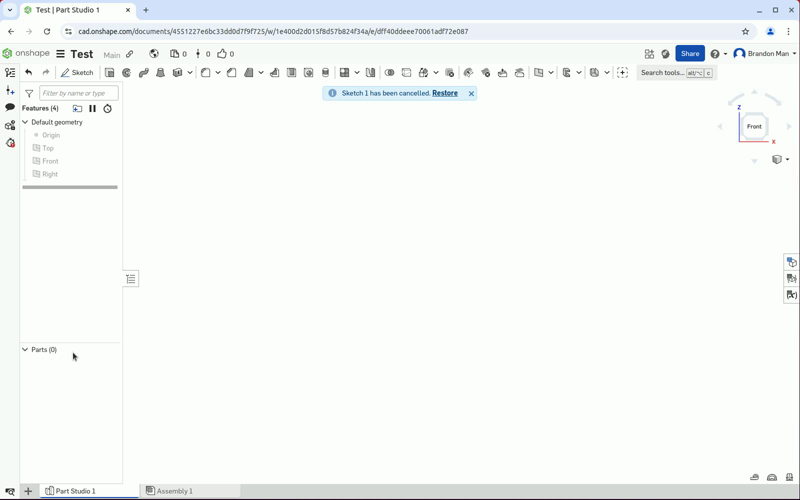
key(shift+s)
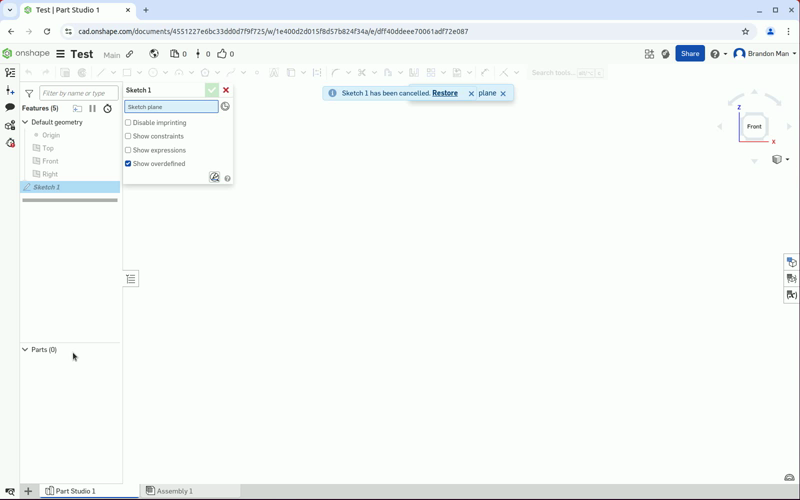
mouse_move(73, 163)
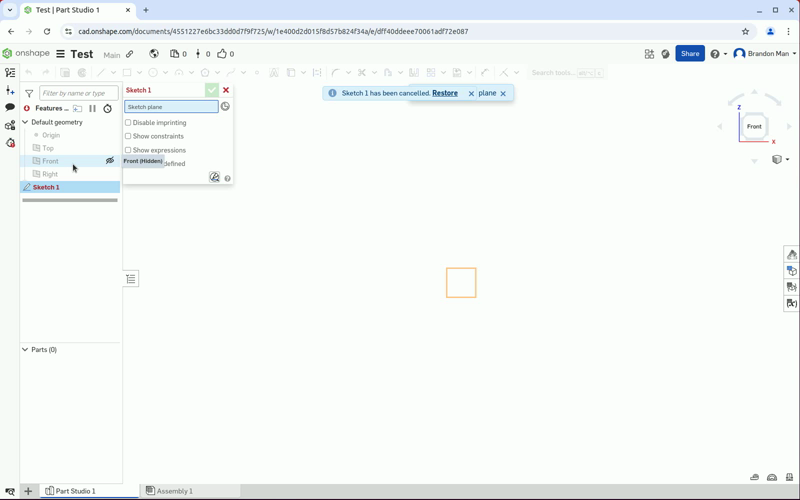
click(73, 163)
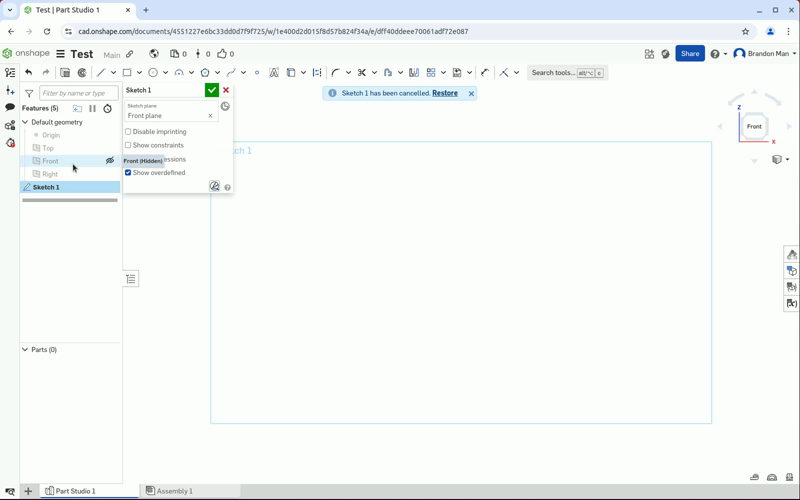
mouse_move(73, 352)
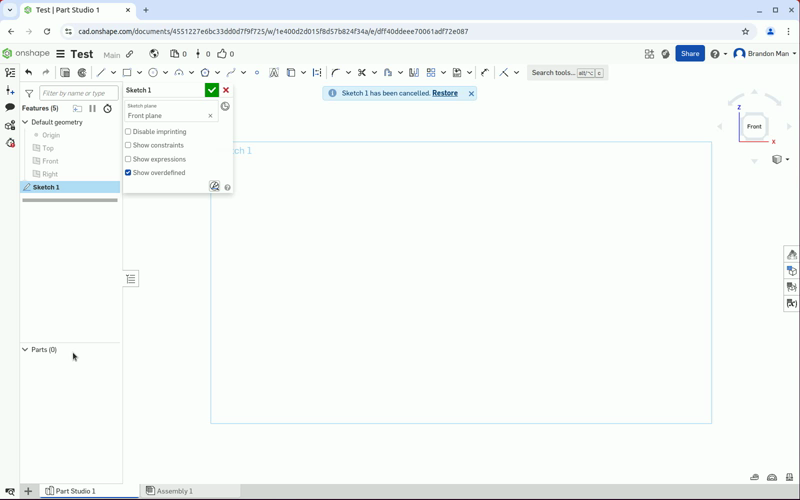
key(y)
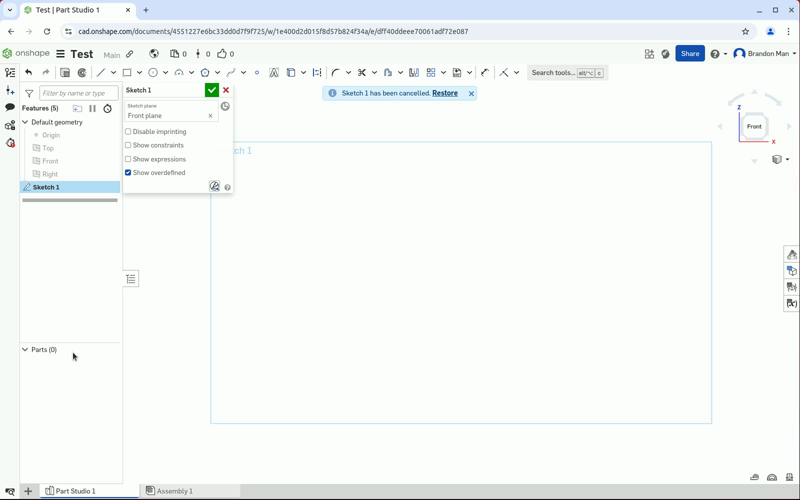
key(l)
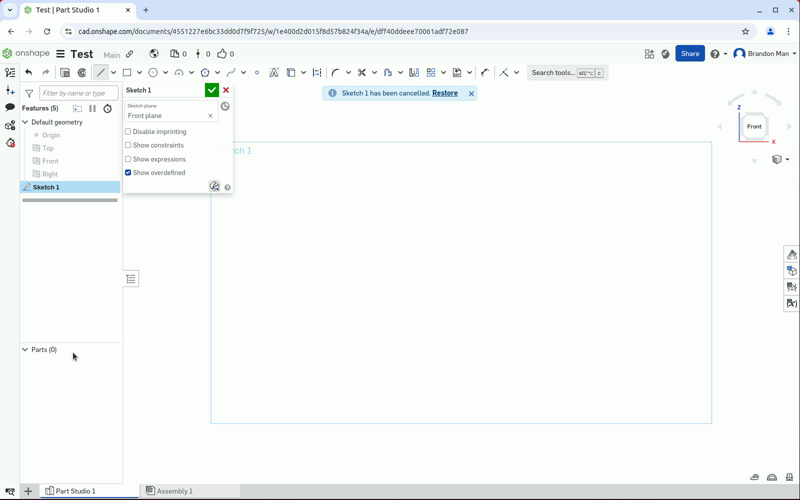
key_down(shift)
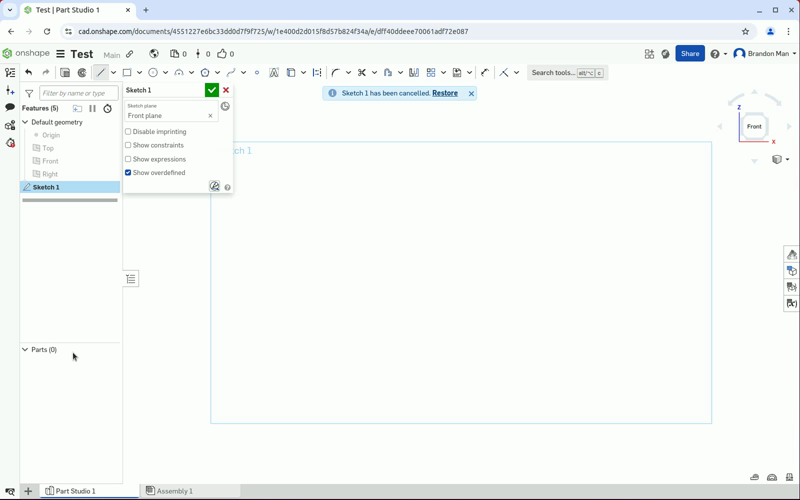
mouse_move(460, 301)
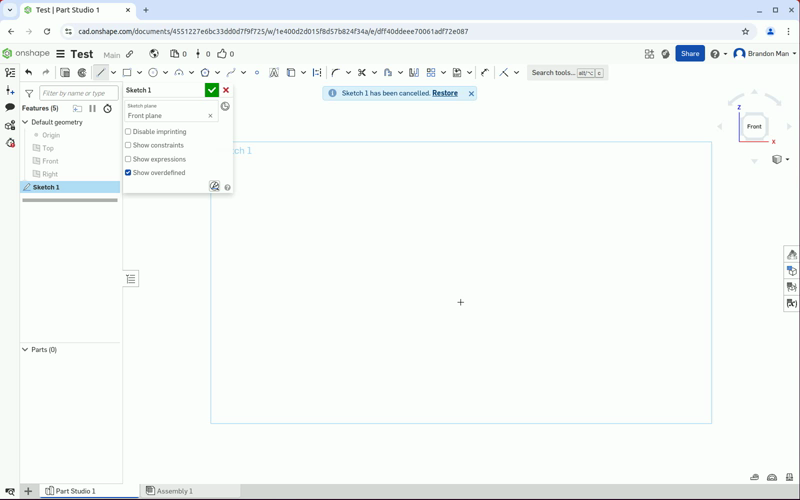
click(460, 301)
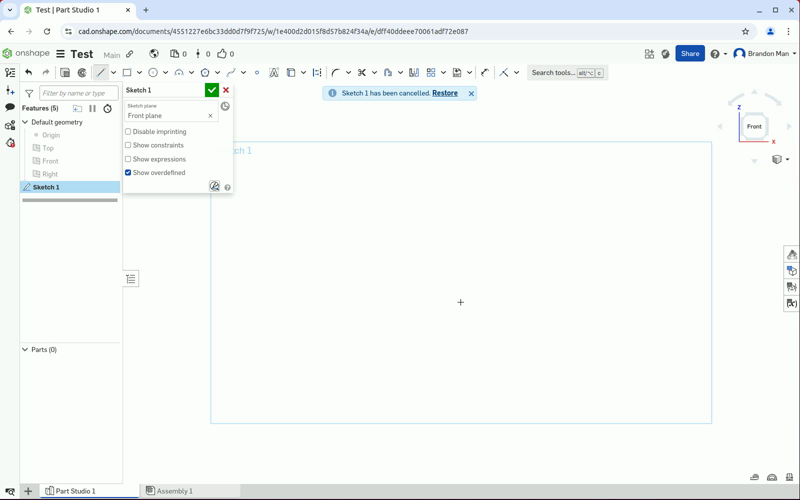
key_up(shift)
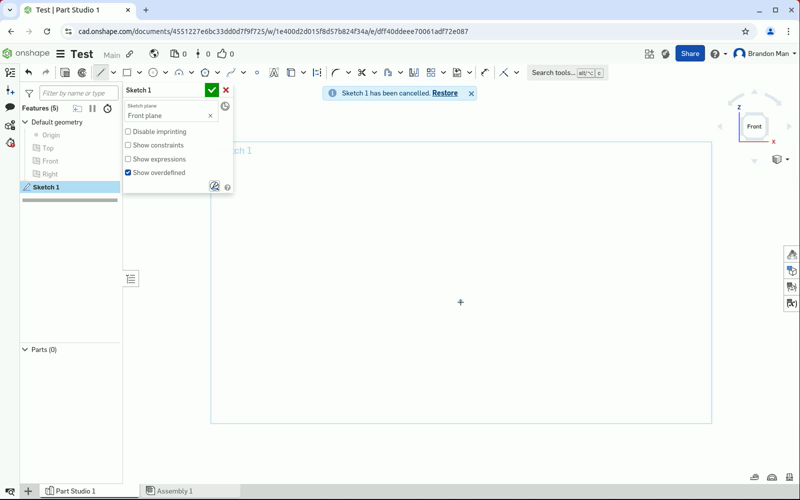
key_down(shift)
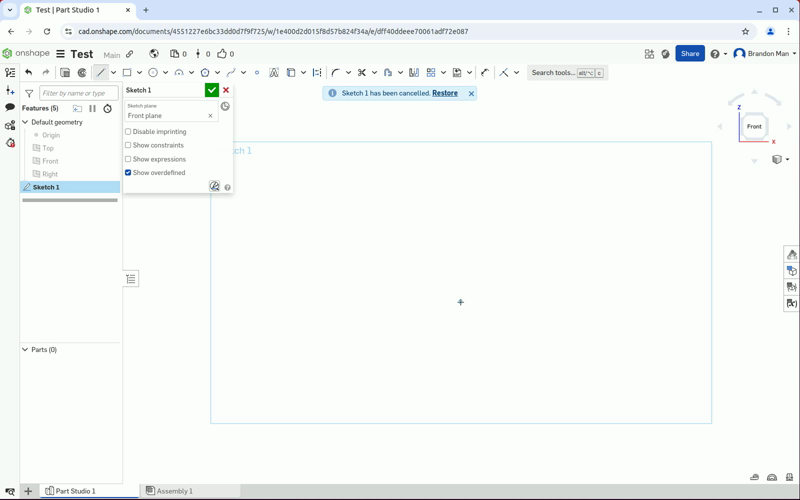
mouse_move(536, 301)
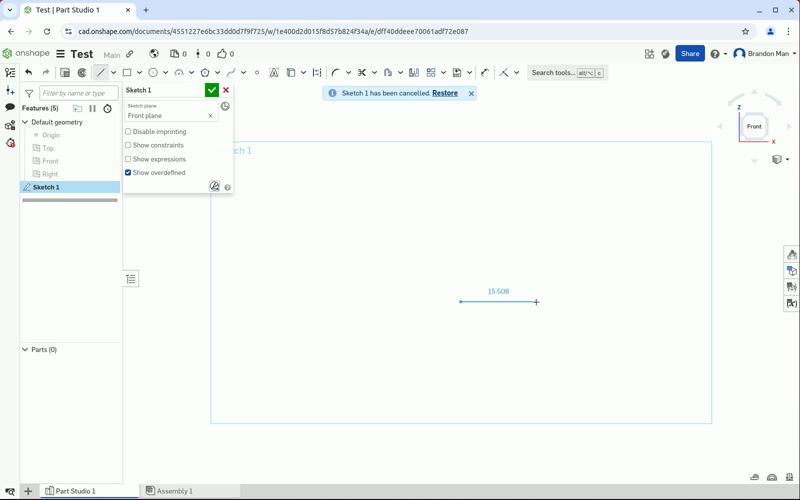
click(536, 301)
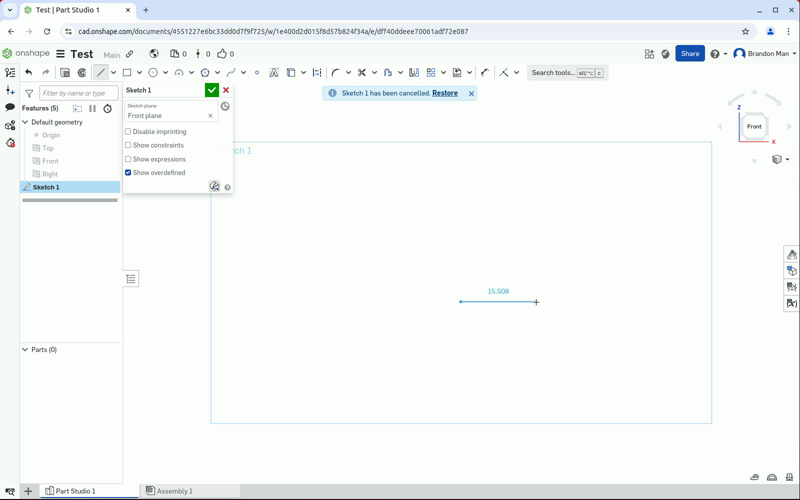
key_up(shift)
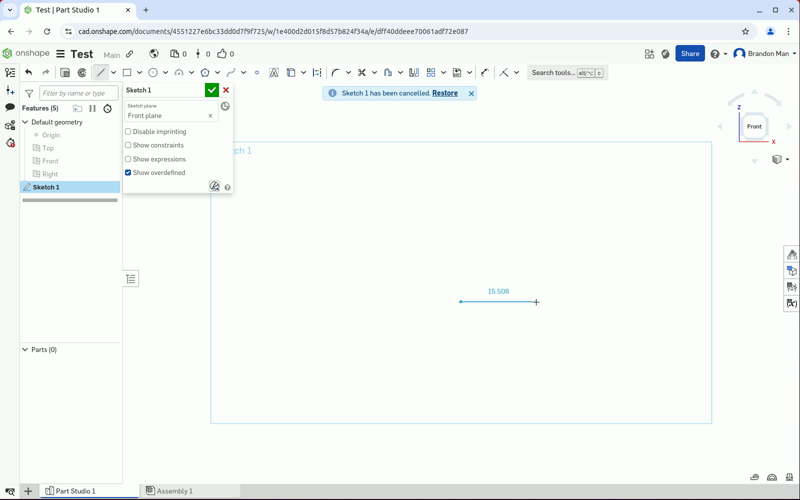
key_down(shift)
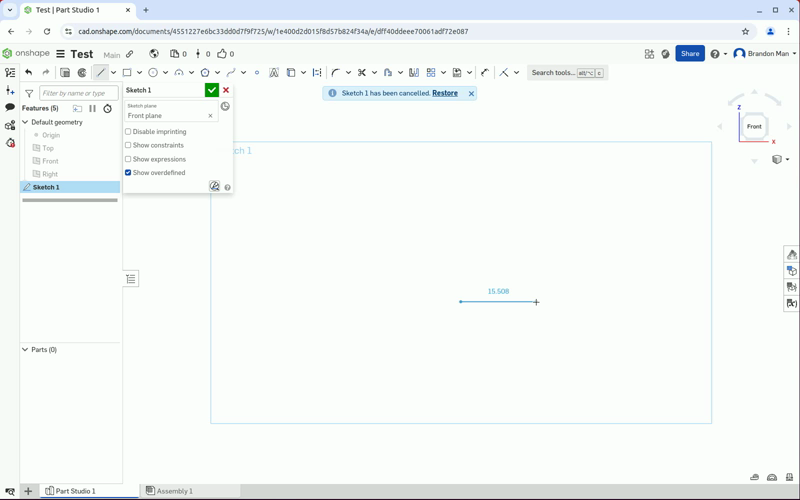
mouse_move(566, 301)
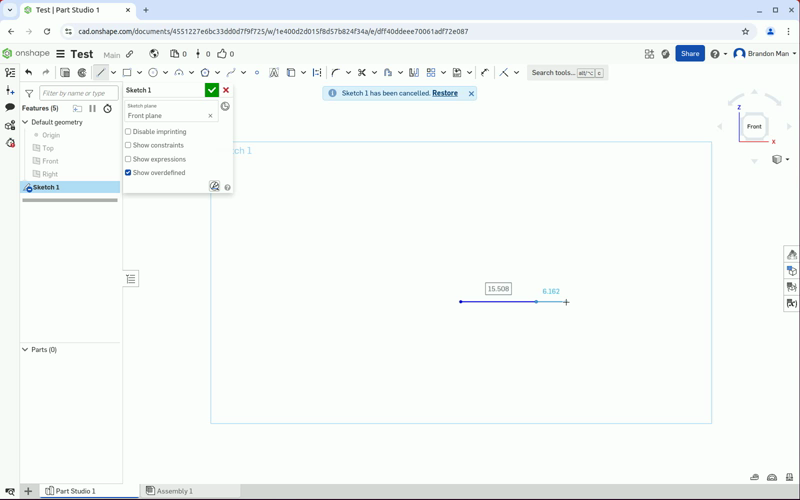
mouse_move(536, 282)
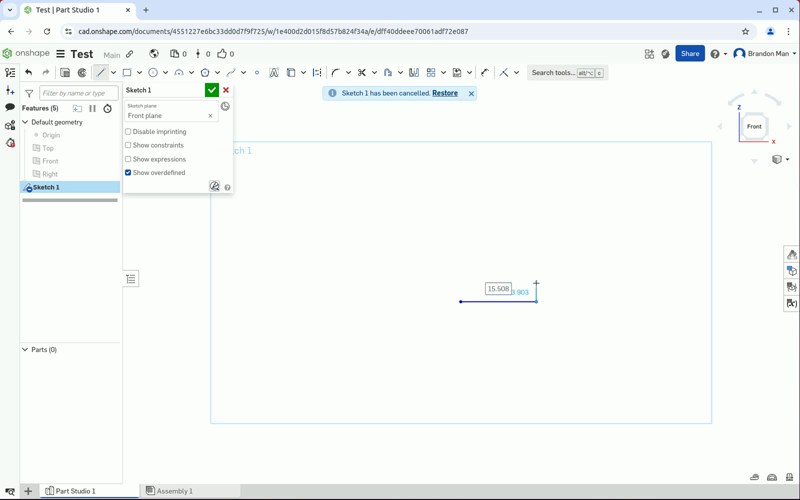
click(536, 282)
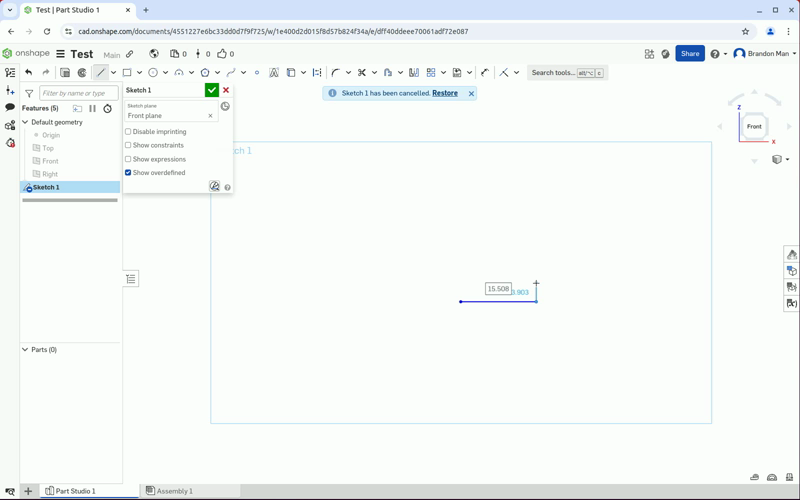
key_up(shift)
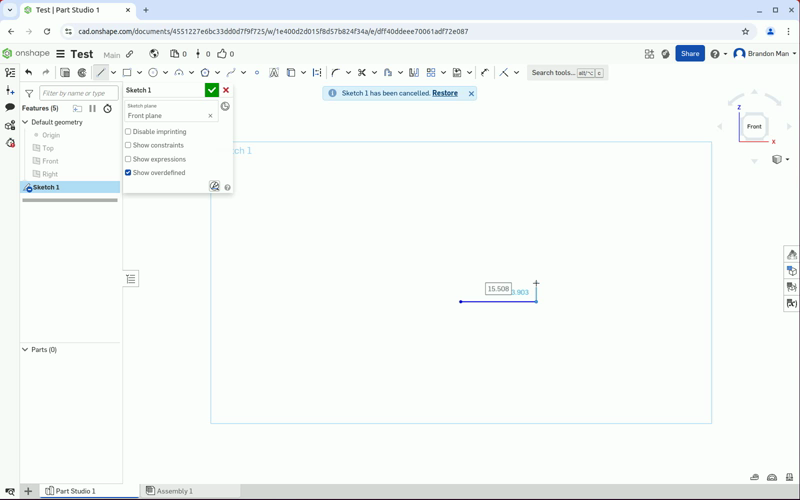
key_down(shift)
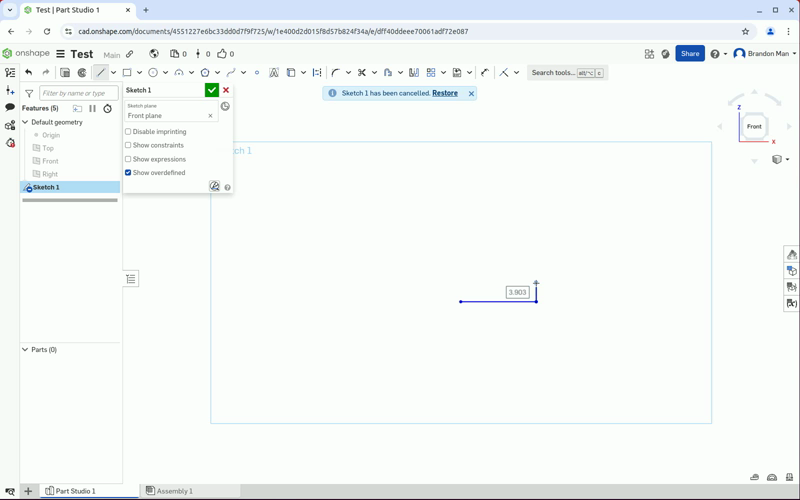
mouse_move(566, 282)
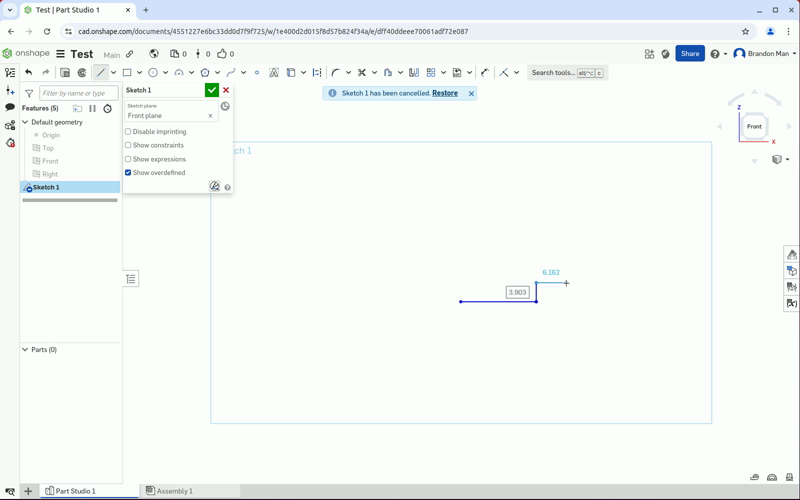
mouse_move(517, 282)
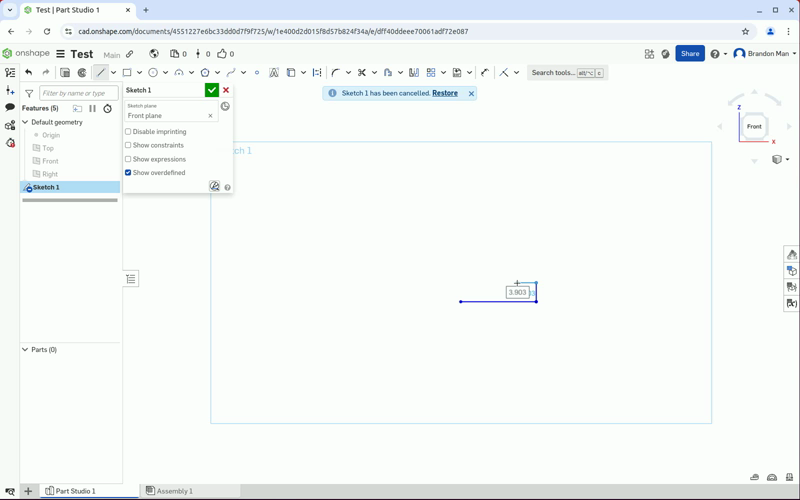
click(517, 282)
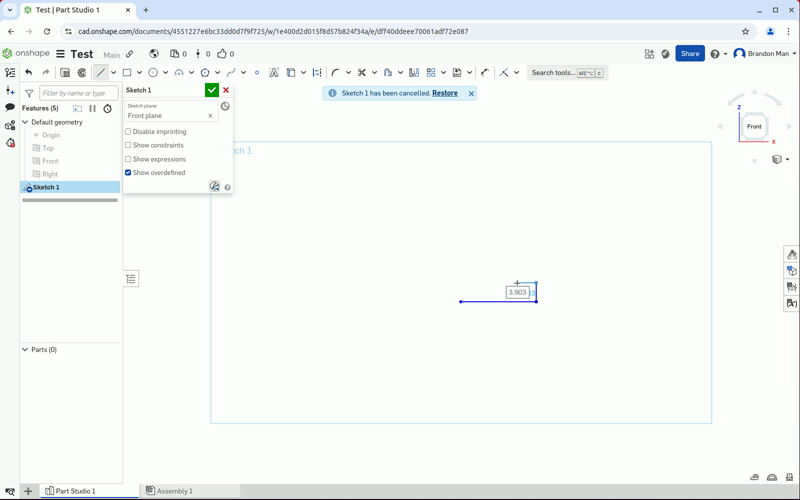
key_up(shift)
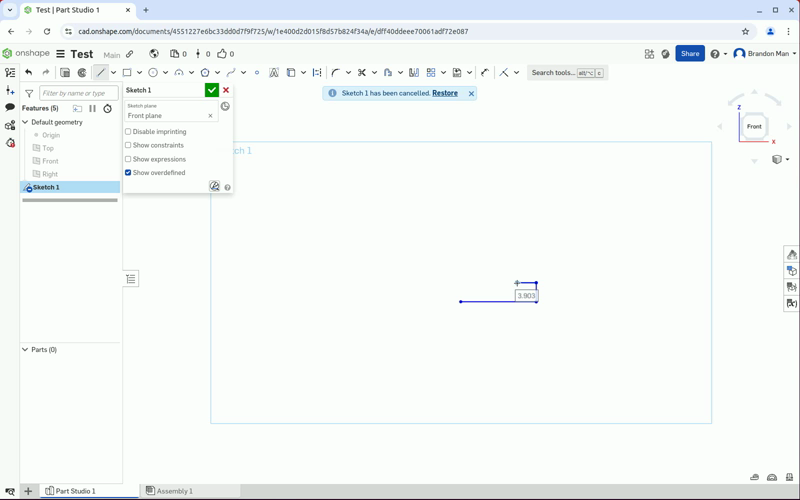
key_down(shift)
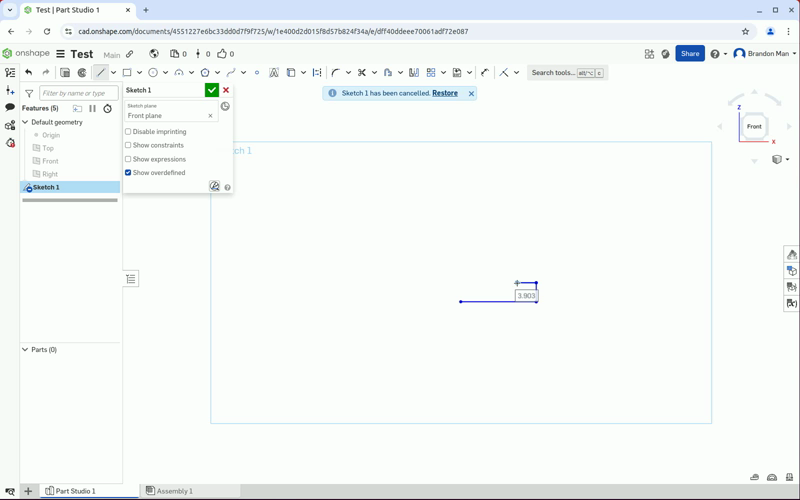
mouse_move(547, 282)
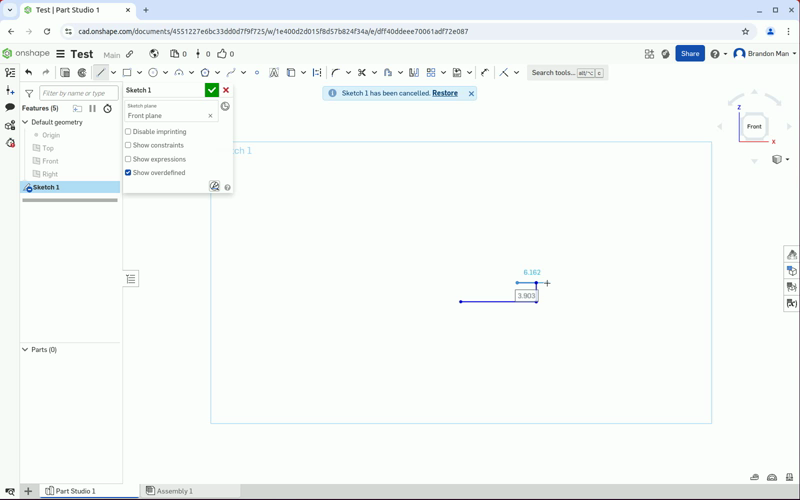
mouse_move(460, 282)
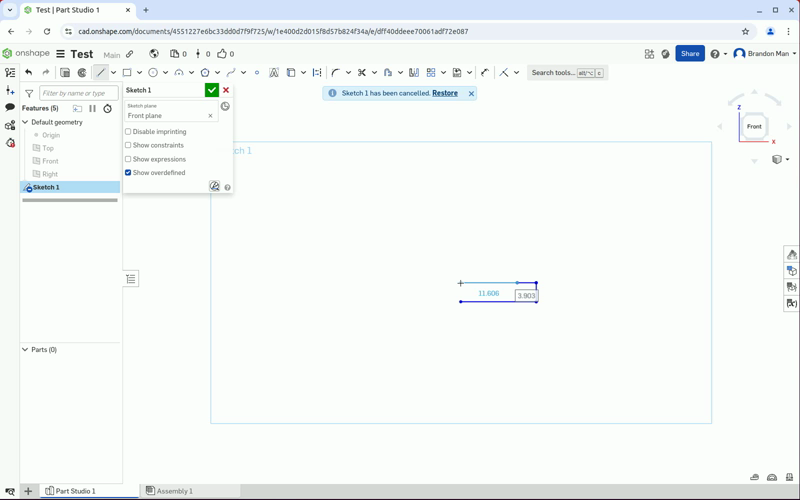
click(460, 282)
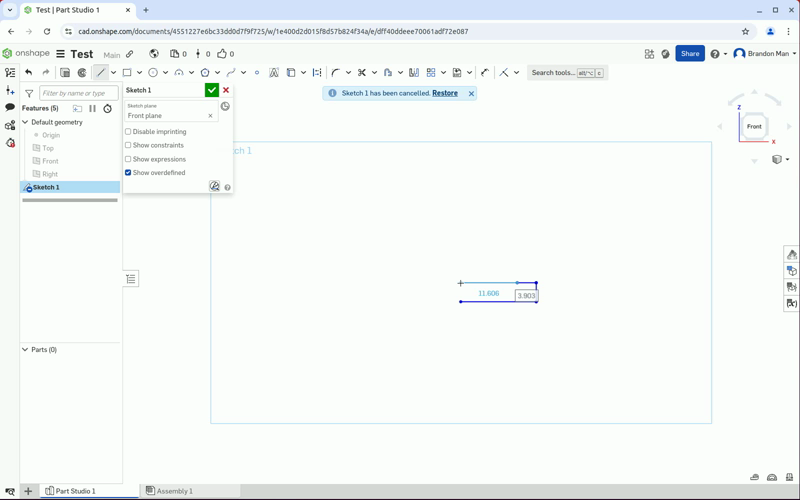
key_up(shift)
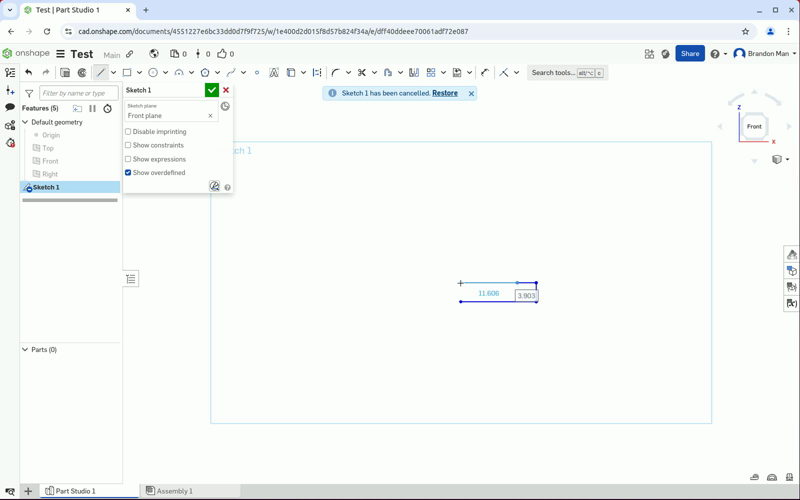
mouse_move(490, 282)
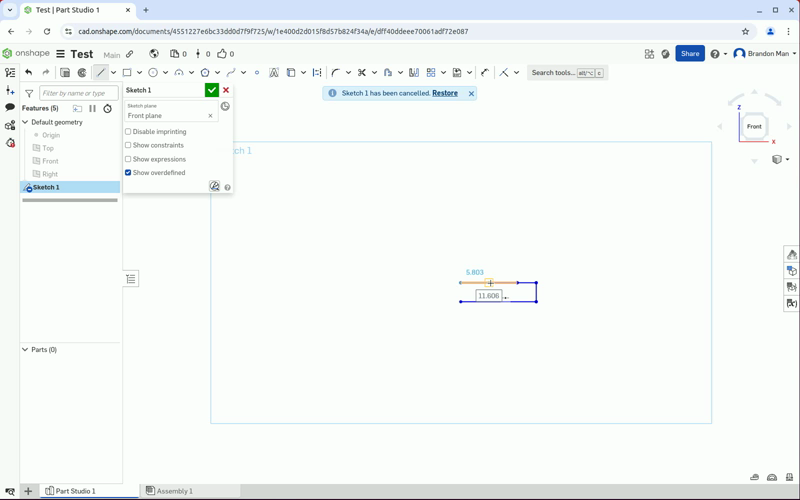
key_down(shift)
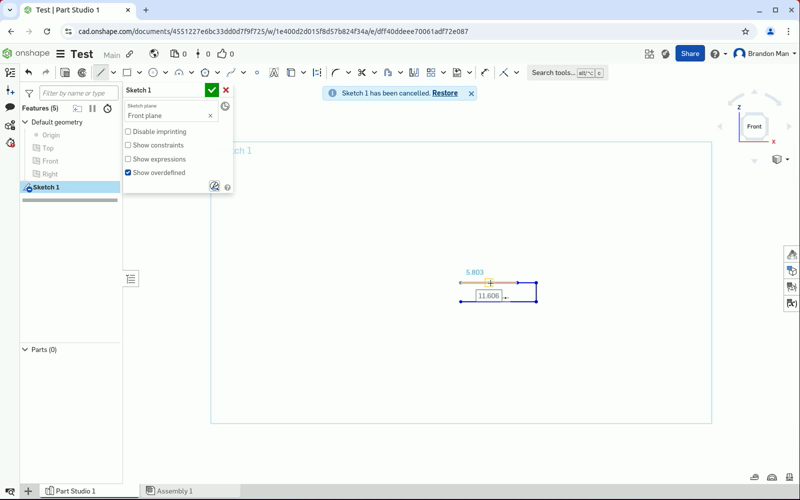
mouse_move(460, 301)
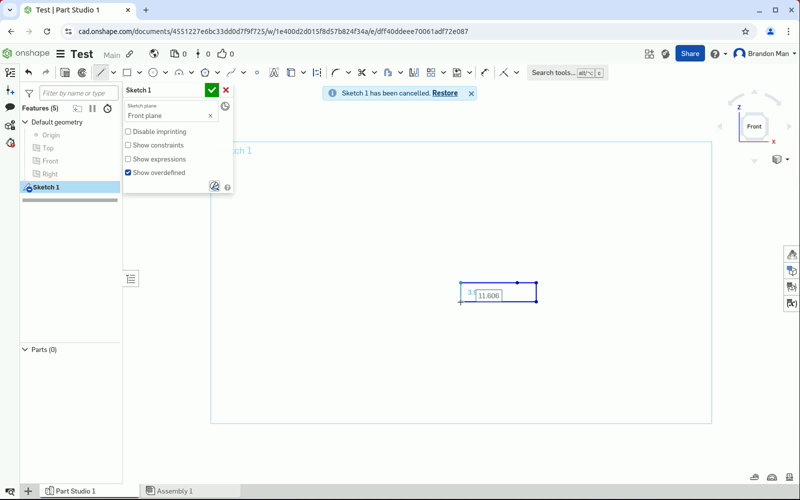
key_up(shift)
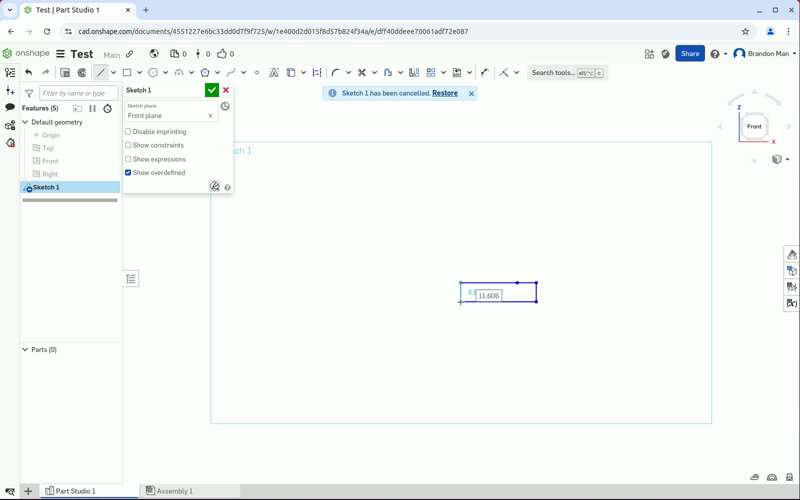
click(460, 301)
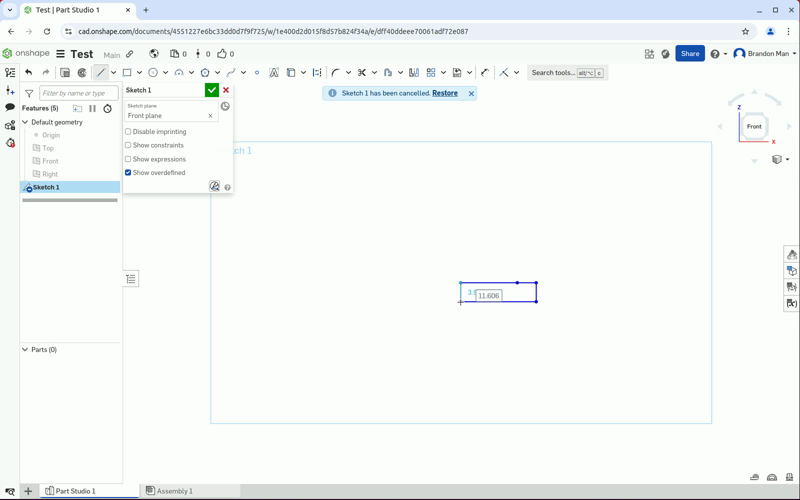
key(esc)
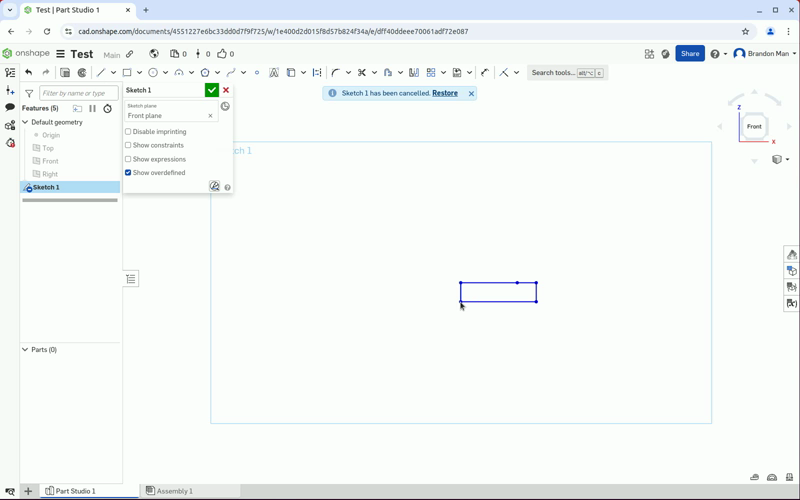
mouse_move(529, 286)
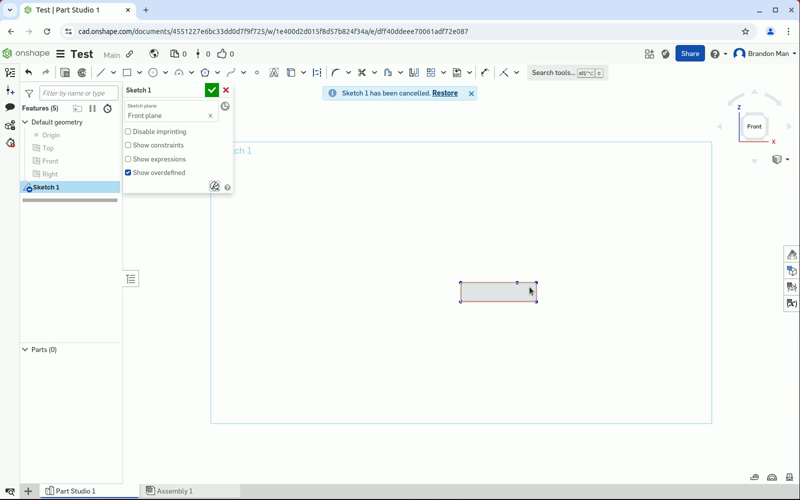
scroll(6)
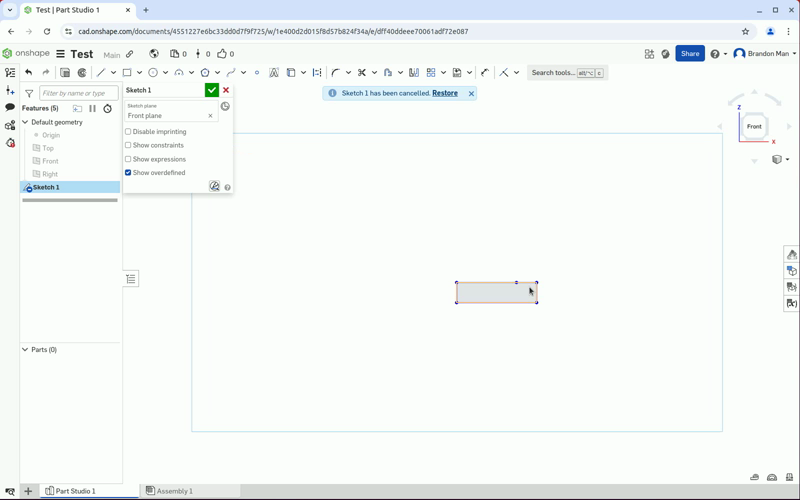
scroll(6)
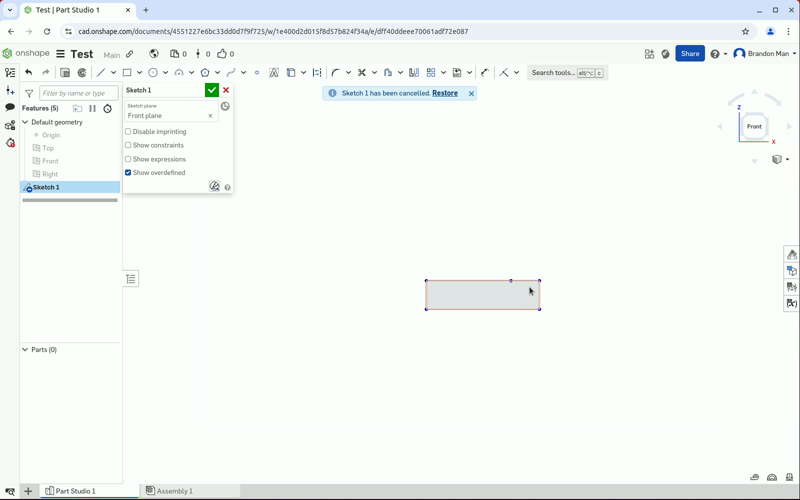
scroll(6)
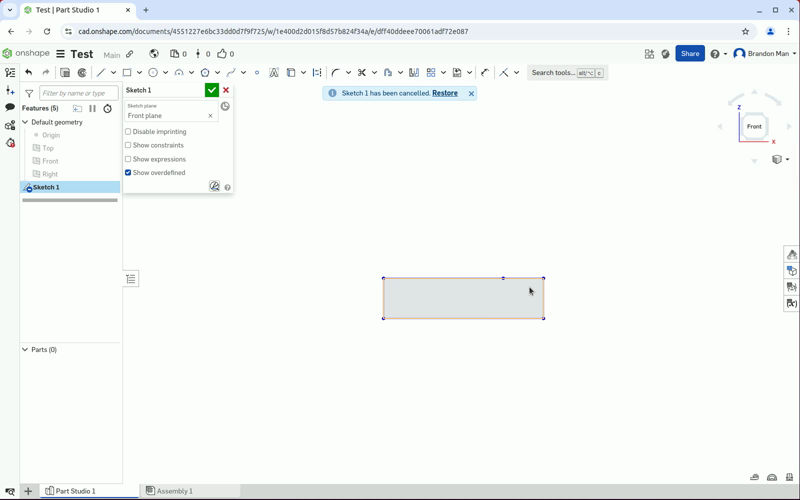
scroll(6)
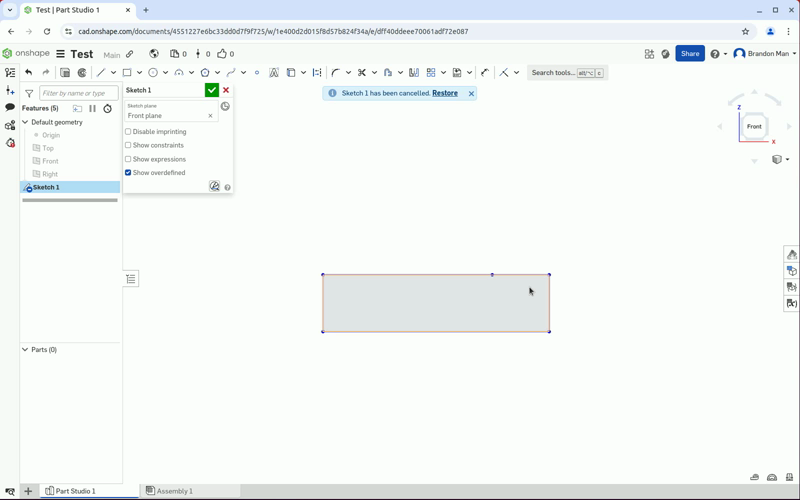
scroll(6)
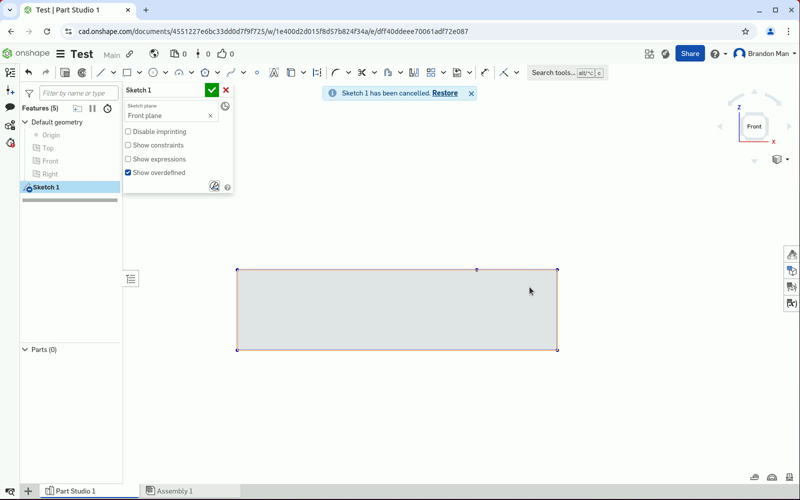
scroll(6)
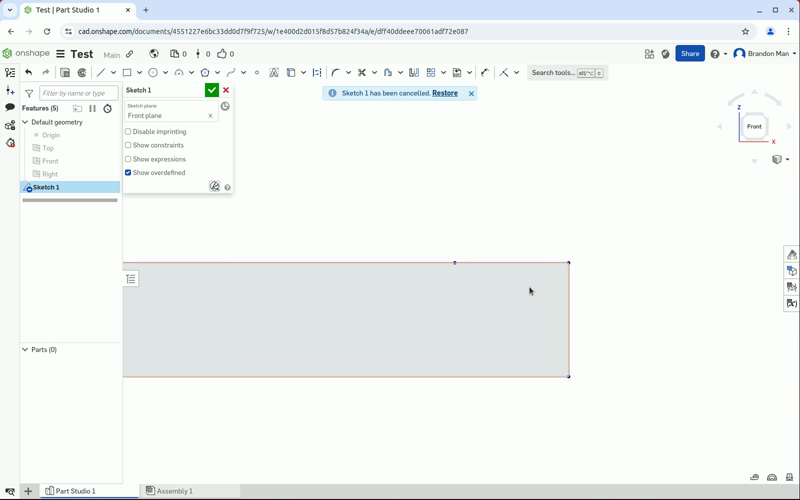
scroll(6)
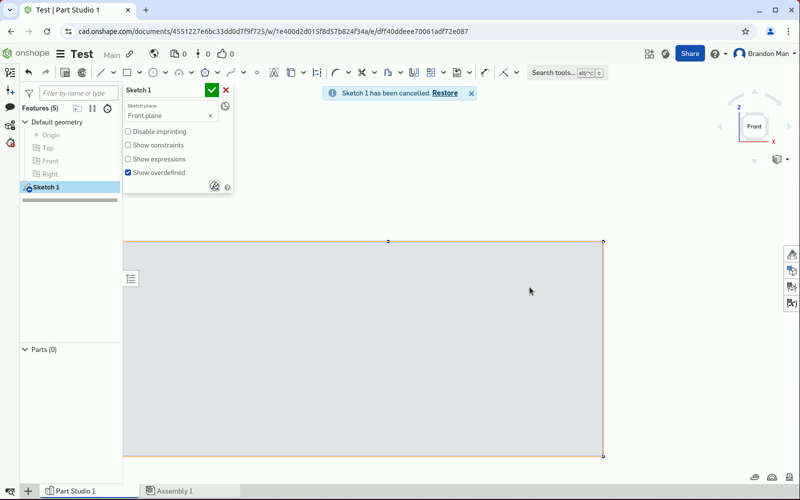
click(529, 286)
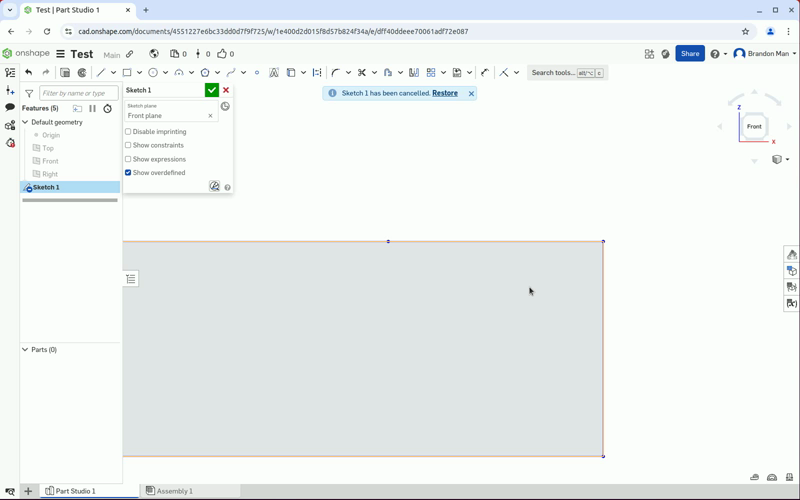
scroll(-6)
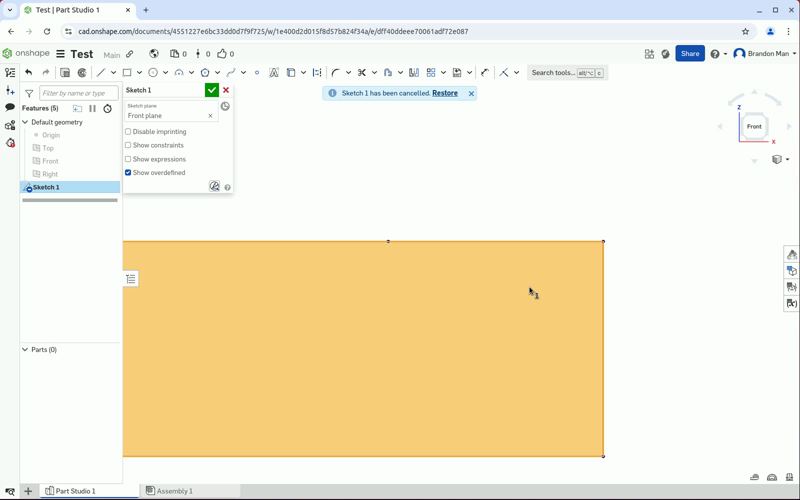
scroll(-6)
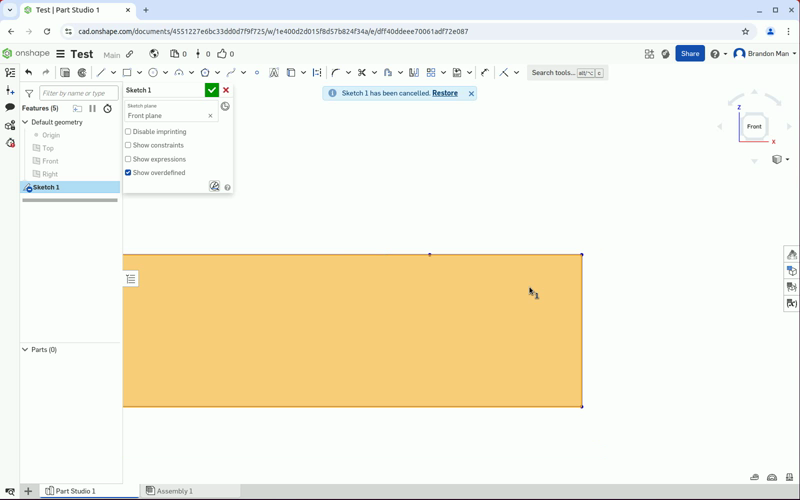
scroll(-6)
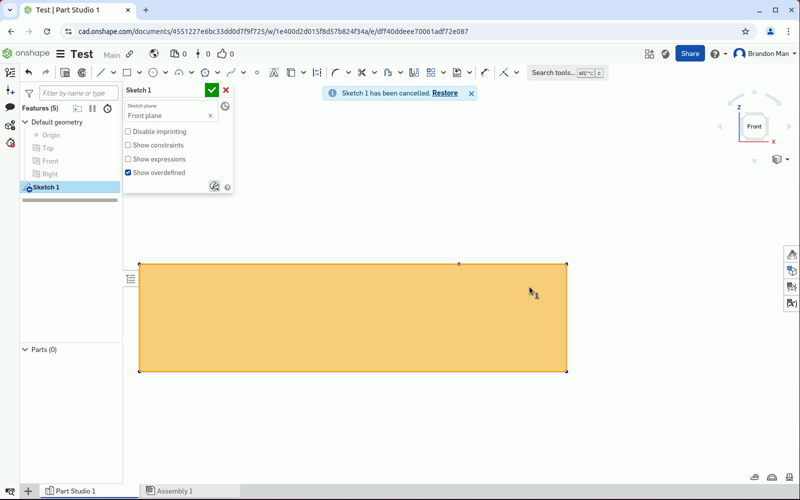
scroll(-6)
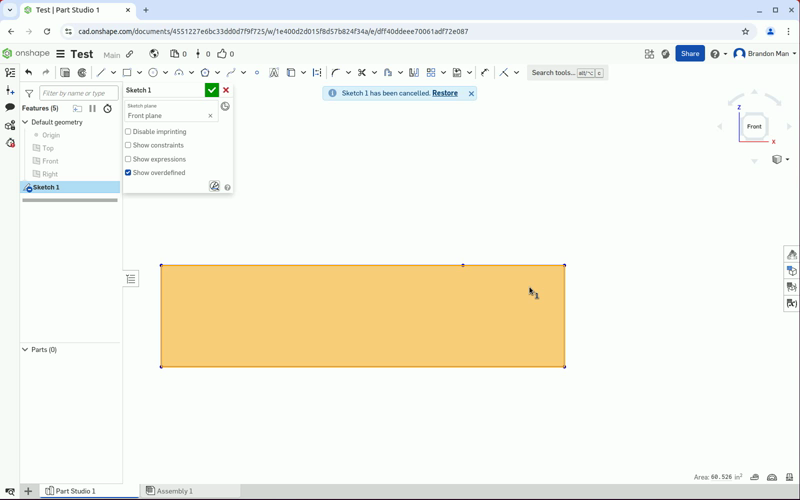
scroll(-6)
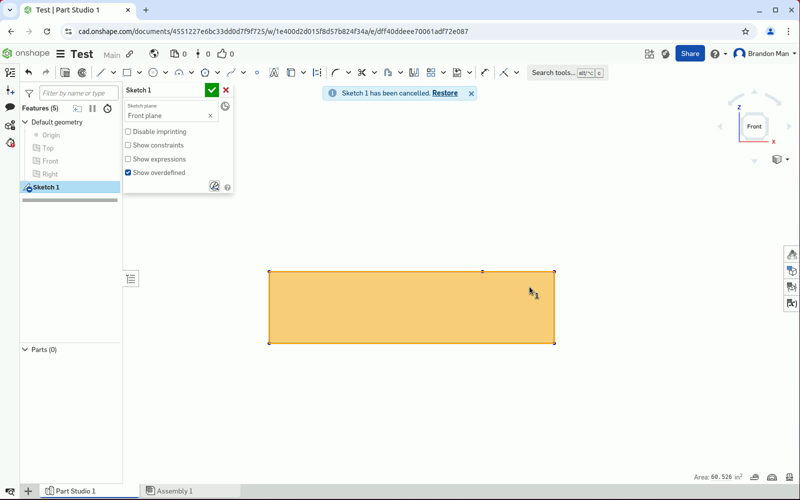
scroll(-6)
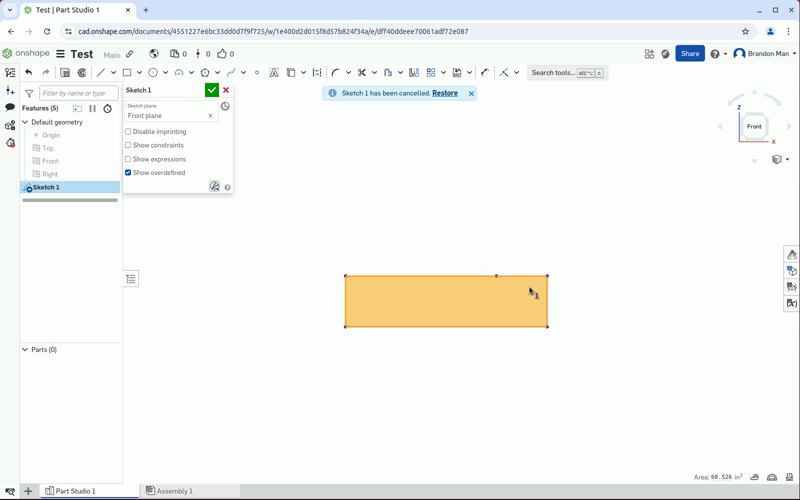
scroll(-6)
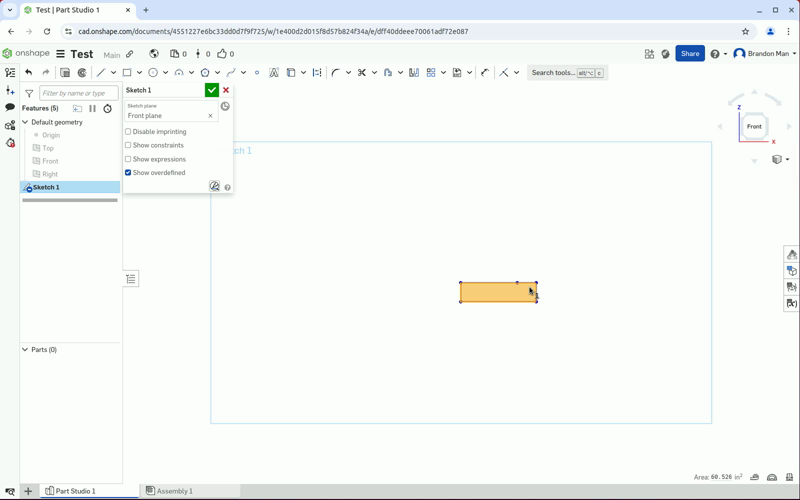
mouse_move(73, 352)
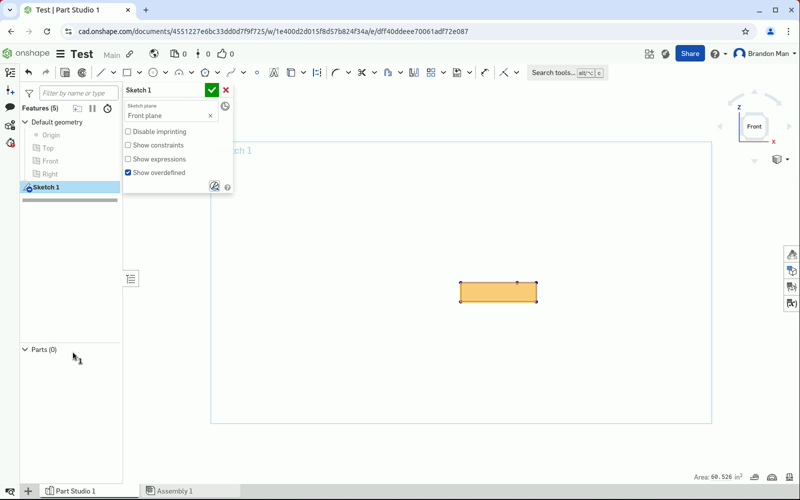
key(shift+y)
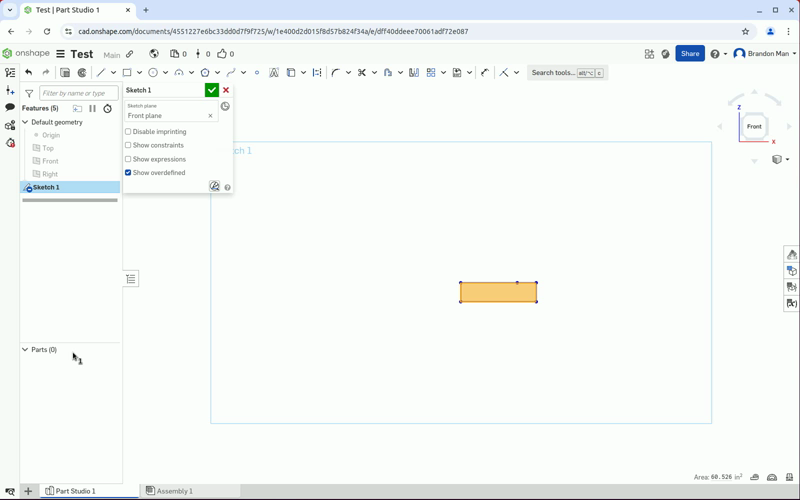
key(shift+e)
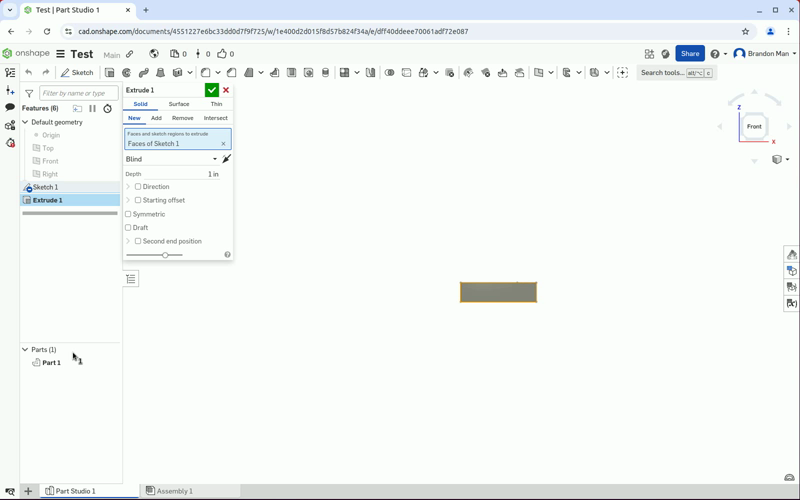
mouse_move(143, 106)
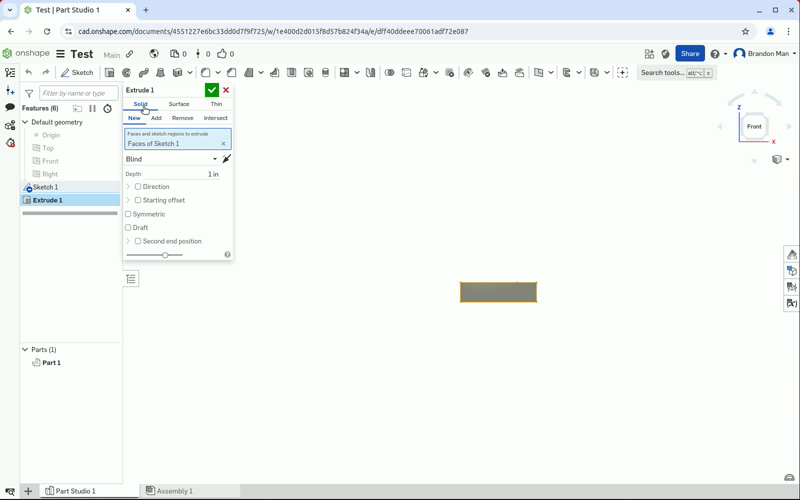
click(143, 106)
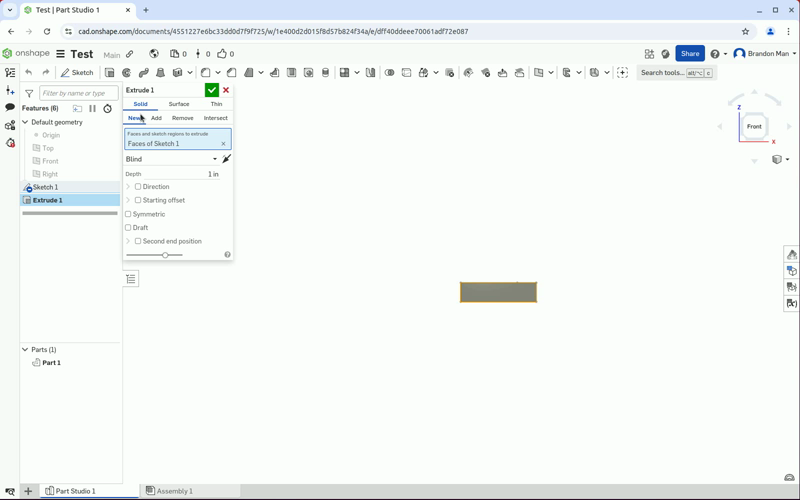
mouse_move(137, 120)
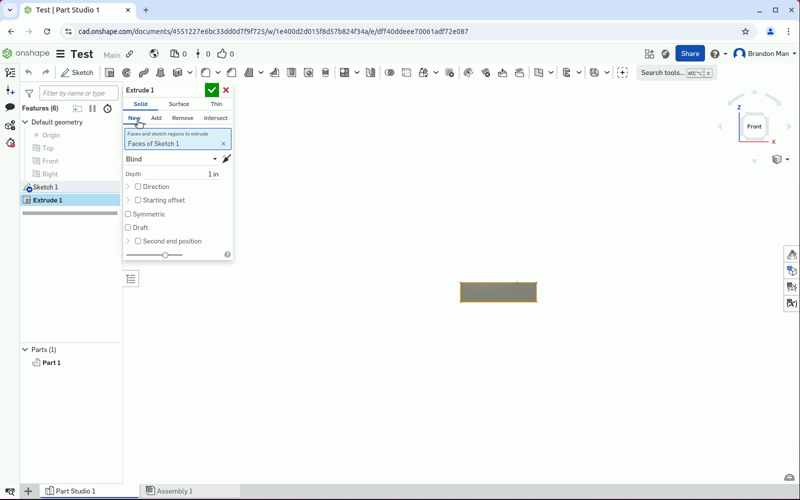
click(137, 120)
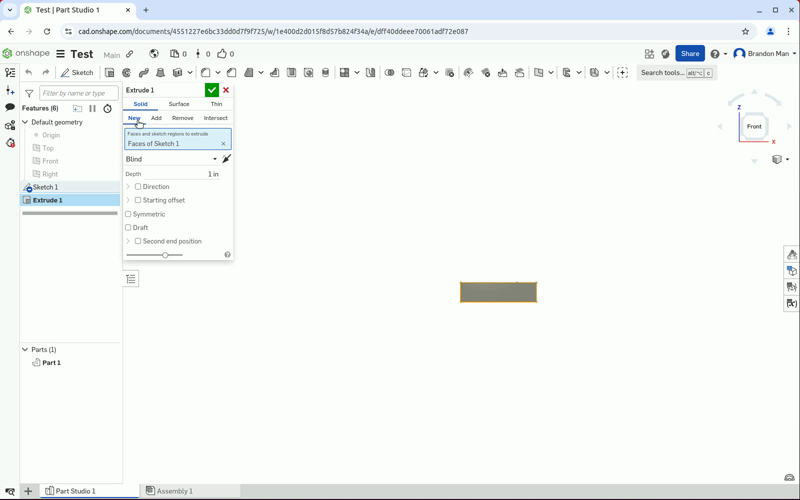
key(tab, 4)
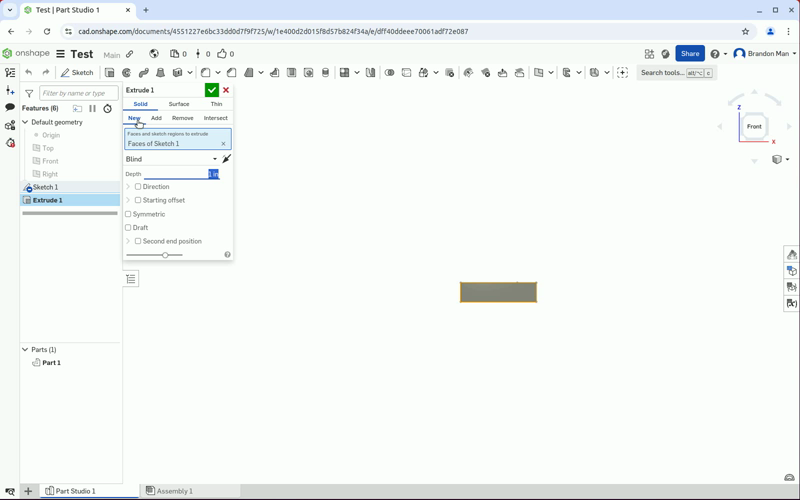
text(23.108)
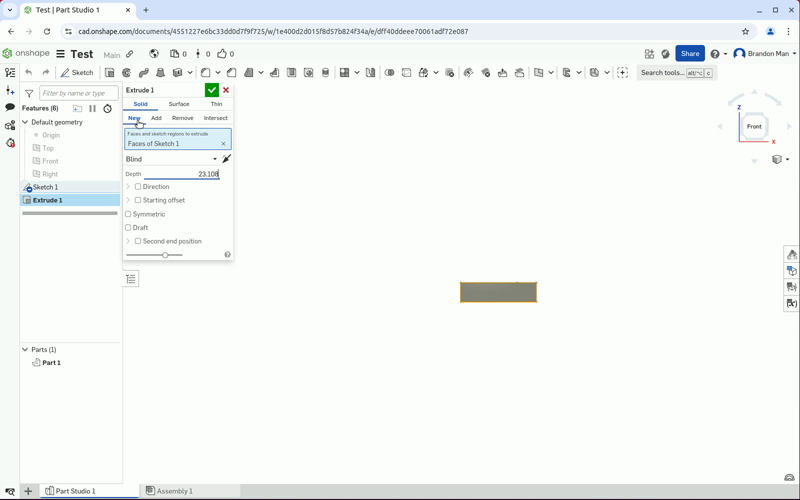
key(enter)
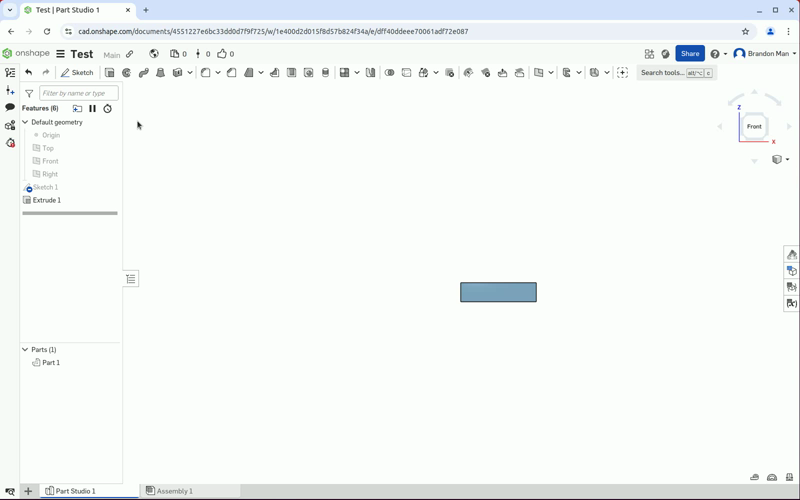
key(shift+h)
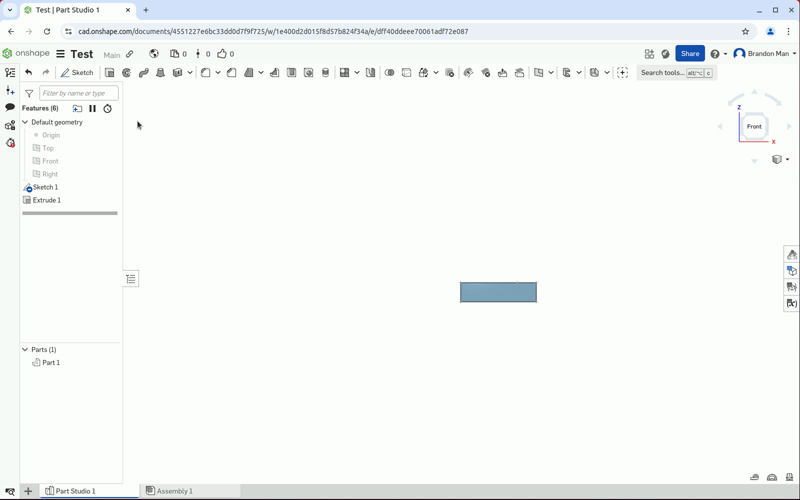
key(shift+h)
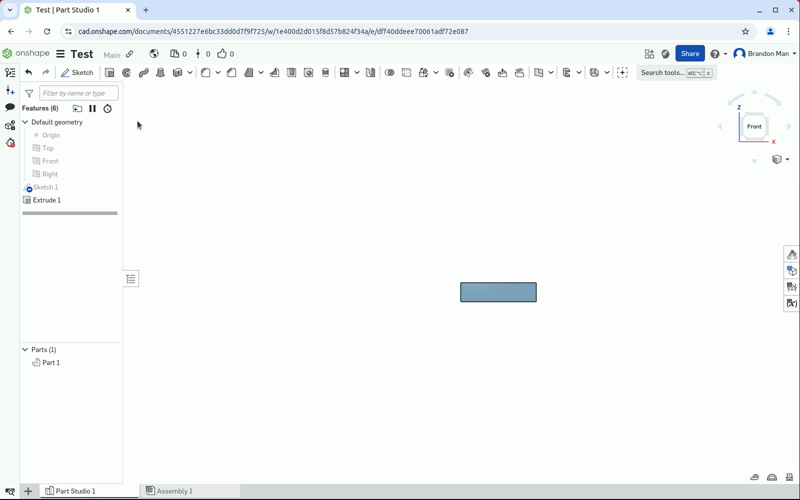
mouse_move(73, 189)
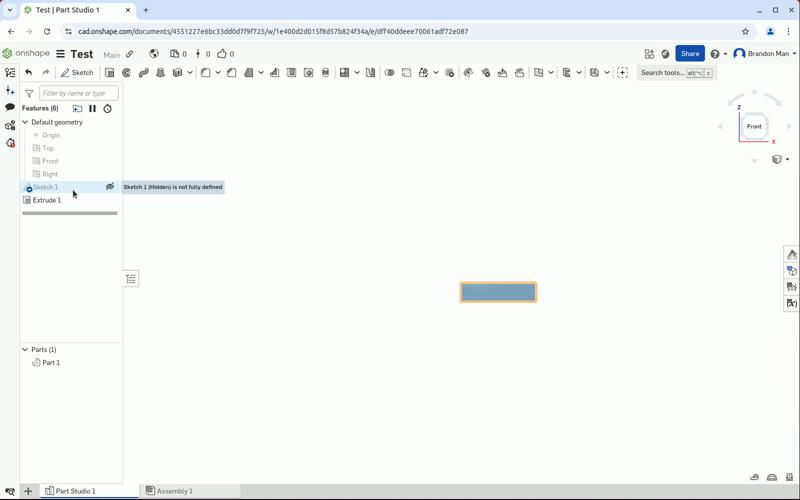
click(73, 189)
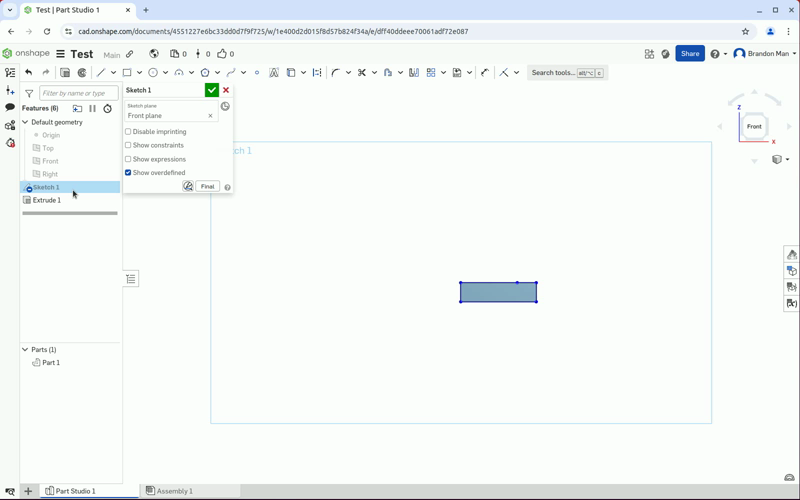
mouse_move(229, 92)
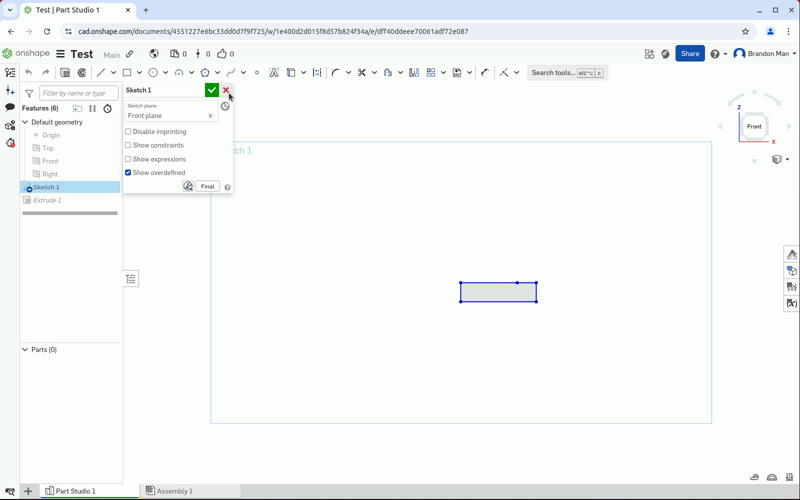
click(229, 92)
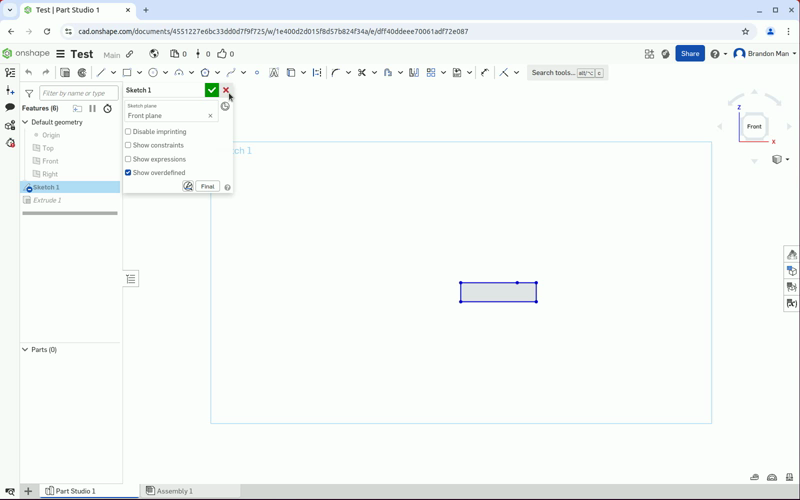
key(shift+s)
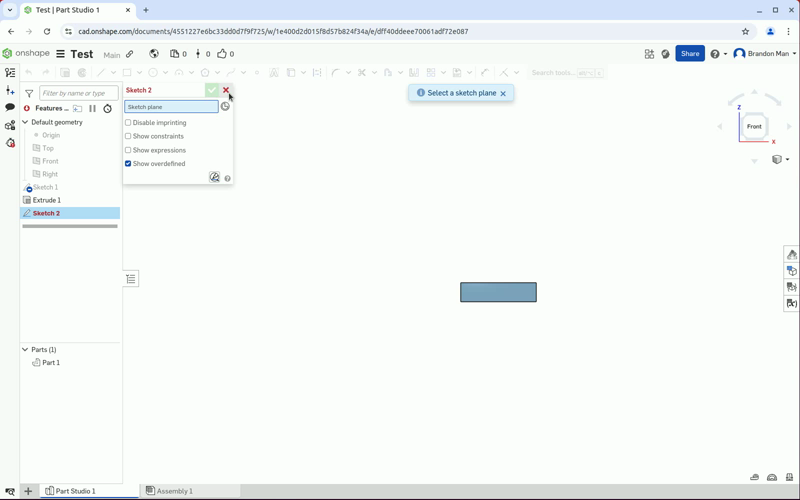
mouse_move(73, 163)
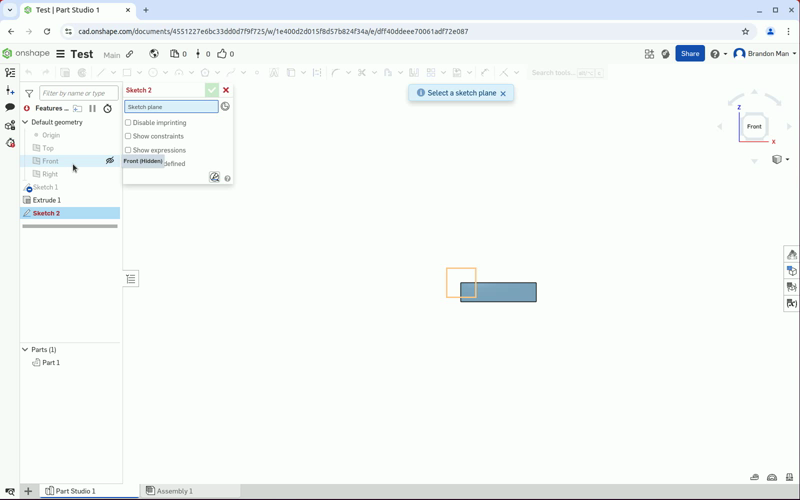
click(73, 163)
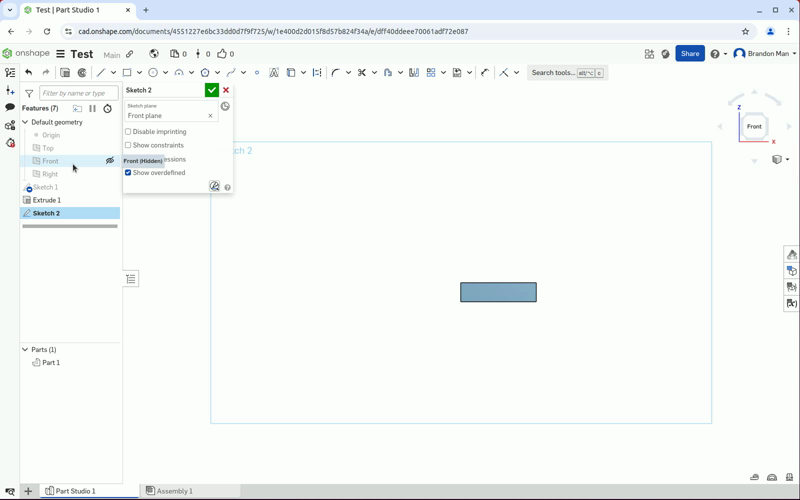
mouse_move(73, 352)
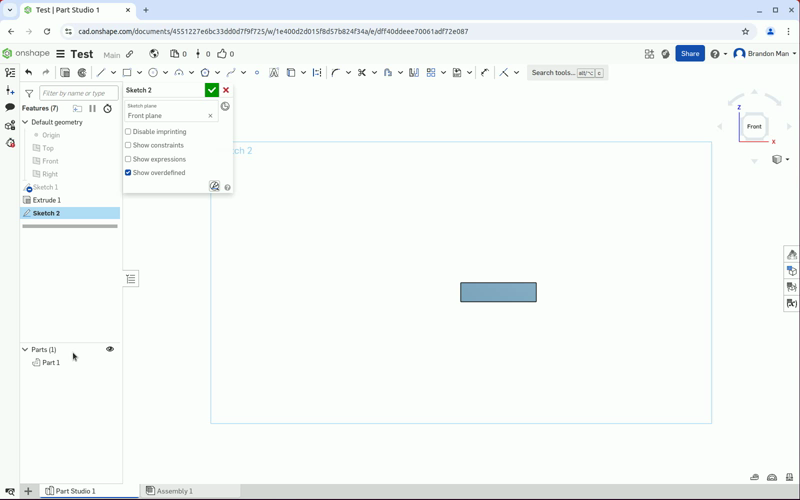
key(y)
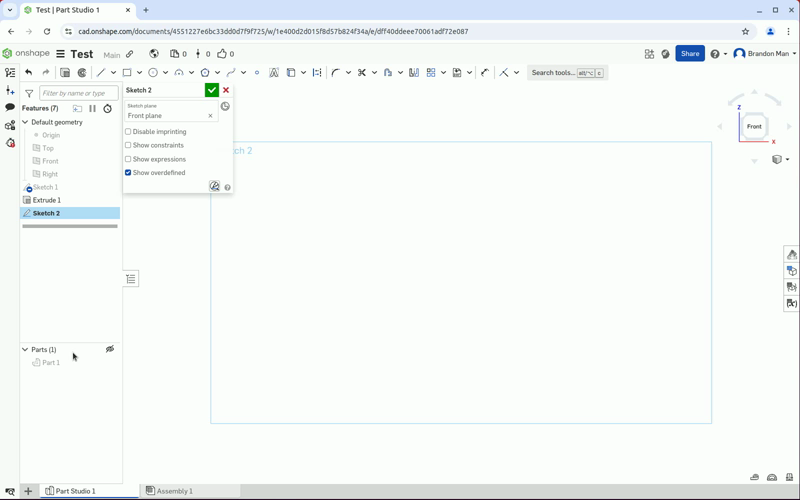
key(l)
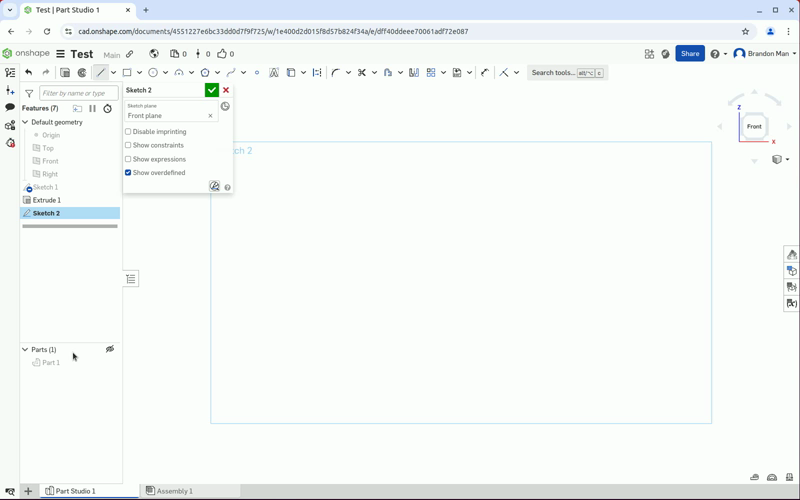
key_down(shift)
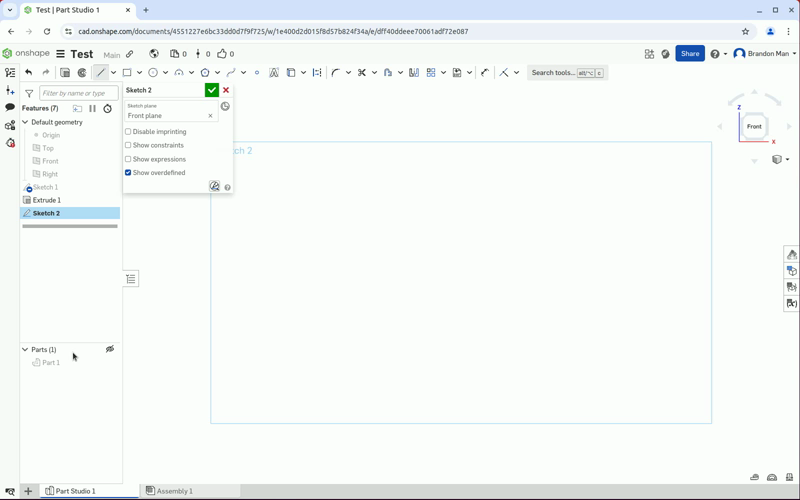
mouse_move(460, 282)
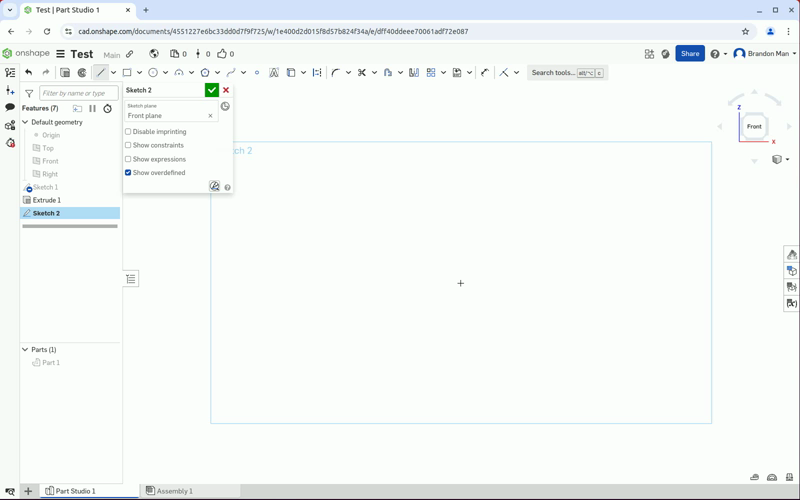
click(460, 282)
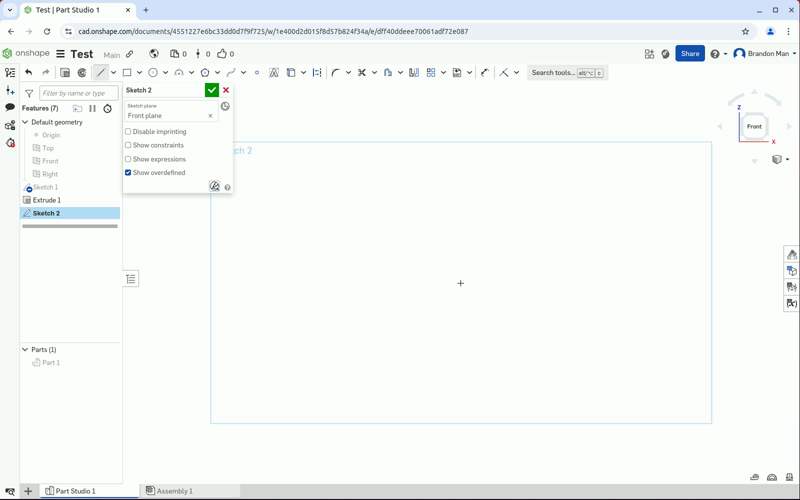
key_up(shift)
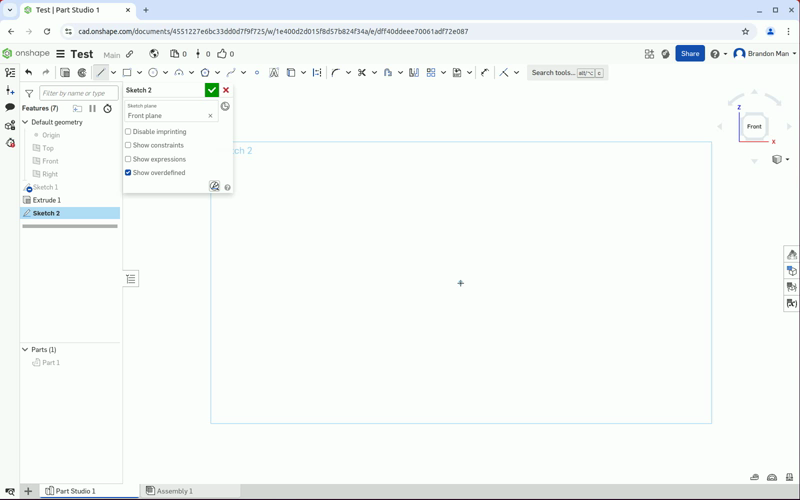
key_down(shift)
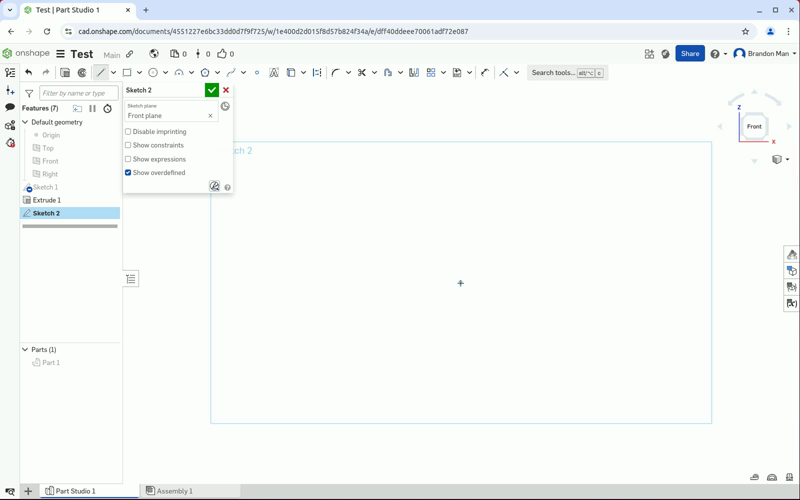
mouse_move(490, 282)
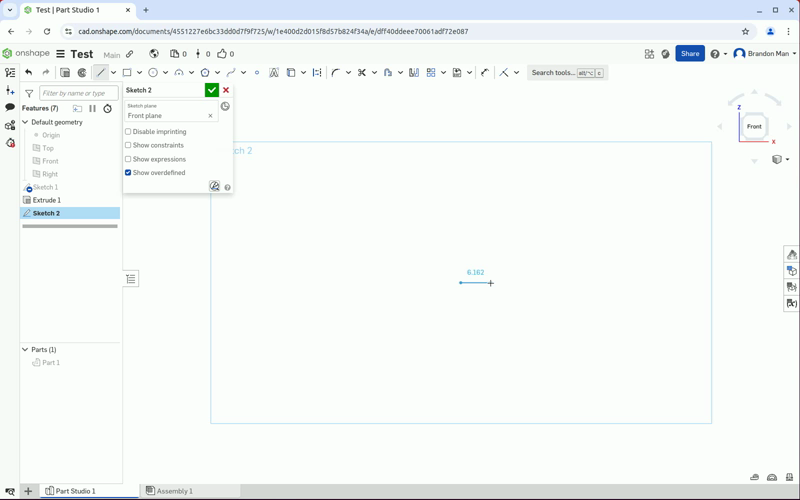
mouse_move(517, 282)
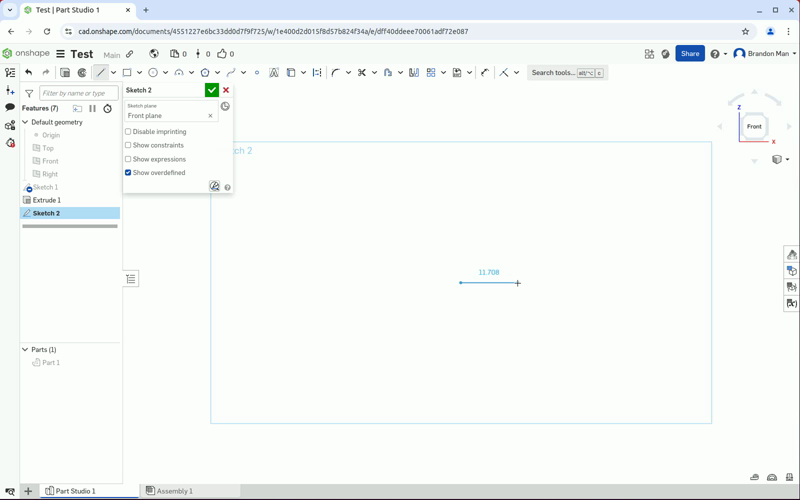
click(517, 282)
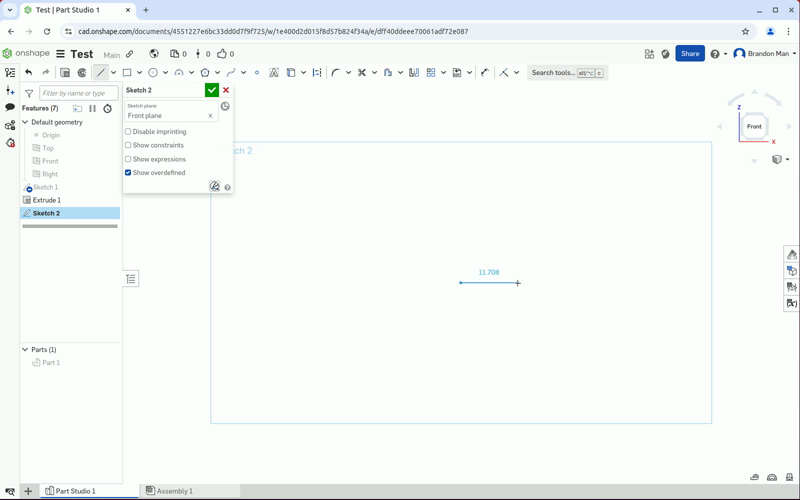
key_up(shift)
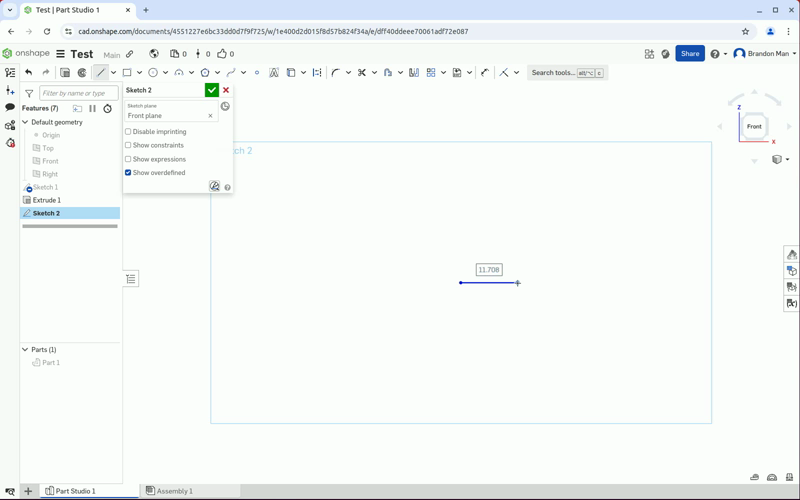
key_down(shift)
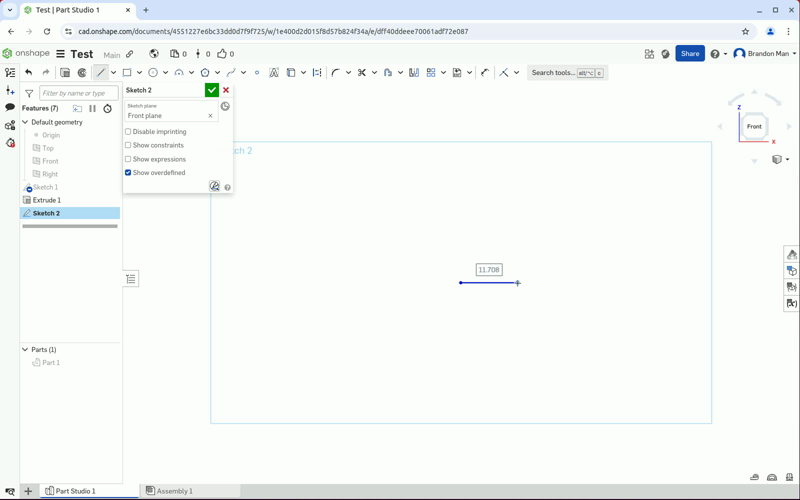
mouse_move(547, 282)
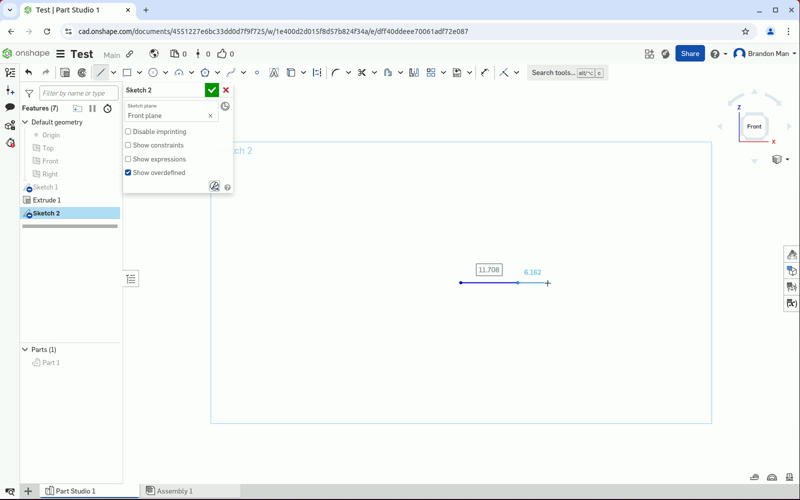
mouse_move(517, 263)
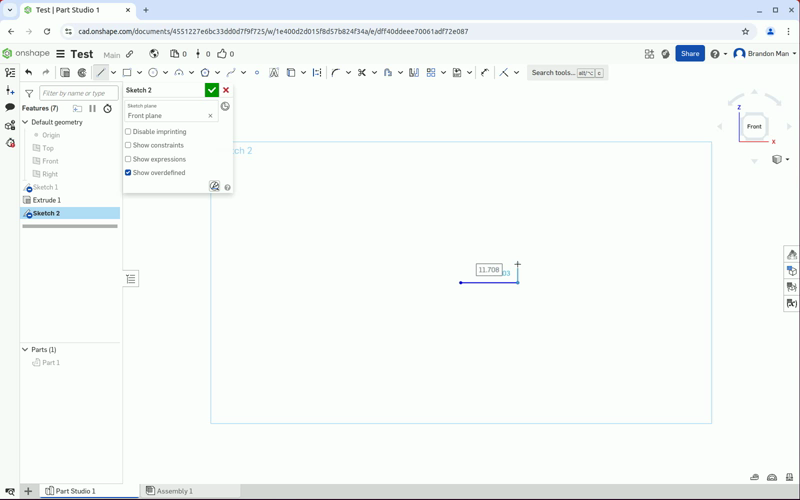
click(517, 263)
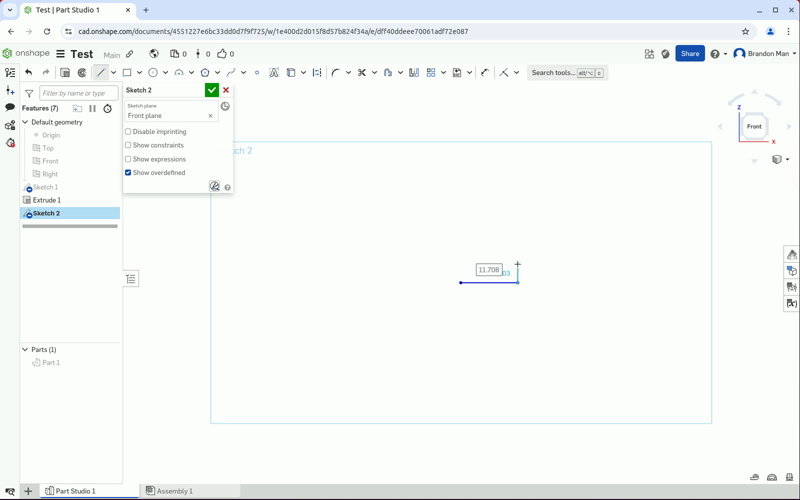
key_up(shift)
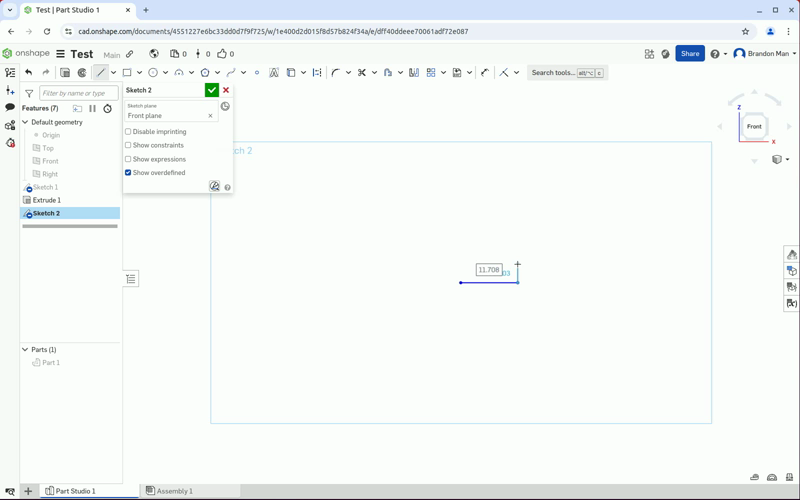
key_down(shift)
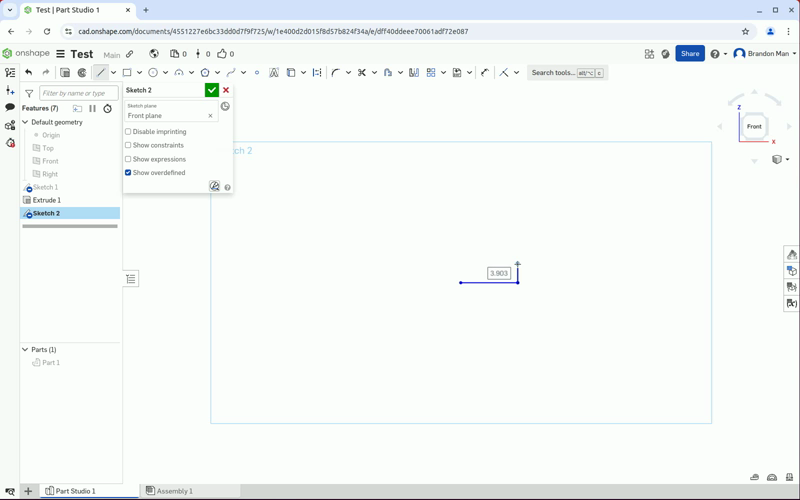
mouse_move(547, 263)
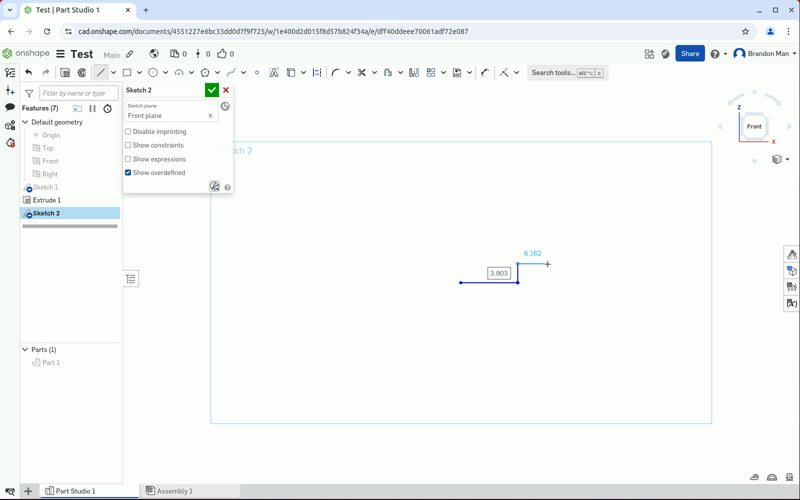
mouse_move(480, 226)
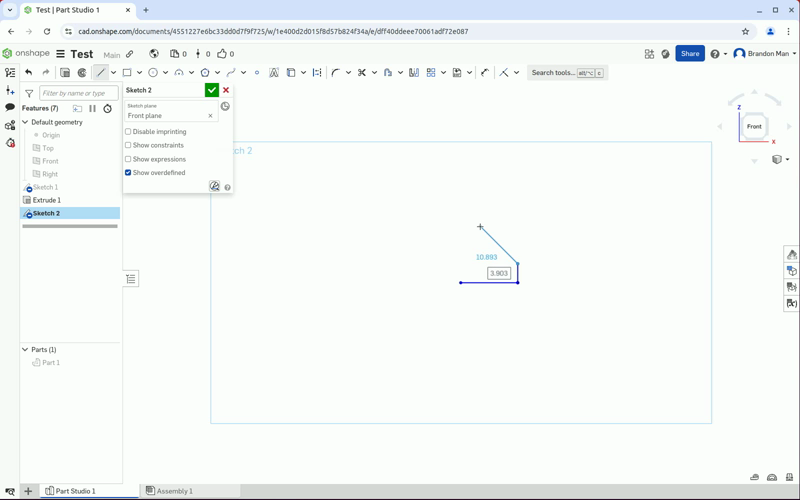
click(480, 226)
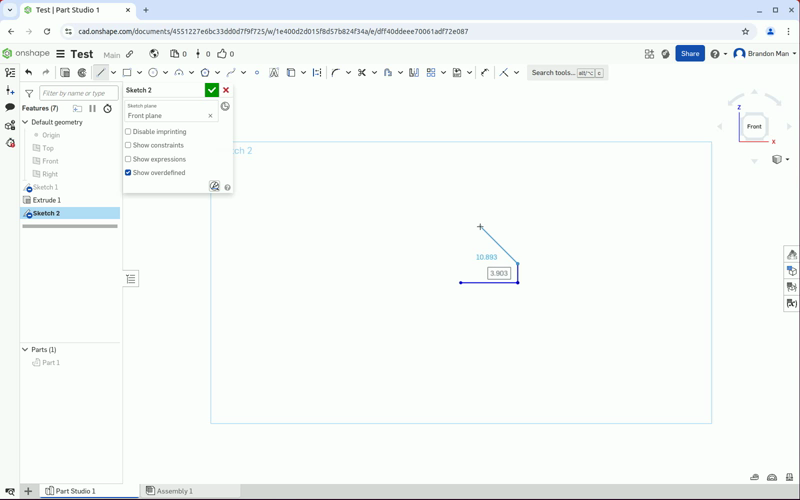
key_up(shift)
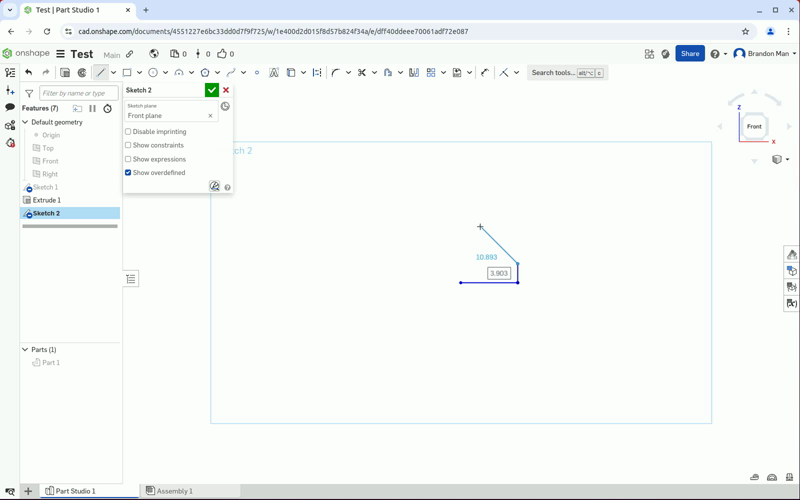
key_down(shift)
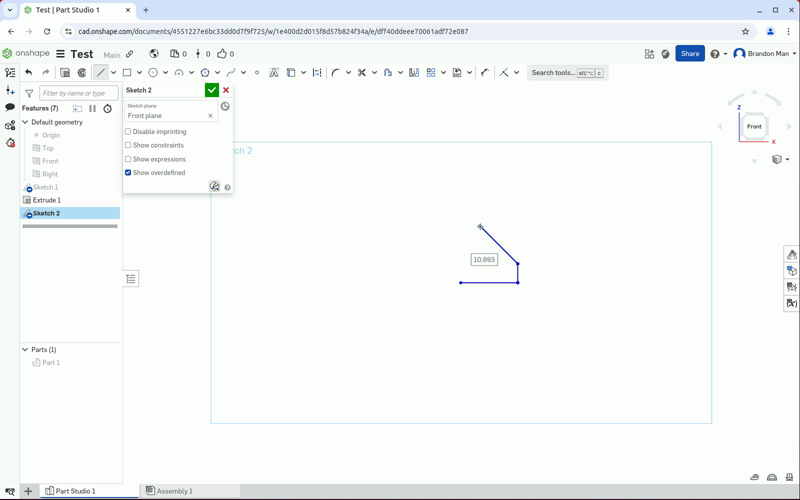
mouse_move(510, 226)
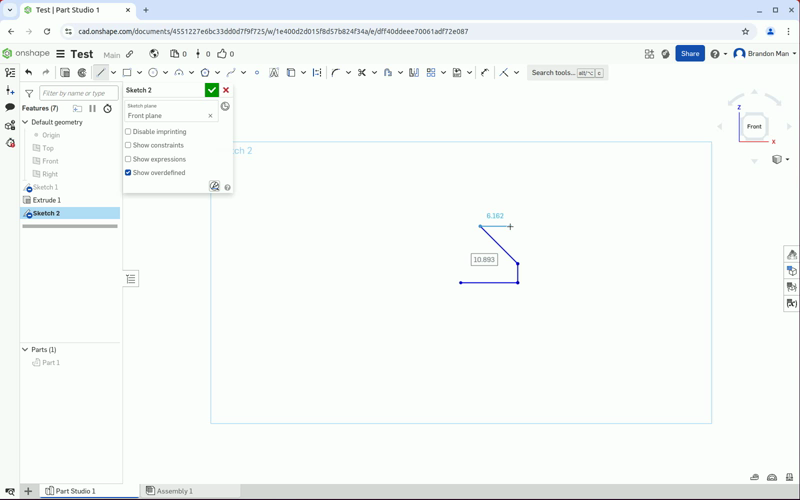
mouse_move(460, 226)
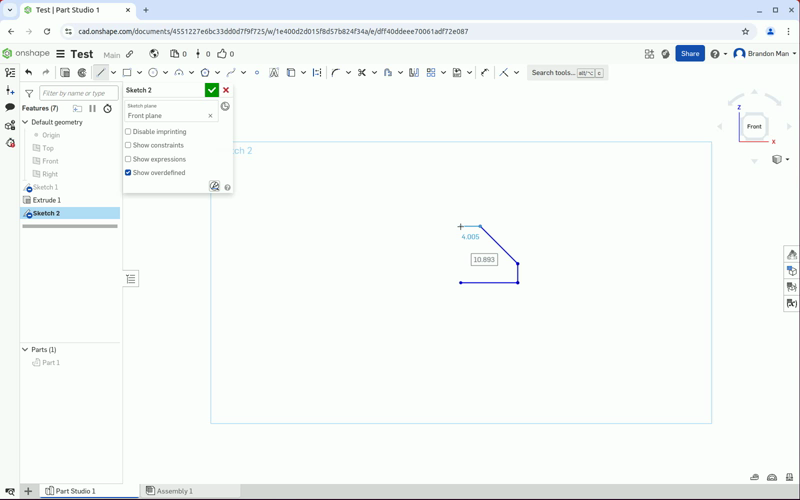
click(460, 226)
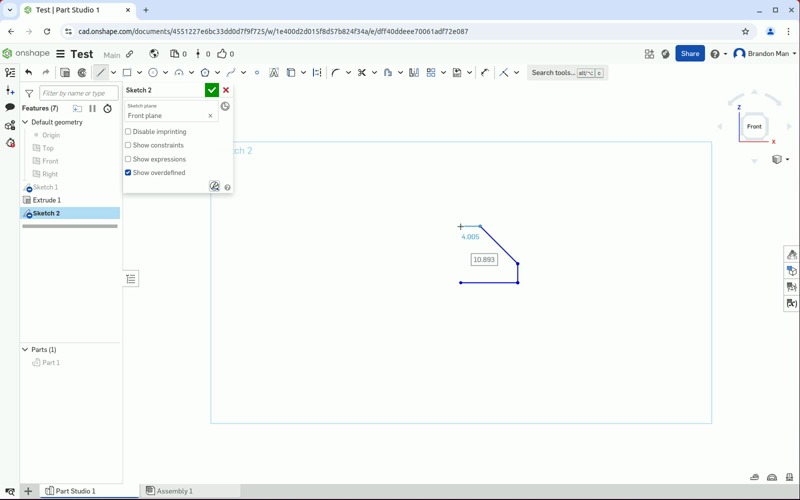
key_up(shift)
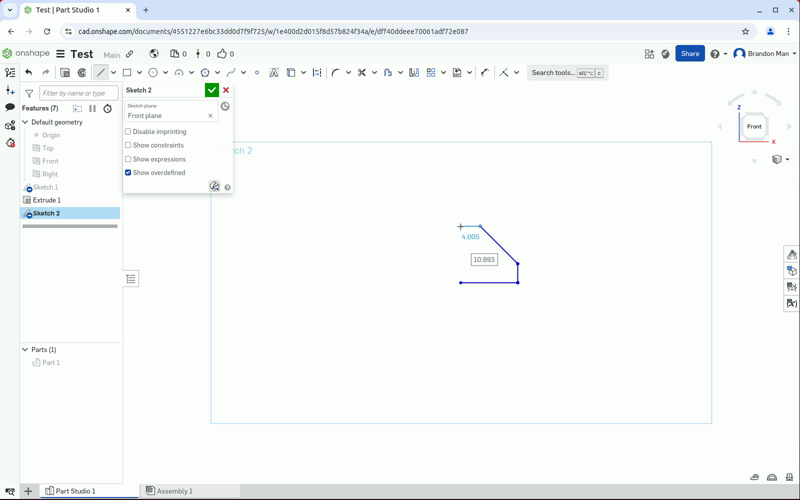
mouse_move(490, 226)
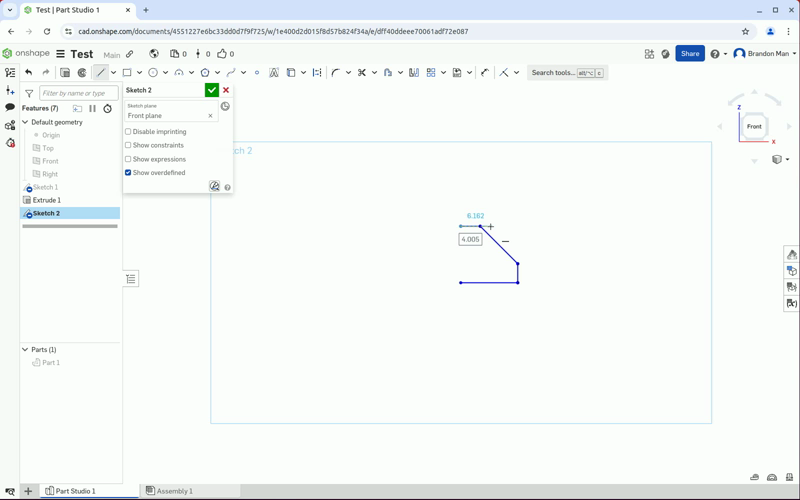
key_down(shift)
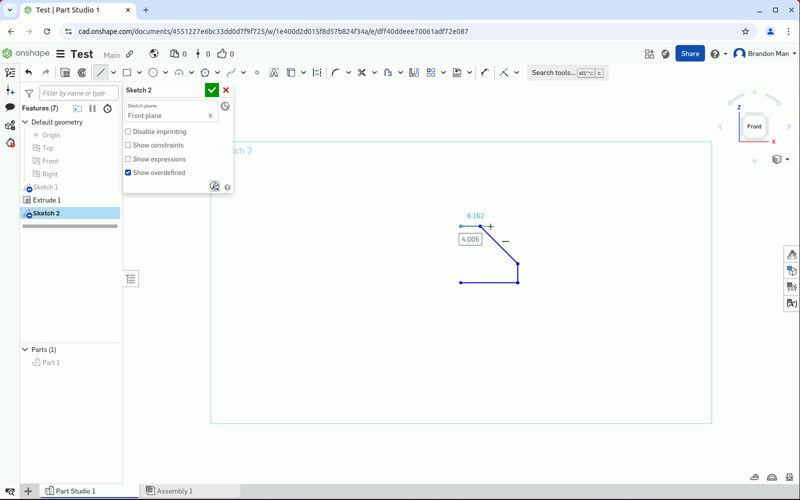
mouse_move(460, 282)
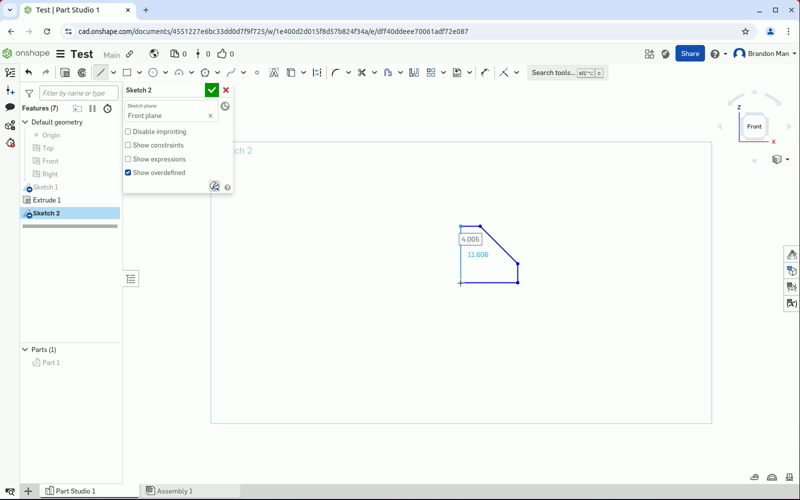
key_up(shift)
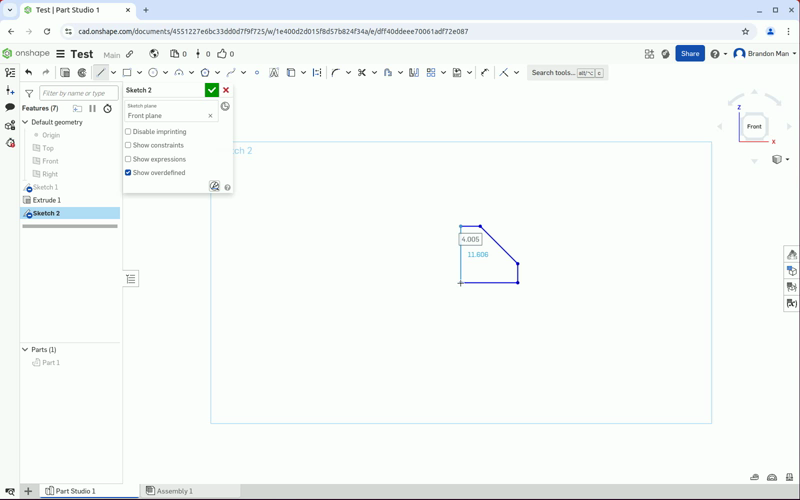
click(460, 282)
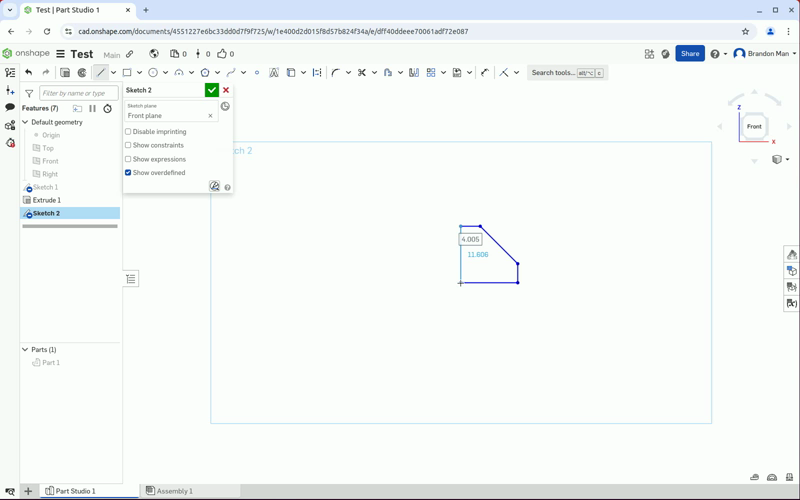
key(esc)
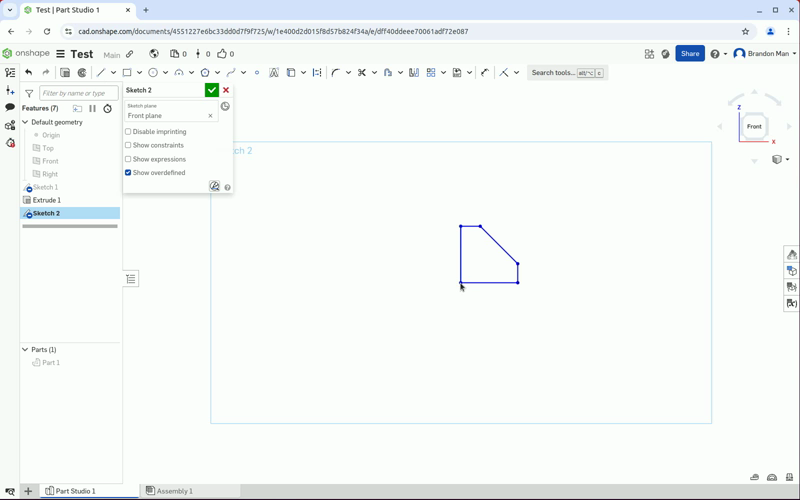
mouse_move(494, 278)
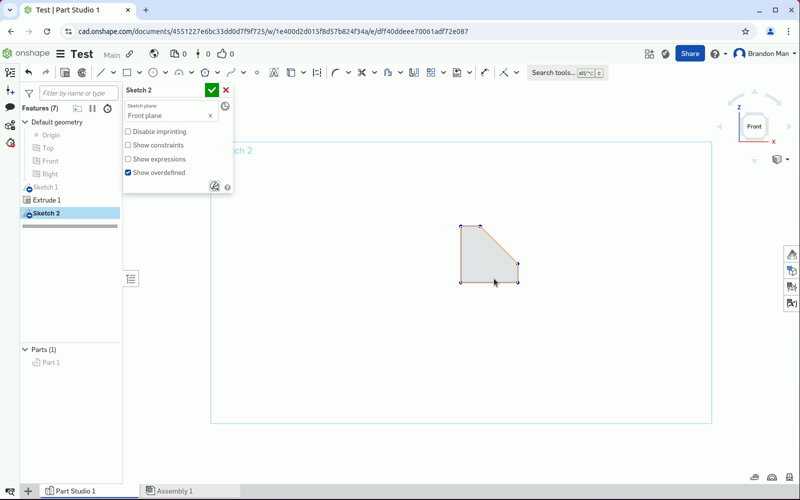
click(494, 278)
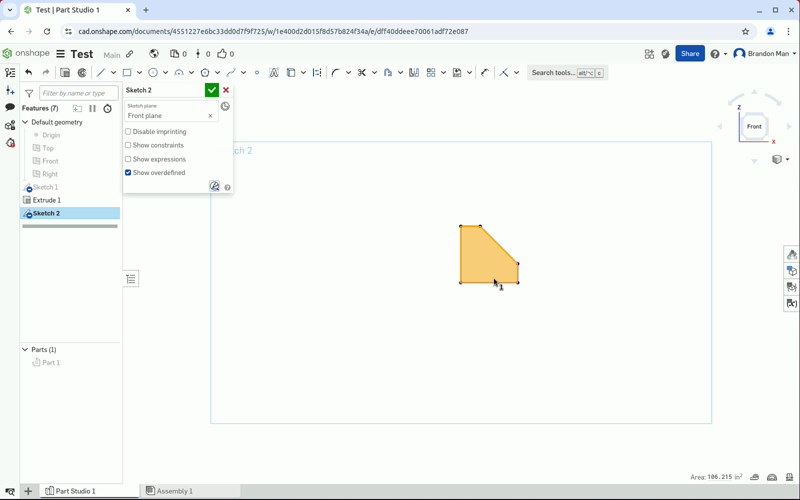
mouse_move(73, 352)
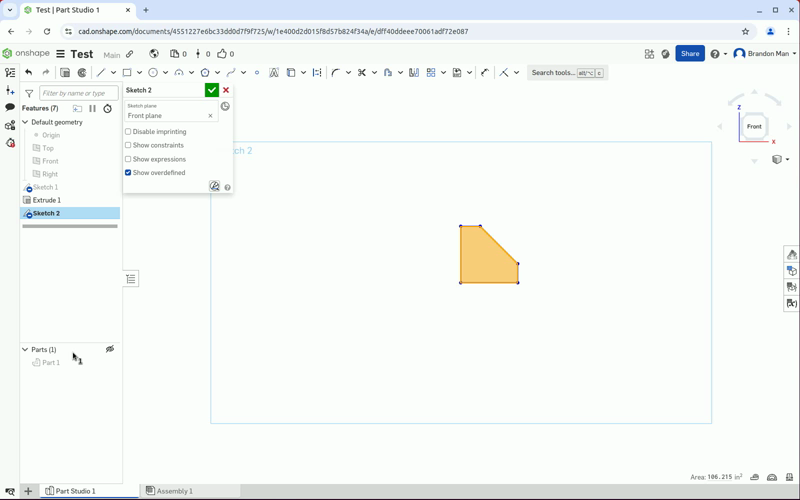
key(shift+y)
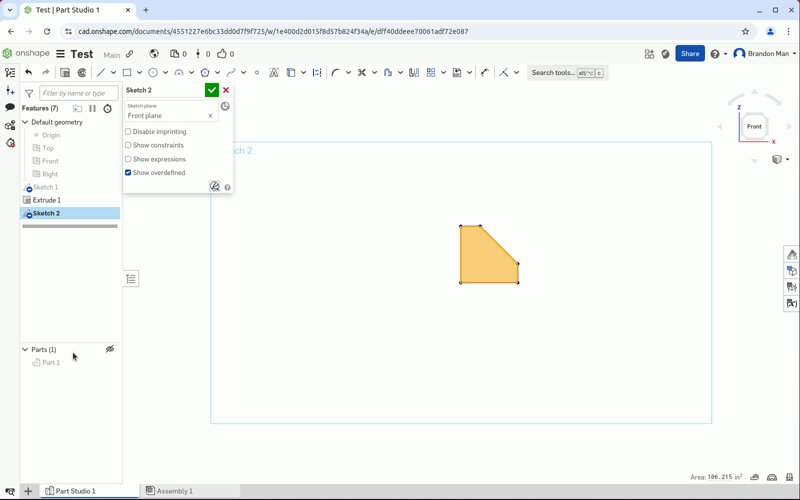
key(shift+e)
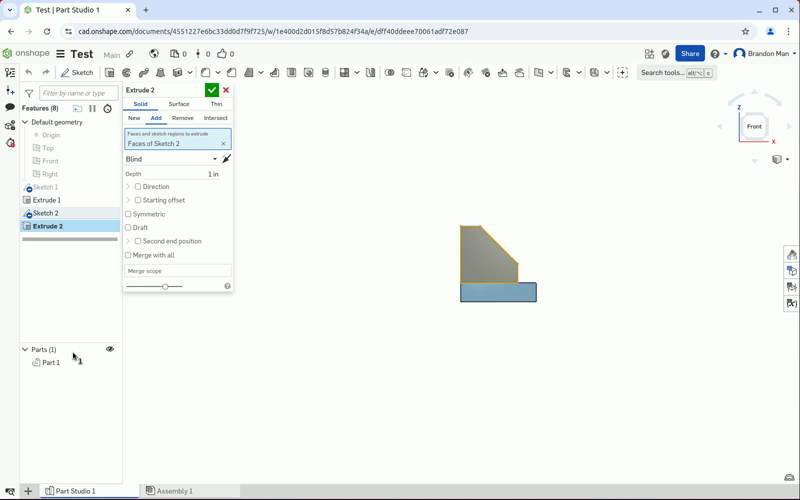
mouse_move(143, 106)
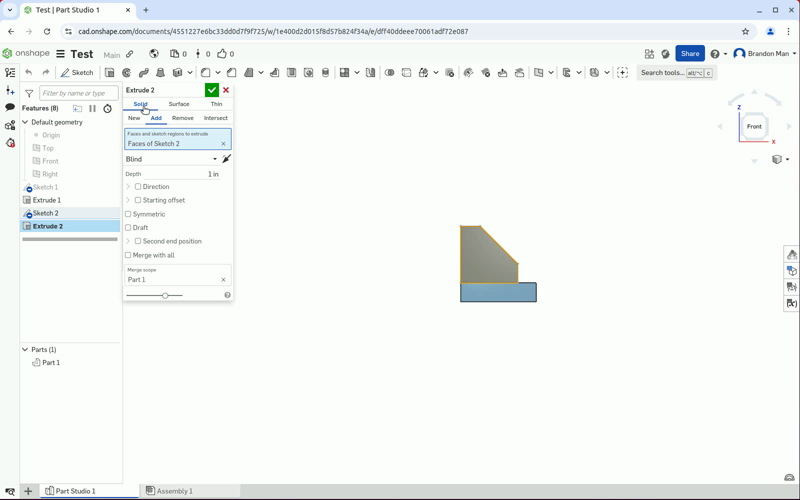
click(143, 106)
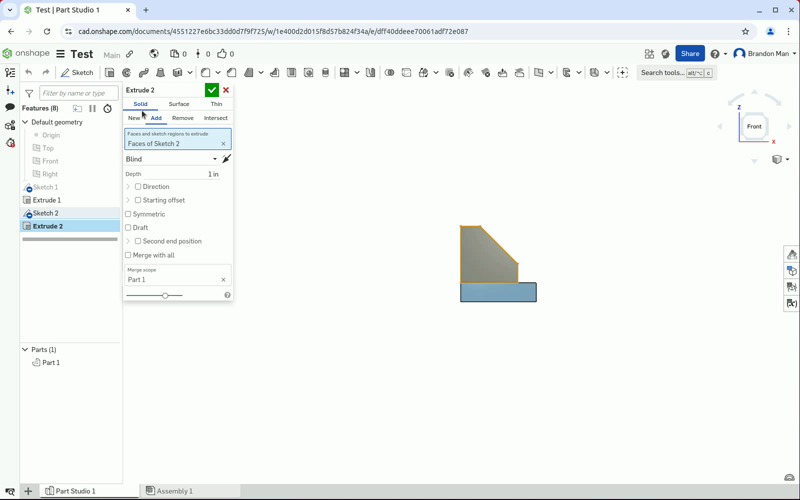
mouse_move(137, 120)
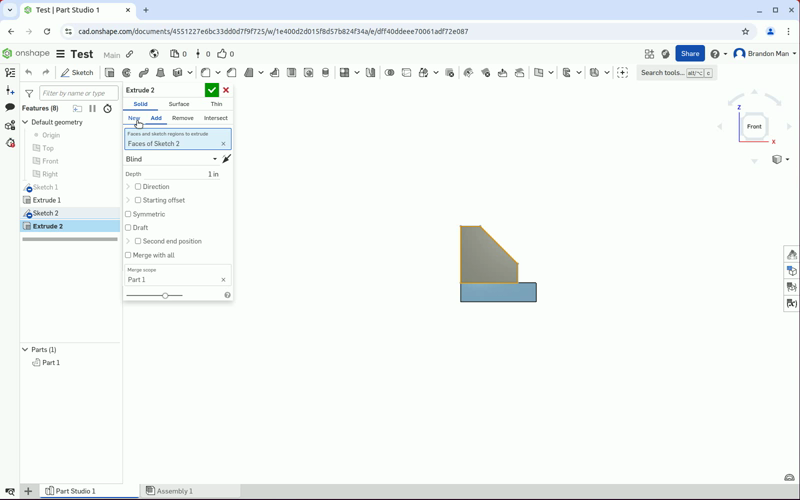
click(137, 120)
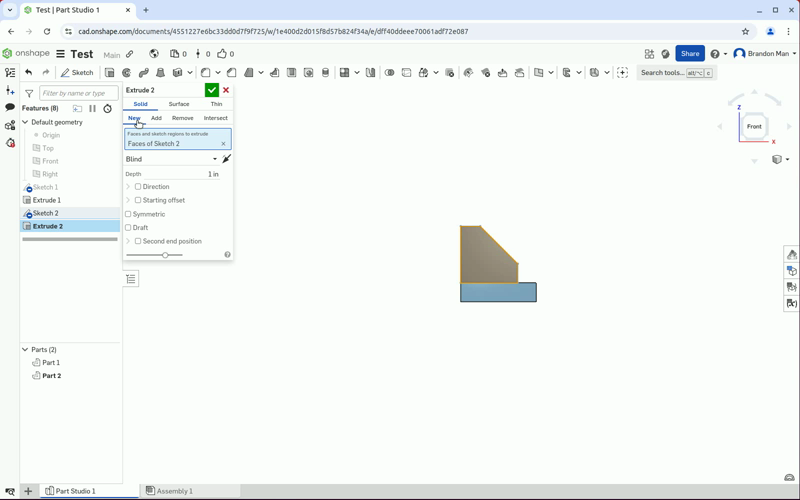
key(tab, 4)
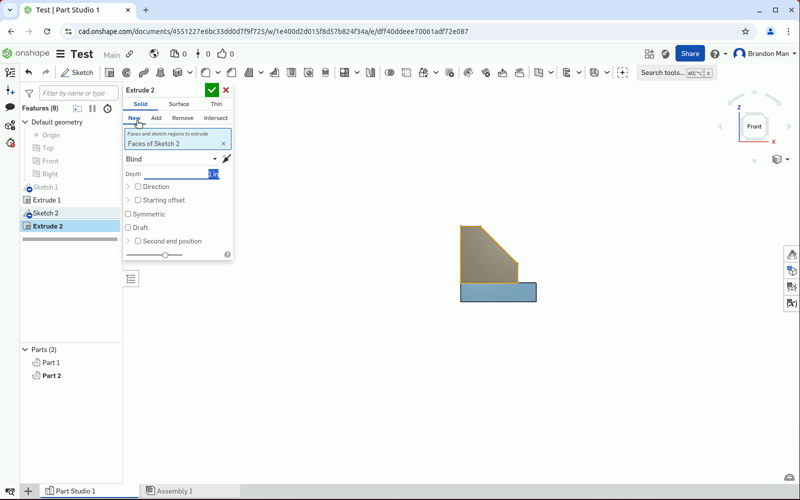
text(15.405)
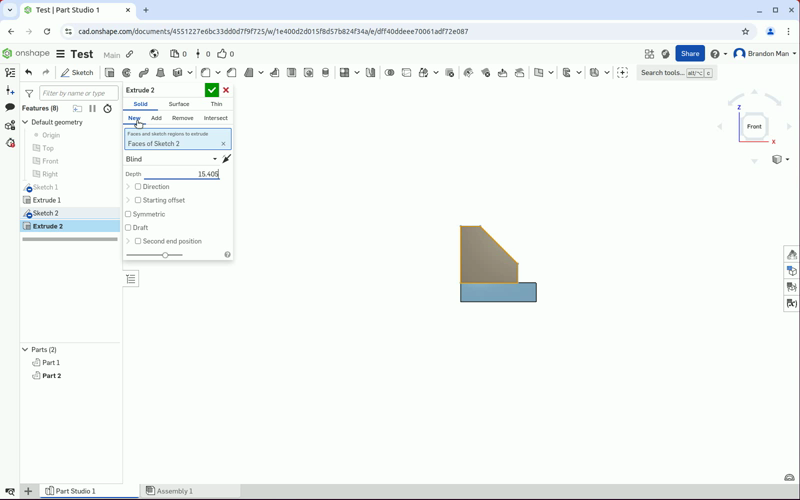
key(enter)
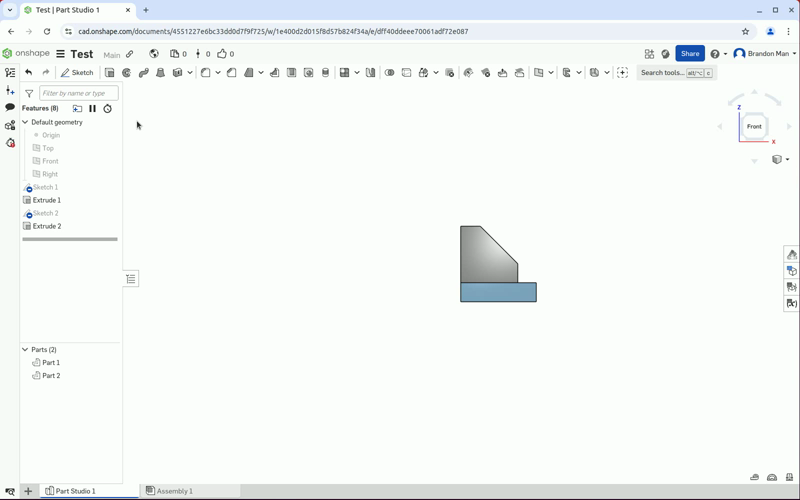
key(shift+h)
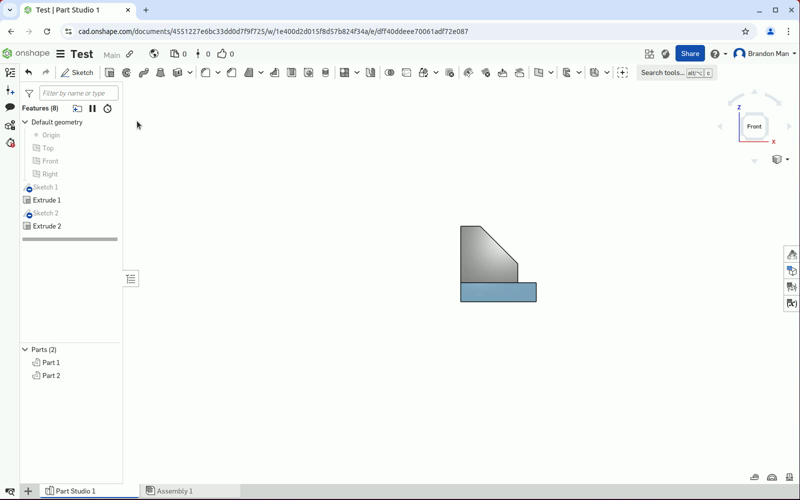
key(shift+h)
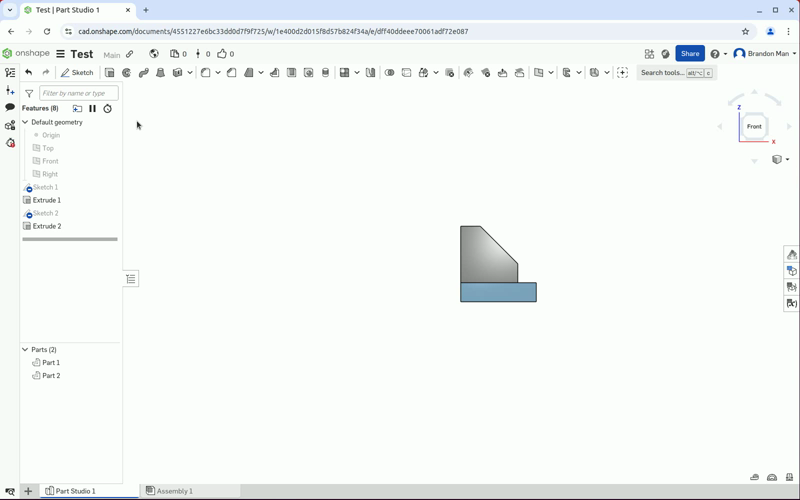
mouse_move(73, 189)
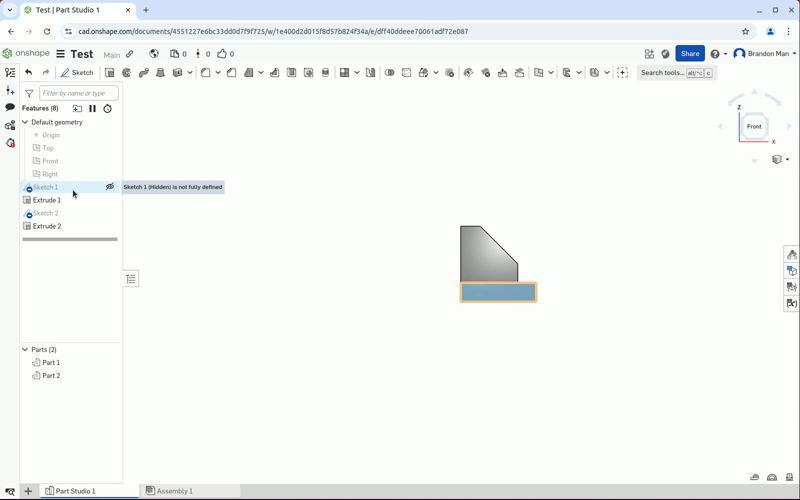
click(73, 189)
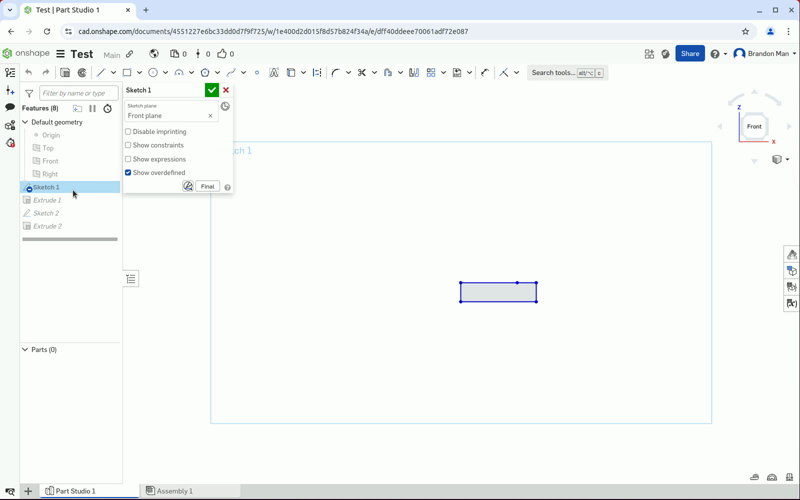
mouse_move(229, 92)
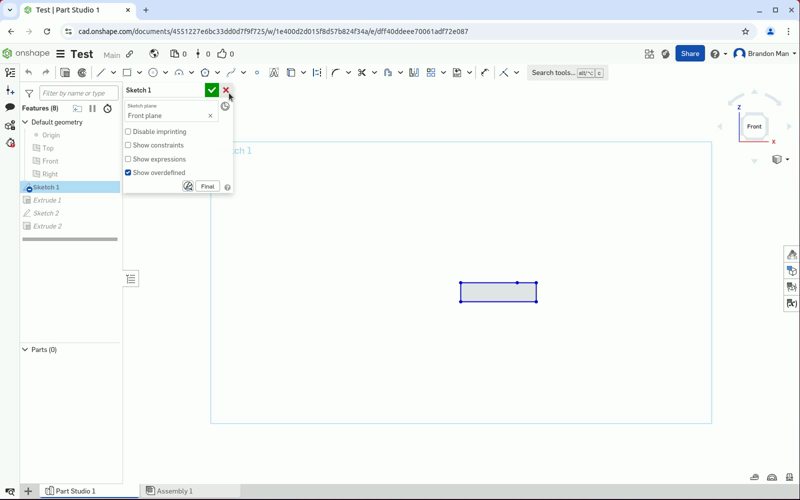
click(229, 92)
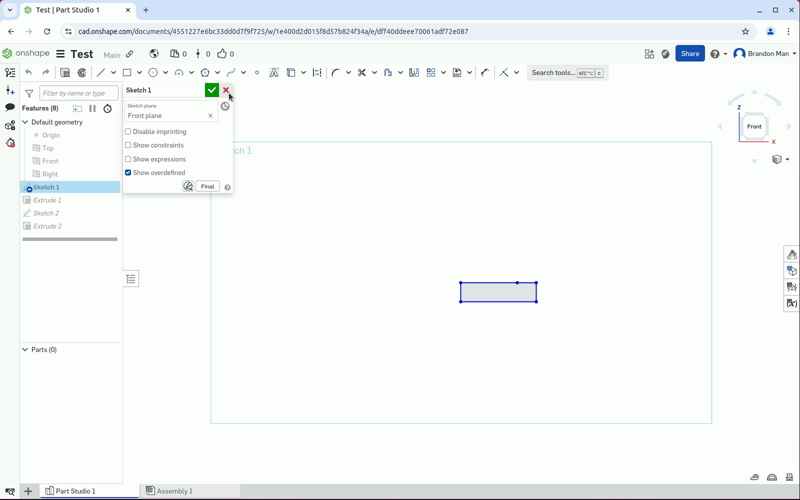
key(shift+s)
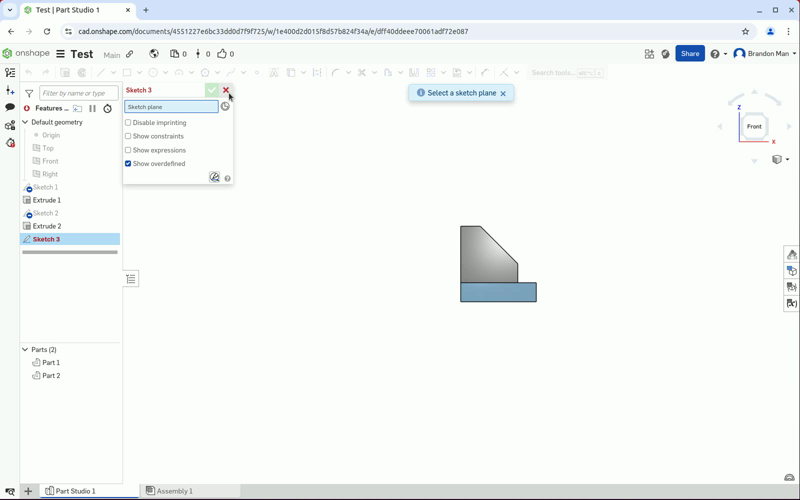
mouse_move(73, 163)
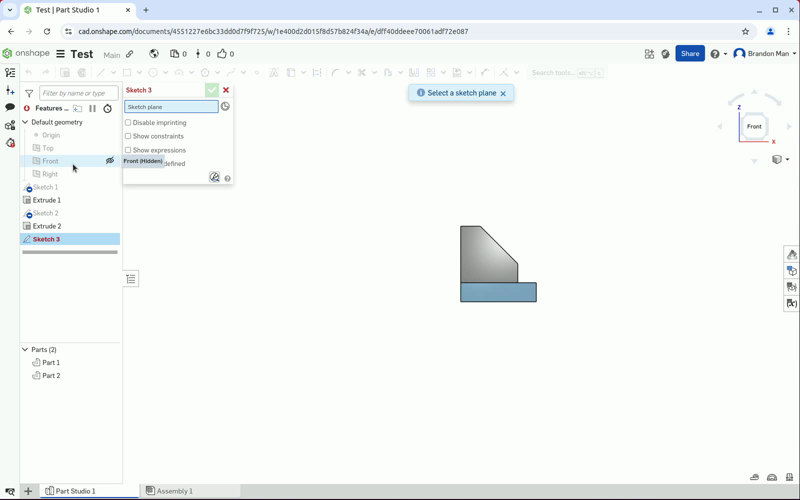
click(73, 163)
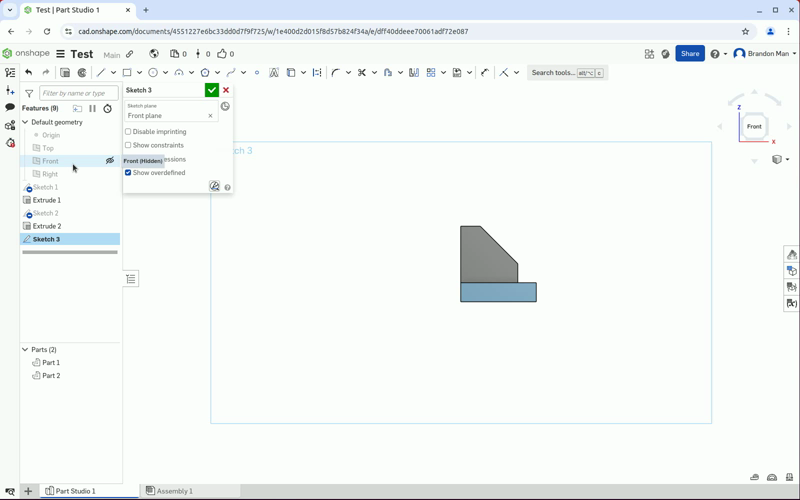
mouse_move(73, 352)
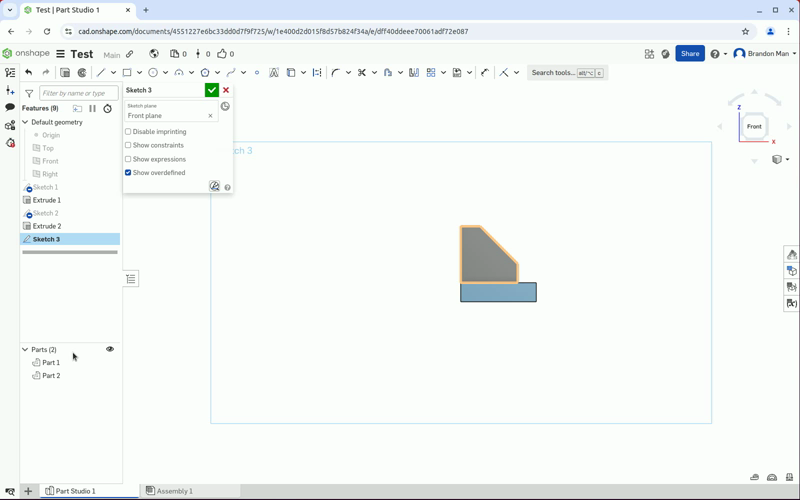
key(y)
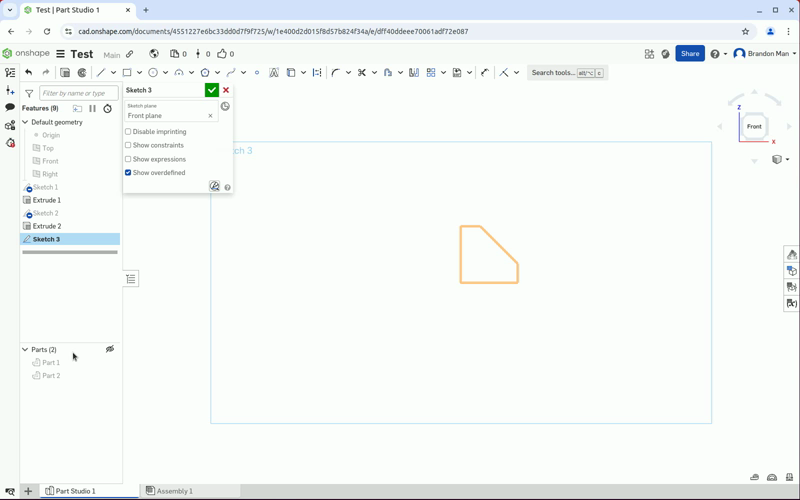
key(l)
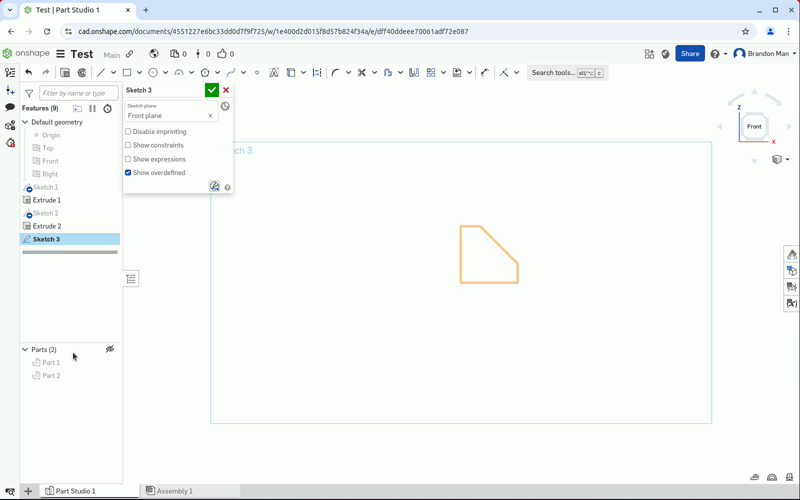
key_down(shift)
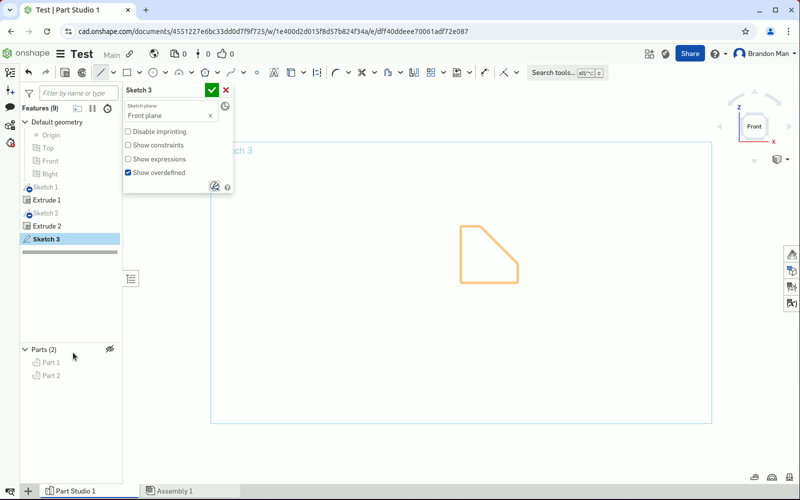
mouse_move(460, 226)
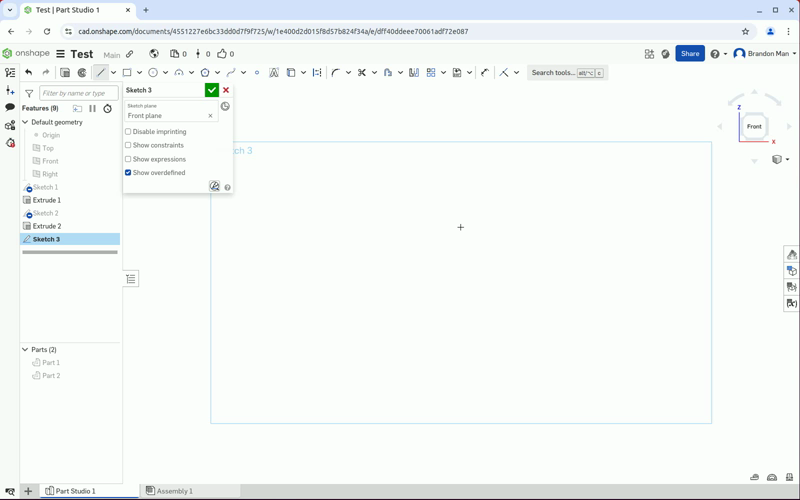
click(460, 226)
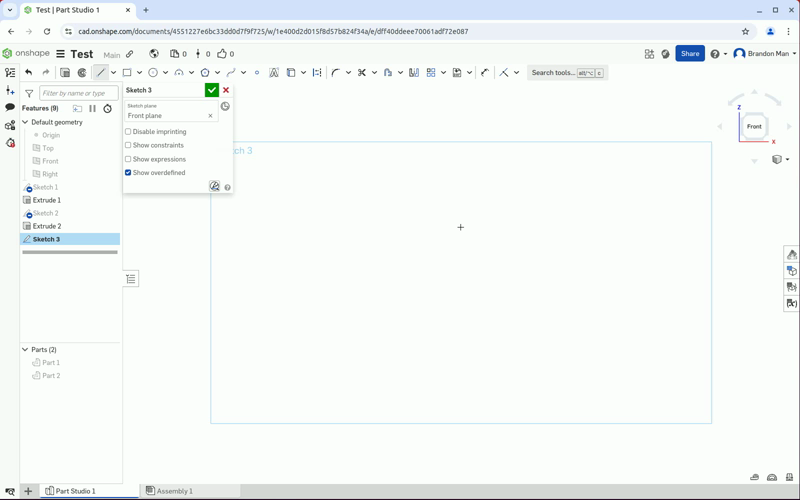
key_up(shift)
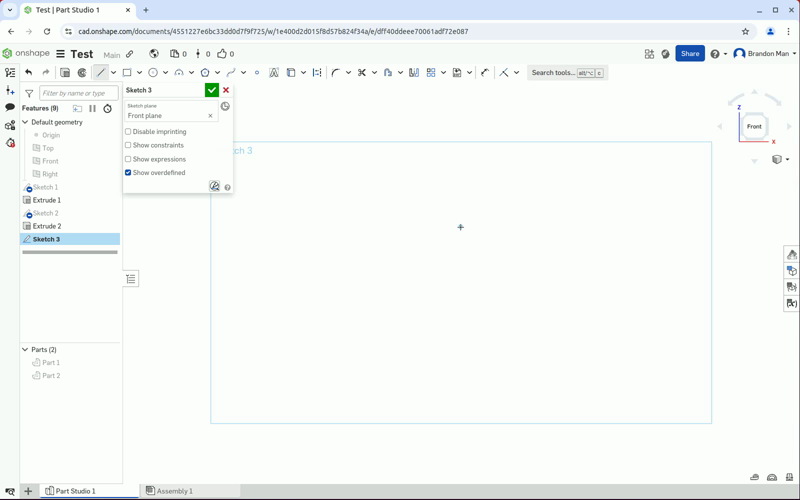
key_down(shift)
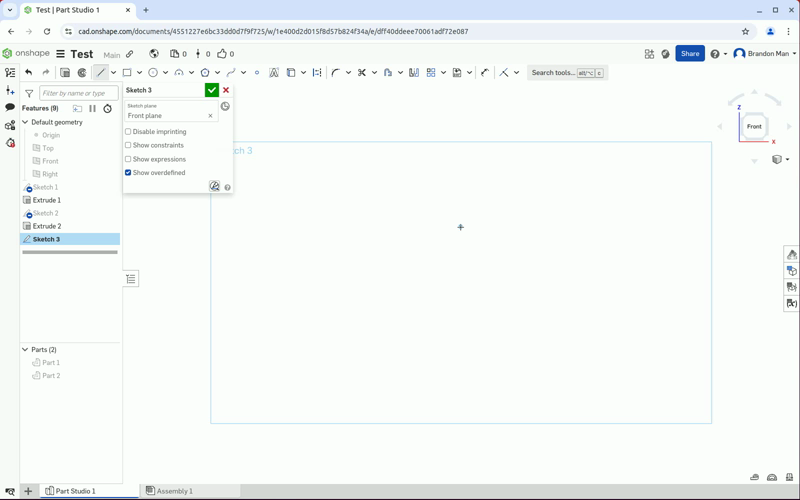
mouse_move(490, 226)
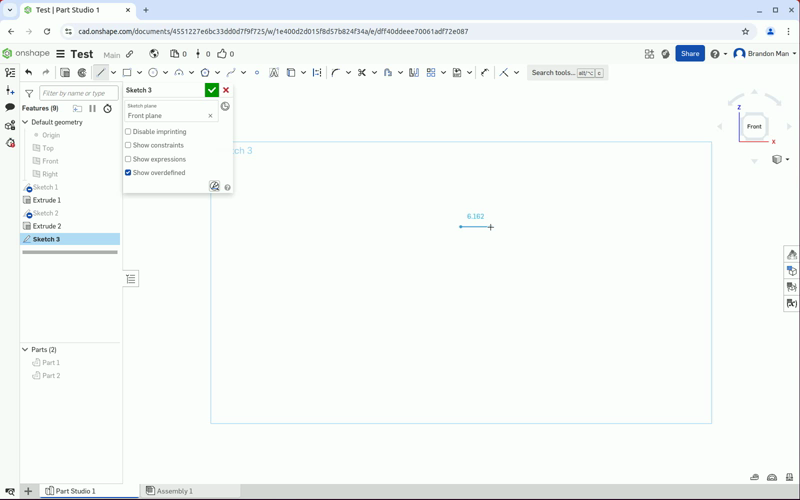
mouse_move(480, 226)
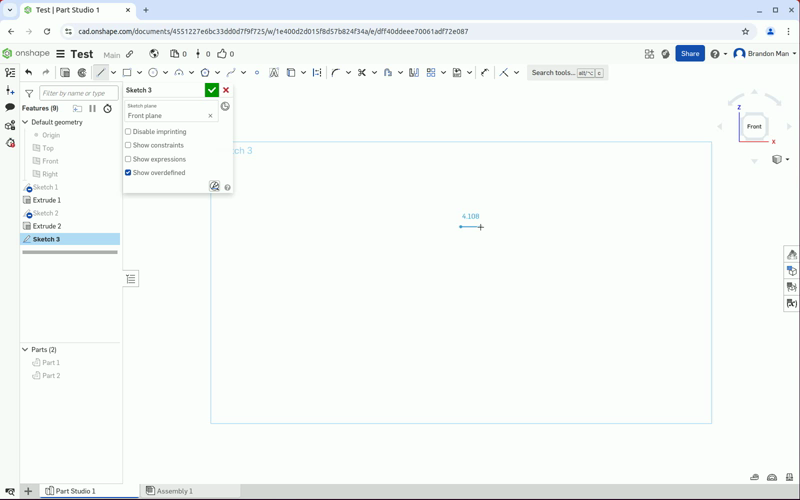
click(480, 226)
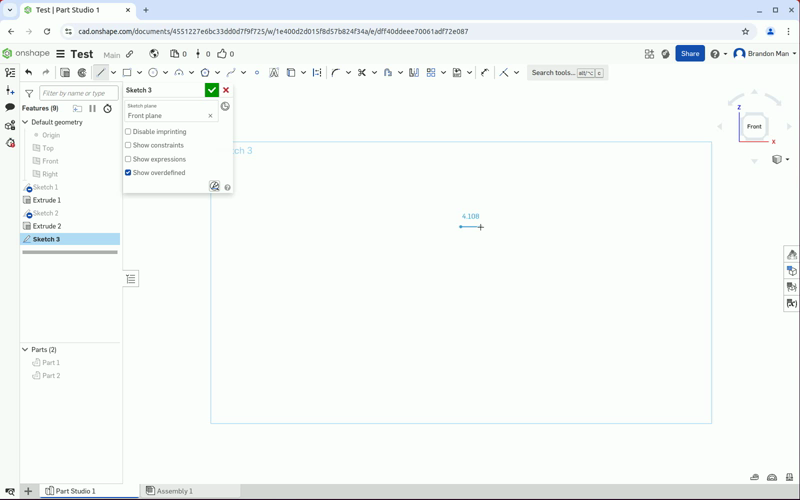
key_up(shift)
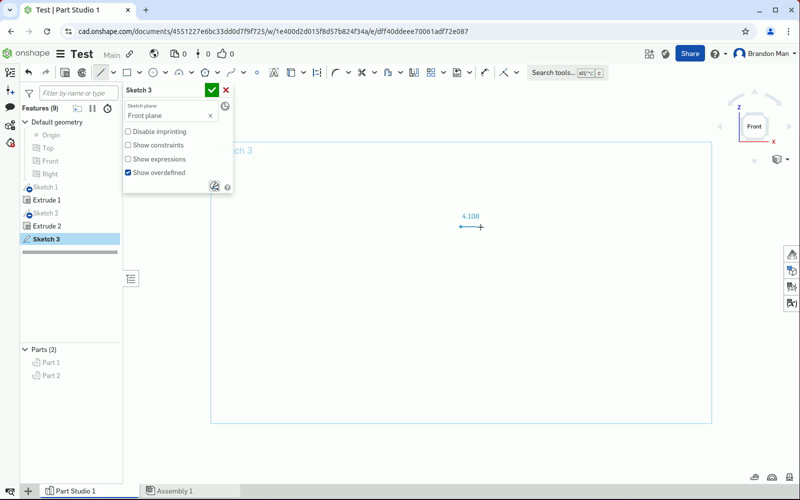
key_down(shift)
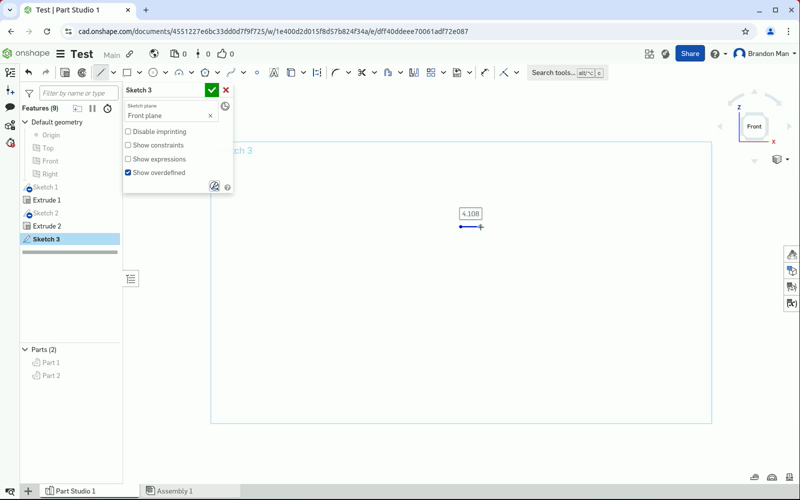
mouse_move(510, 226)
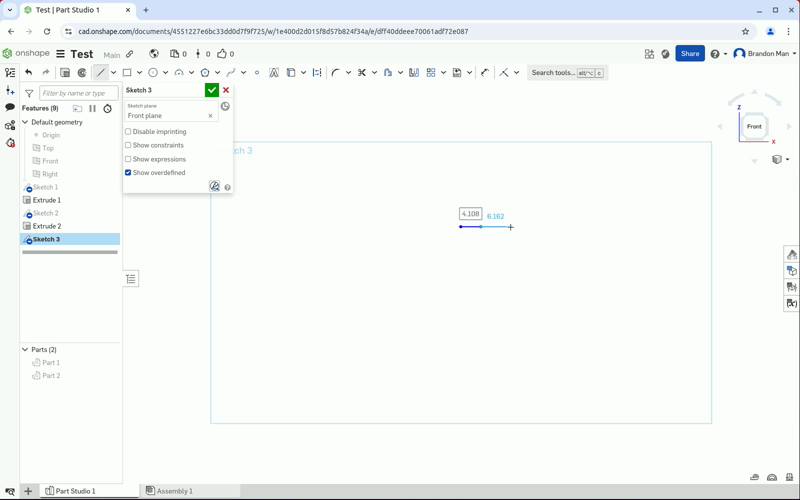
mouse_move(460, 207)
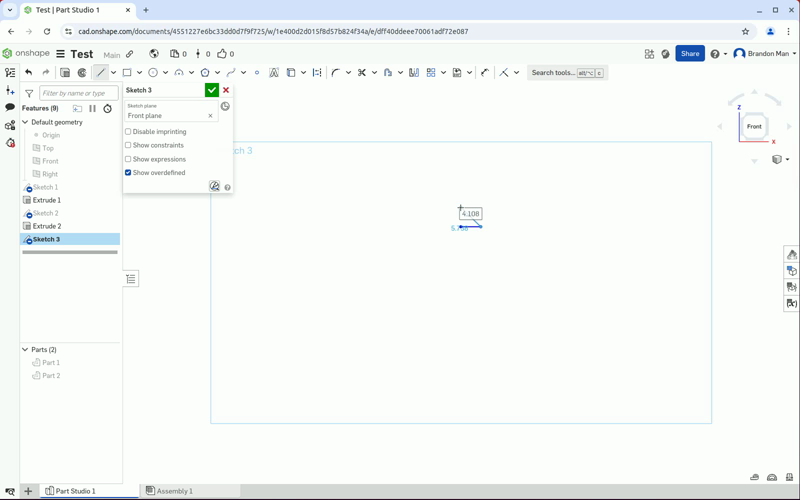
click(460, 207)
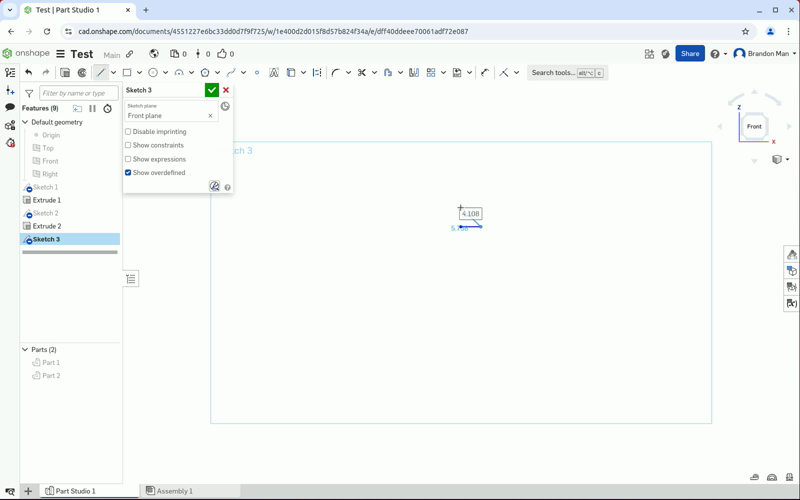
key_up(shift)
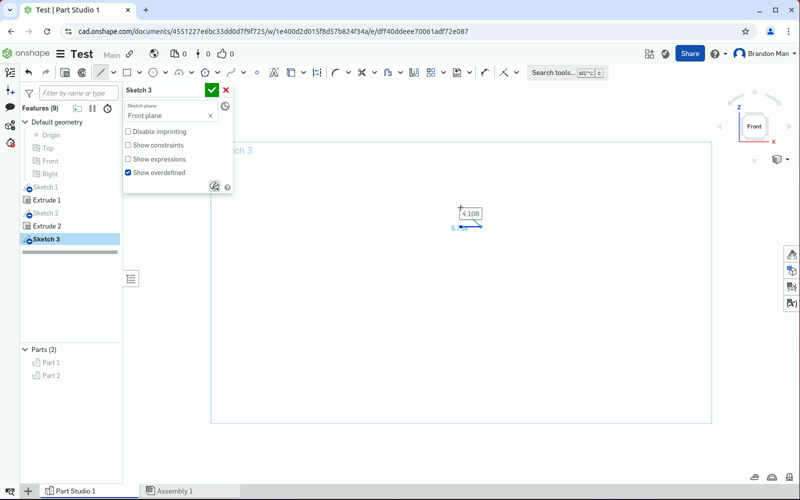
mouse_move(490, 207)
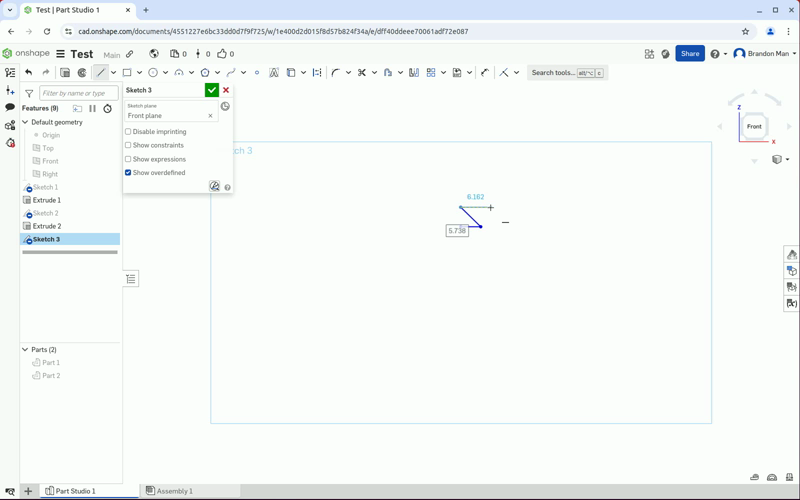
key_down(shift)
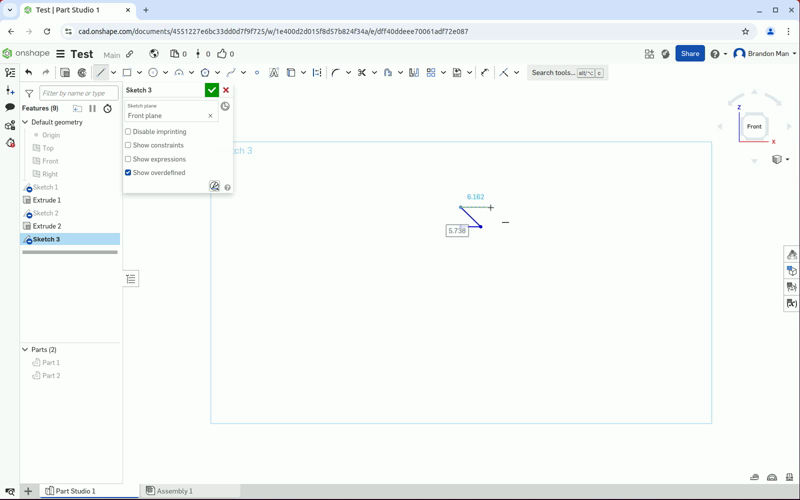
mouse_move(460, 226)
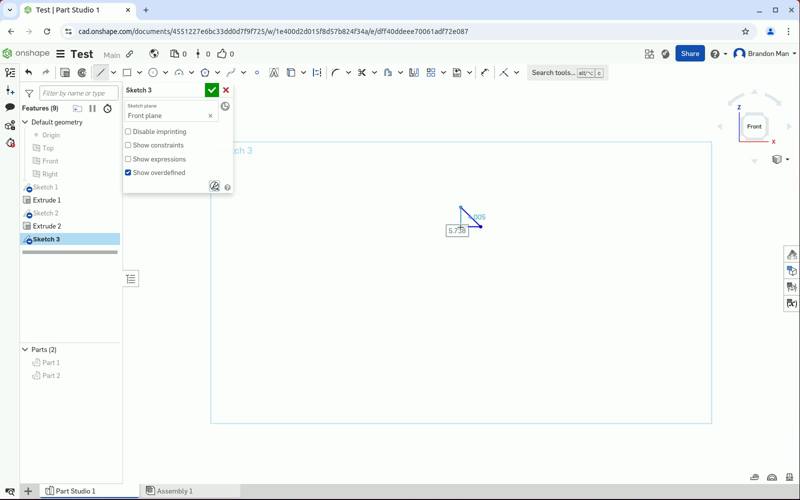
key_up(shift)
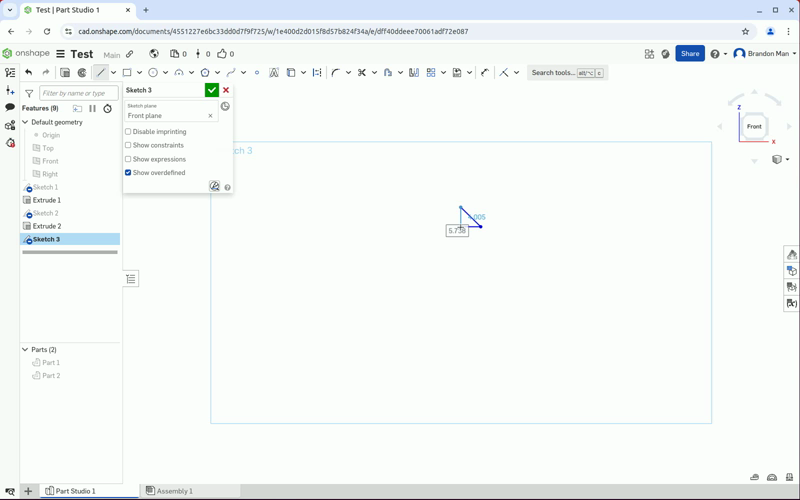
click(460, 226)
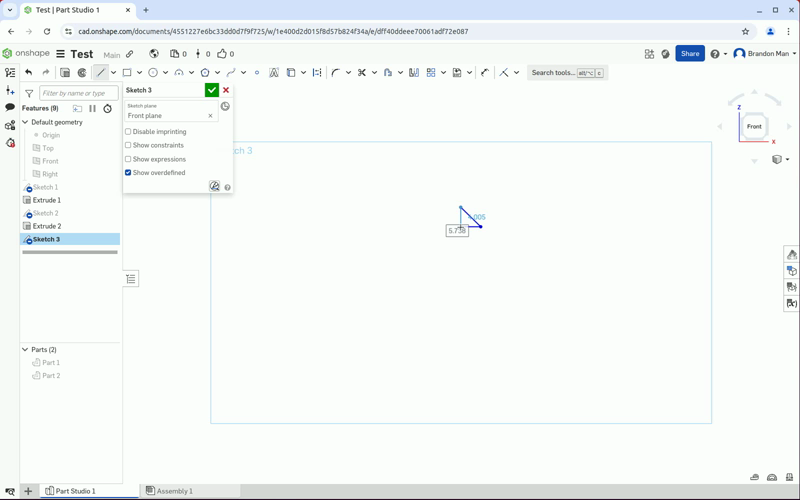
key(esc)
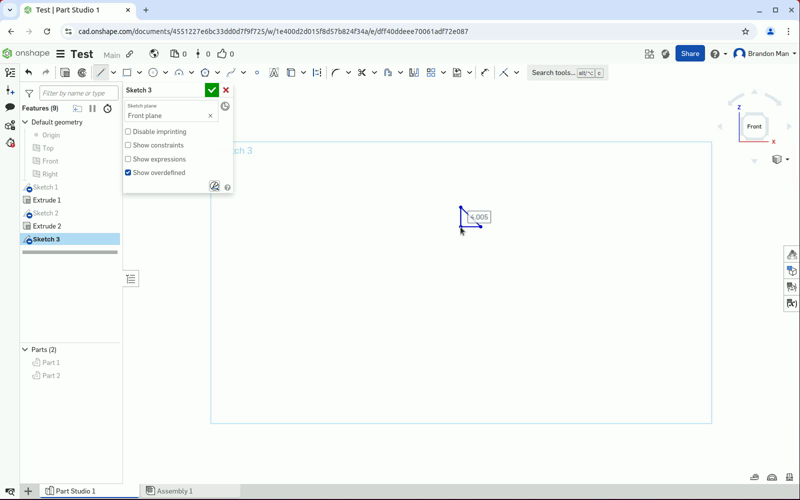
mouse_move(461, 222)
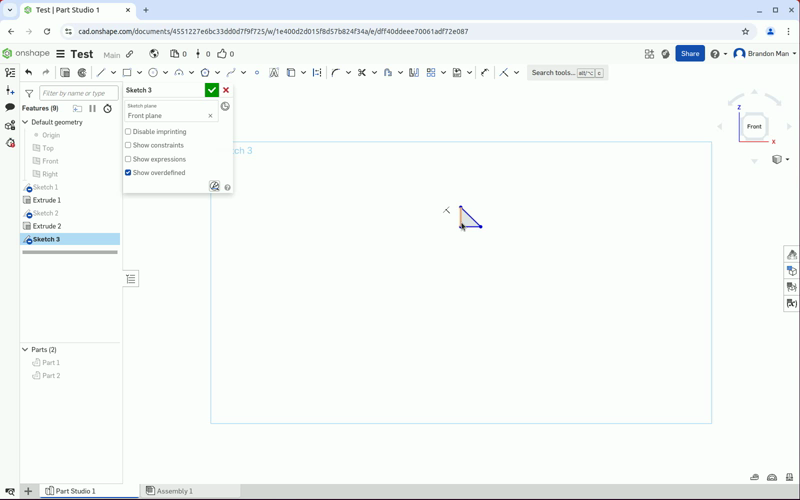
scroll(6)
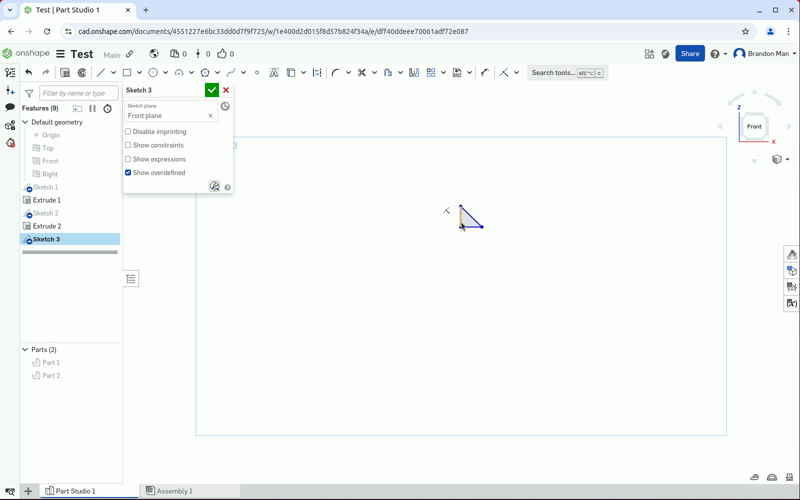
scroll(6)
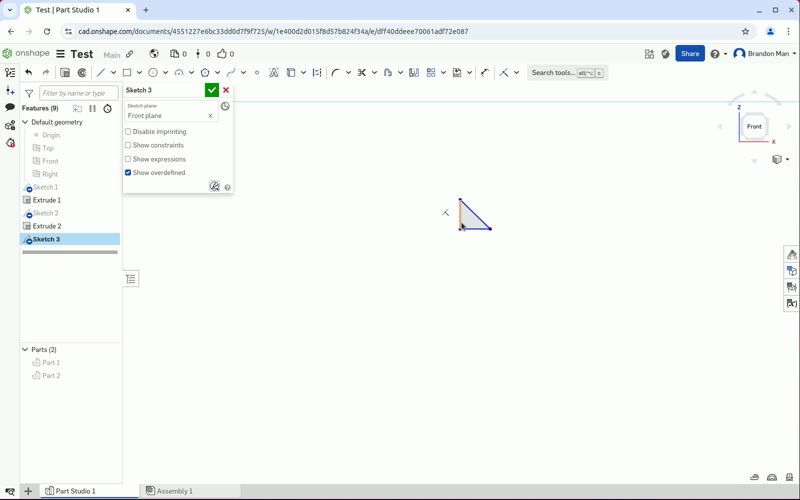
scroll(6)
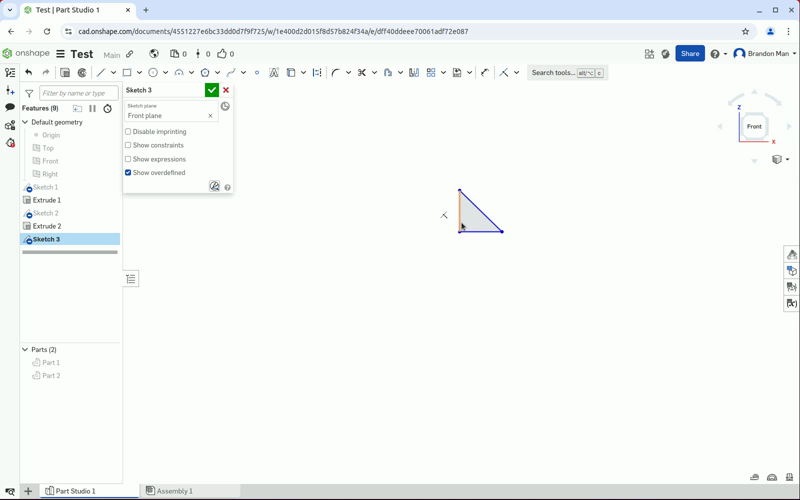
scroll(6)
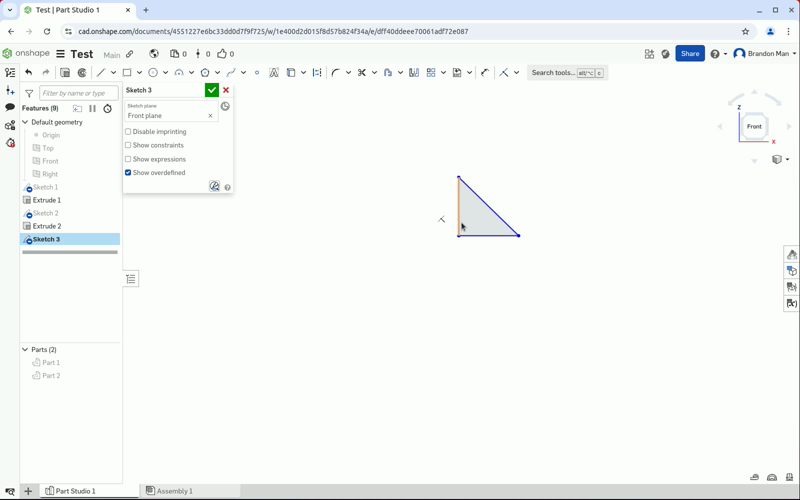
scroll(6)
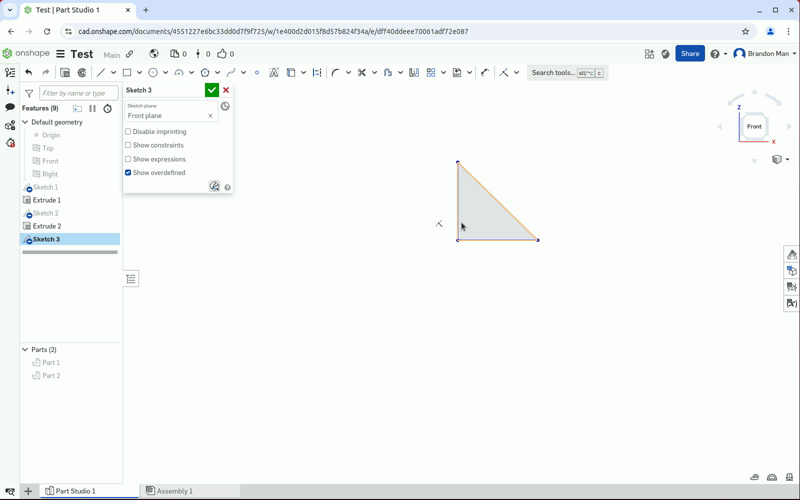
scroll(6)
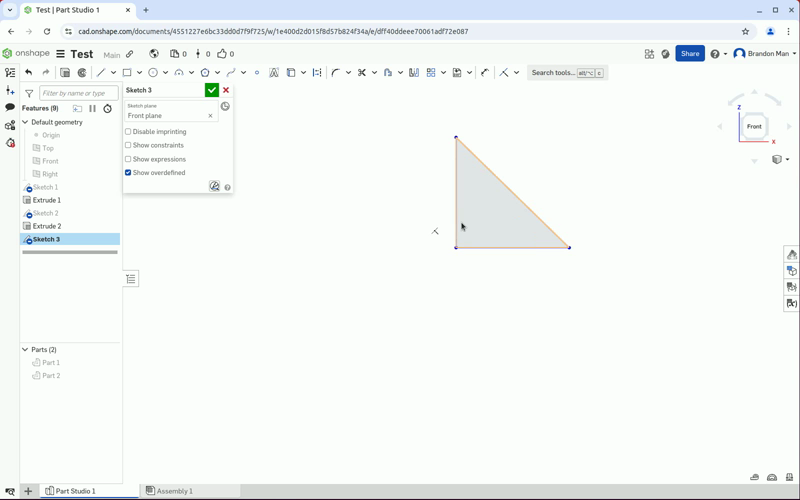
scroll(6)
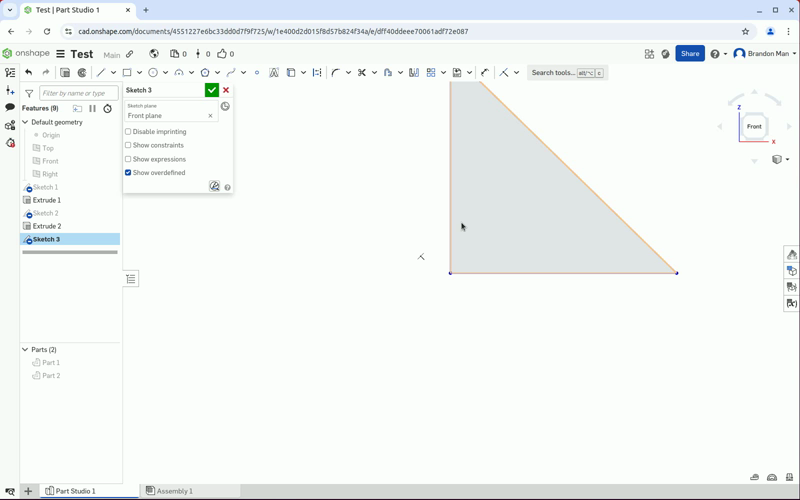
click(461, 222)
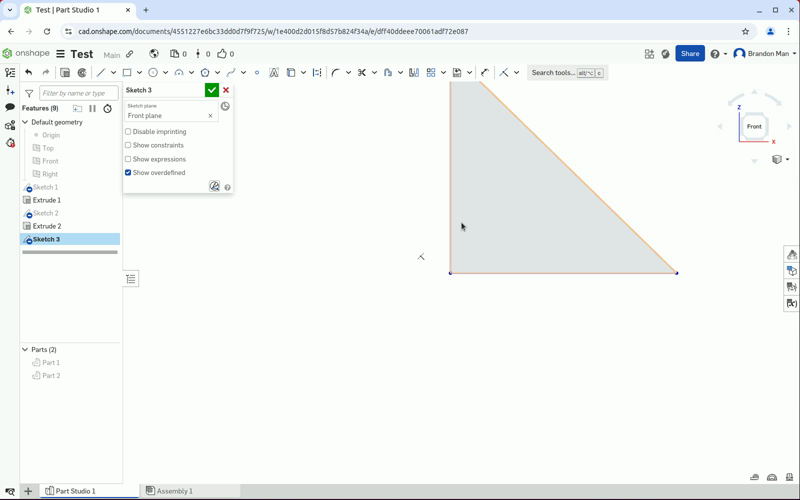
scroll(-6)
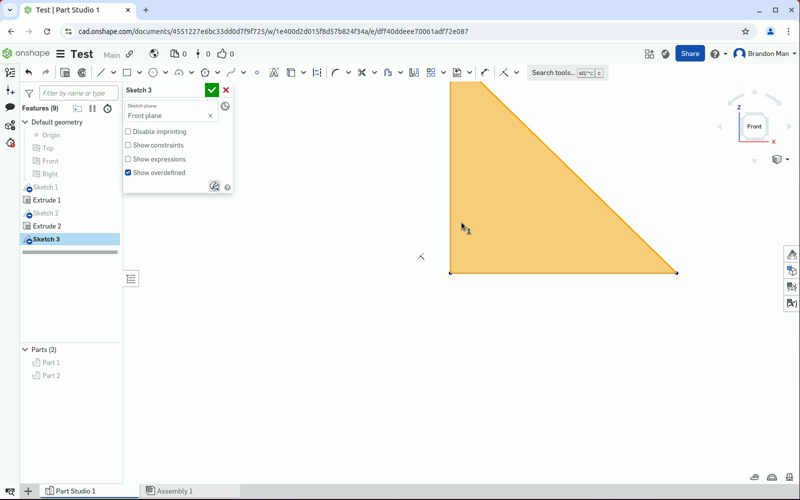
scroll(-6)
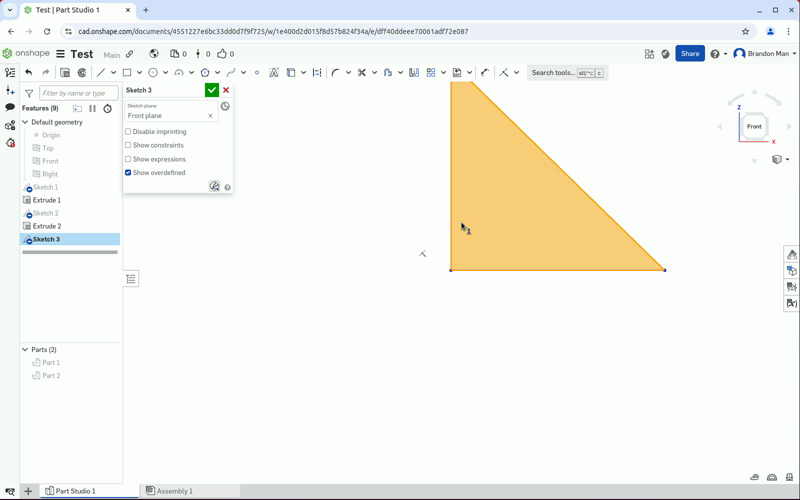
scroll(-6)
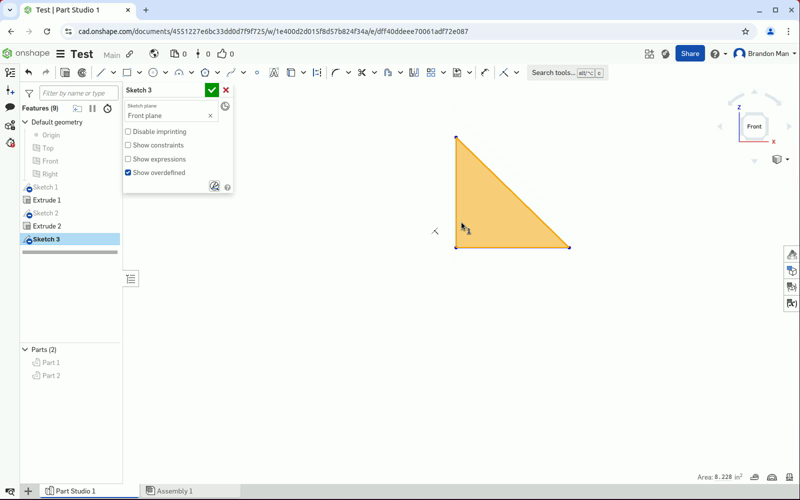
scroll(-6)
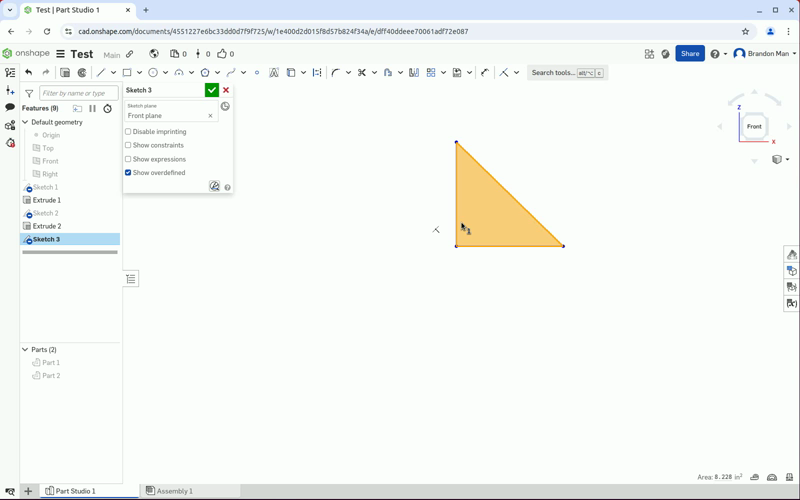
scroll(-6)
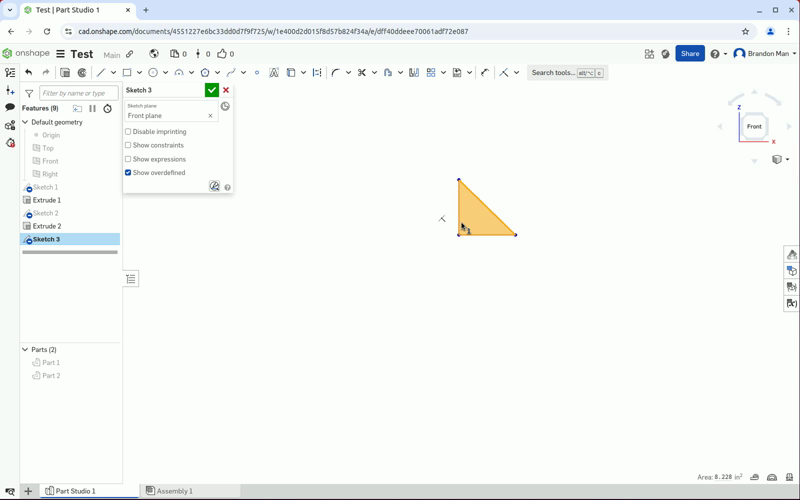
scroll(-6)
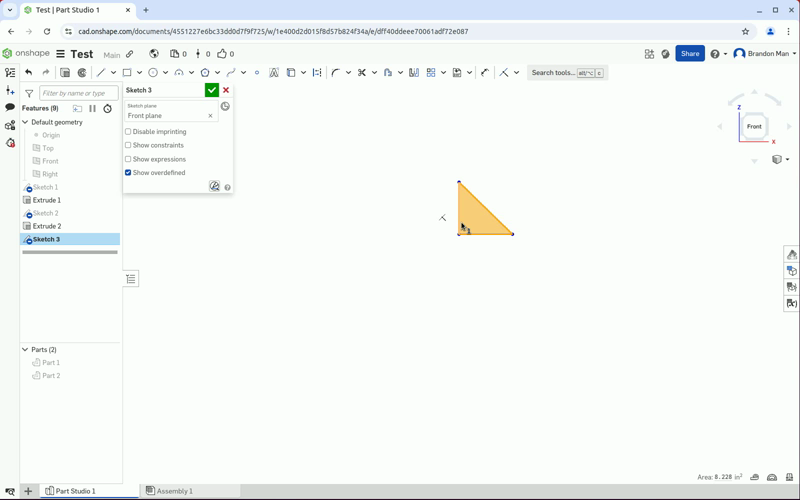
scroll(-6)
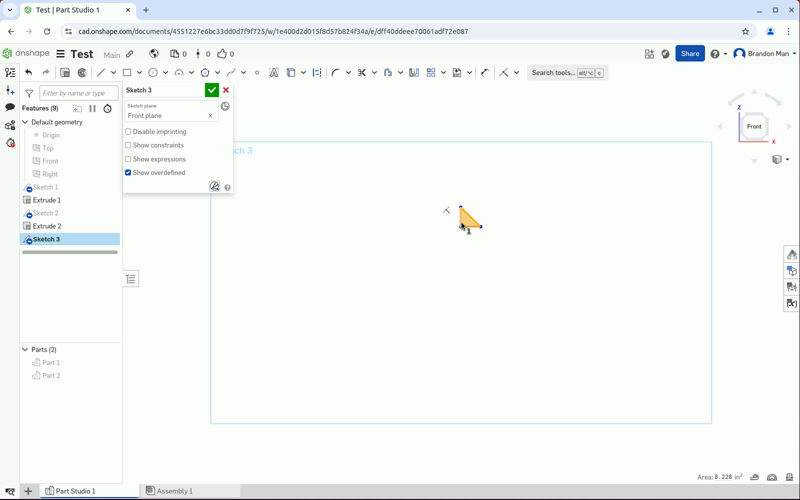
mouse_move(73, 352)
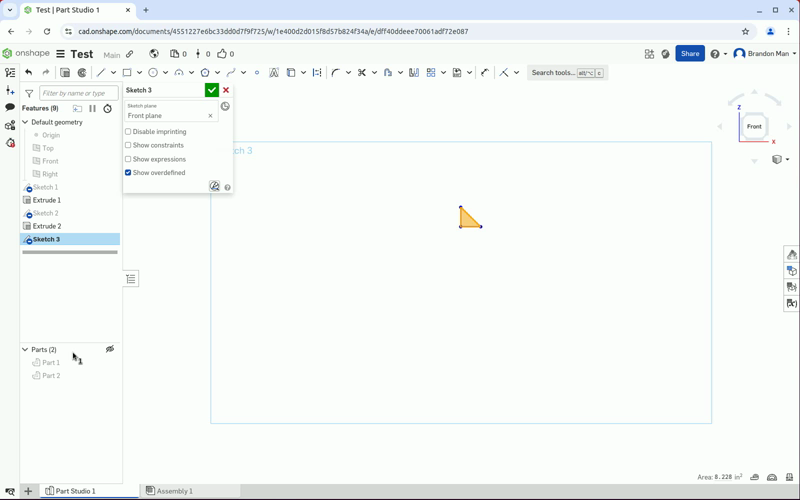
key(shift+y)
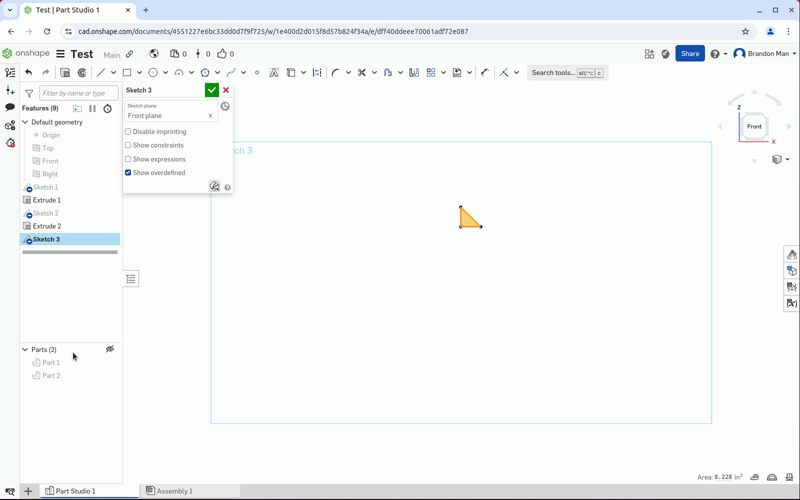
key(shift+e)
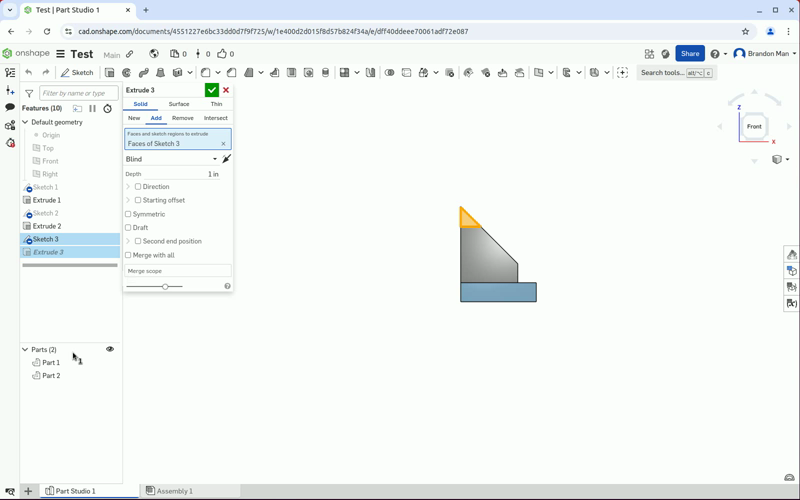
mouse_move(143, 106)
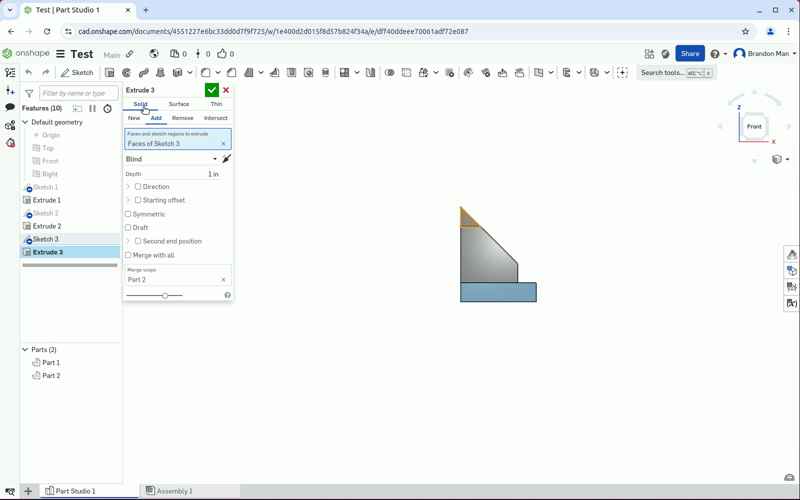
click(143, 106)
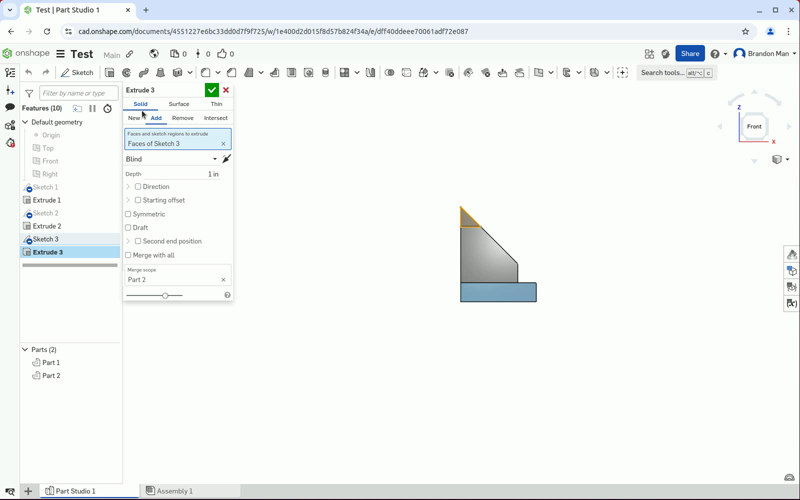
mouse_move(137, 120)
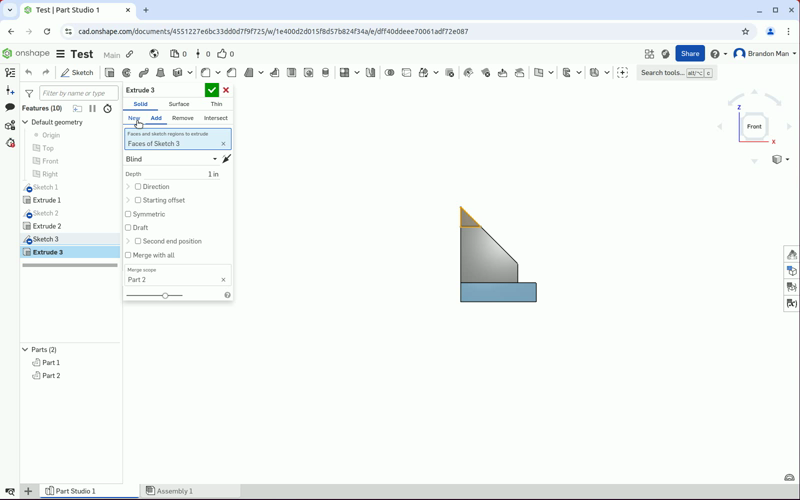
click(137, 120)
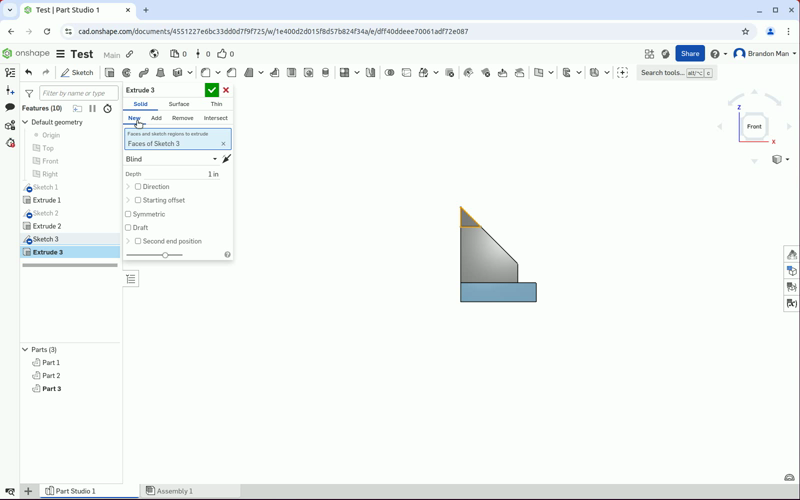
key(tab, 4)
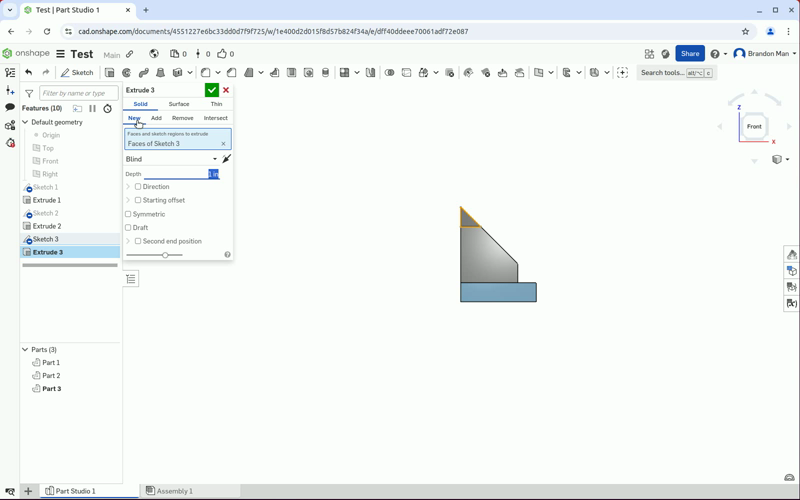
text(7.703)
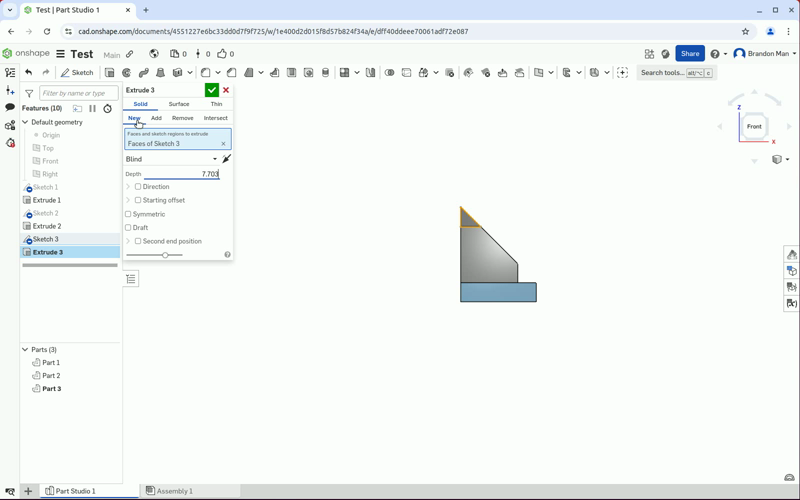
key(enter)
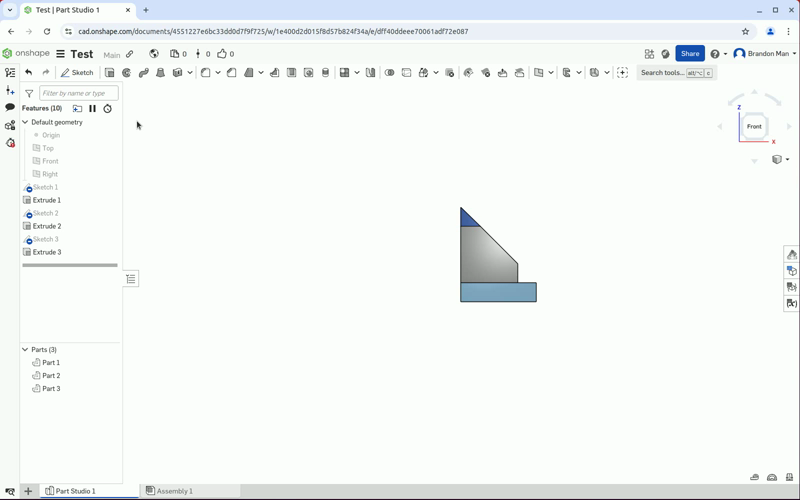
key(shift+h)
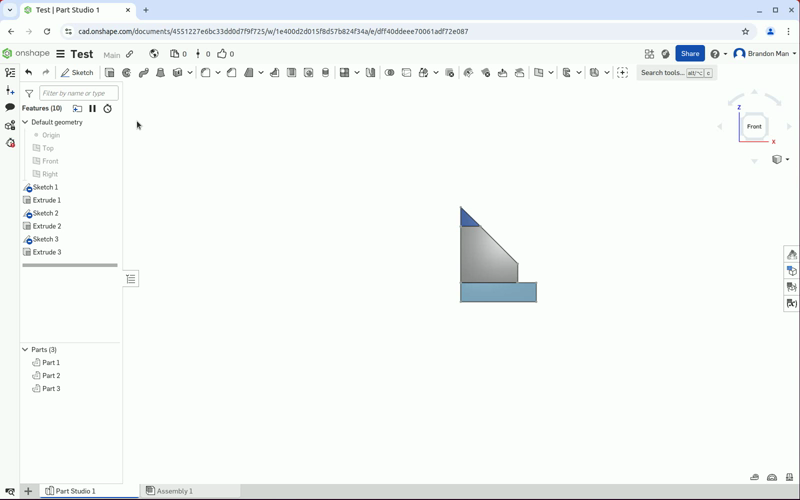
key(shift+h)
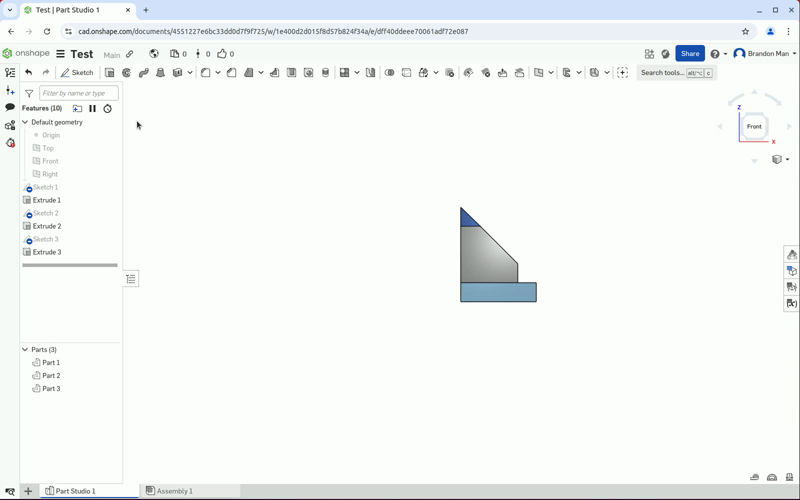
mouse_move(73, 189)
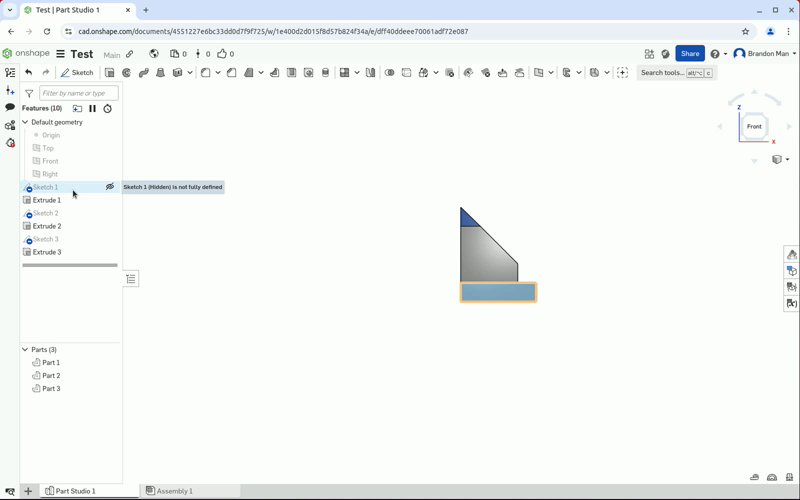
click(73, 189)
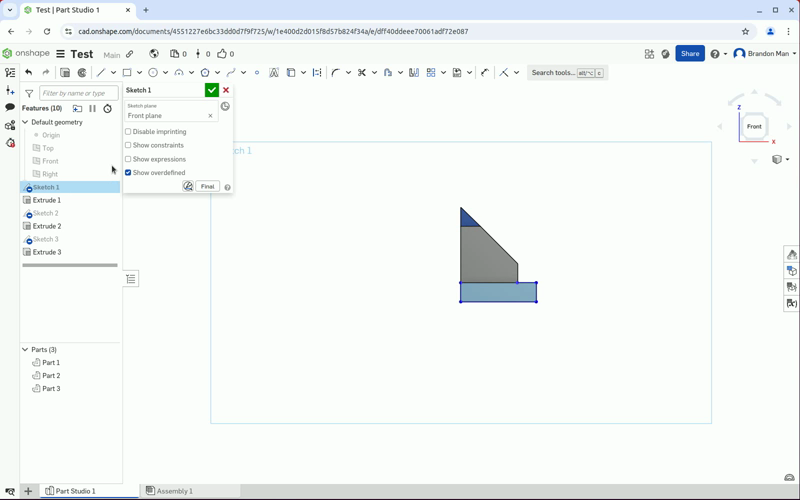
mouse_move(229, 92)
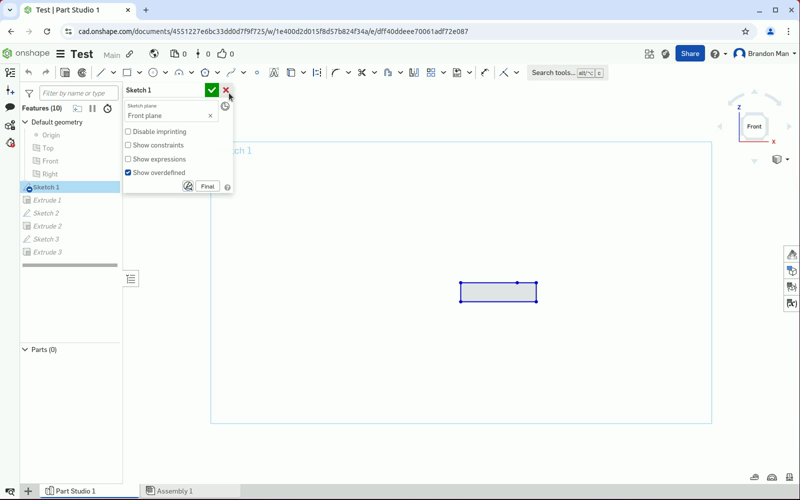
click(229, 92)
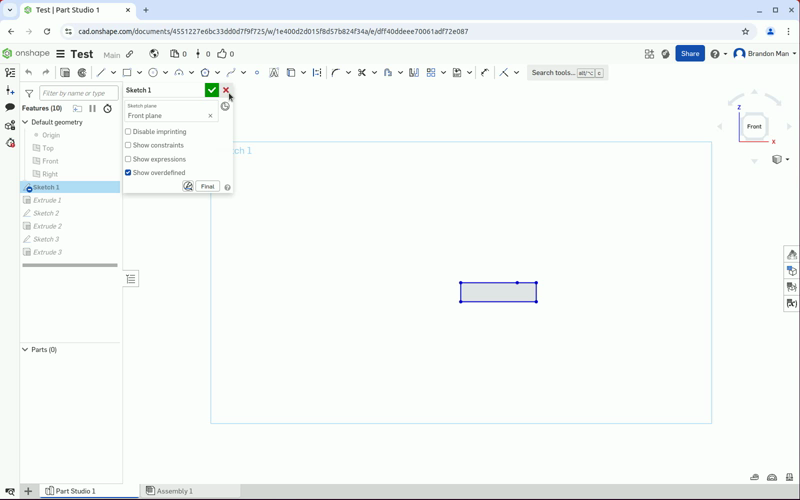
key(shift+s)
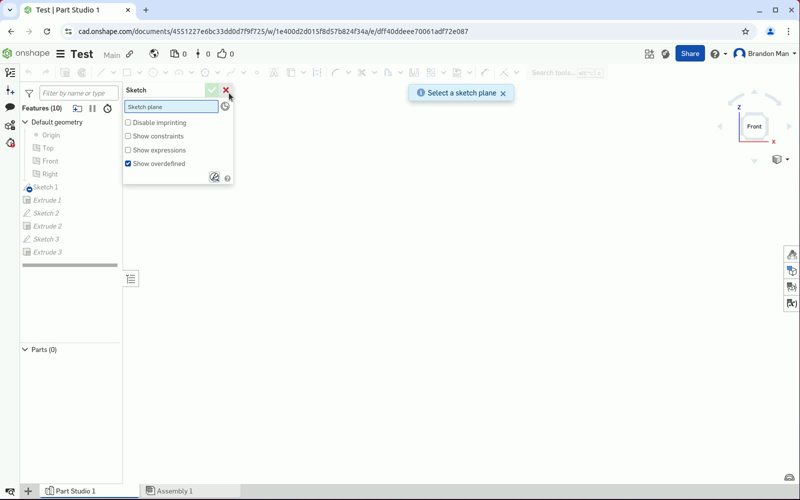
mouse_move(73, 163)
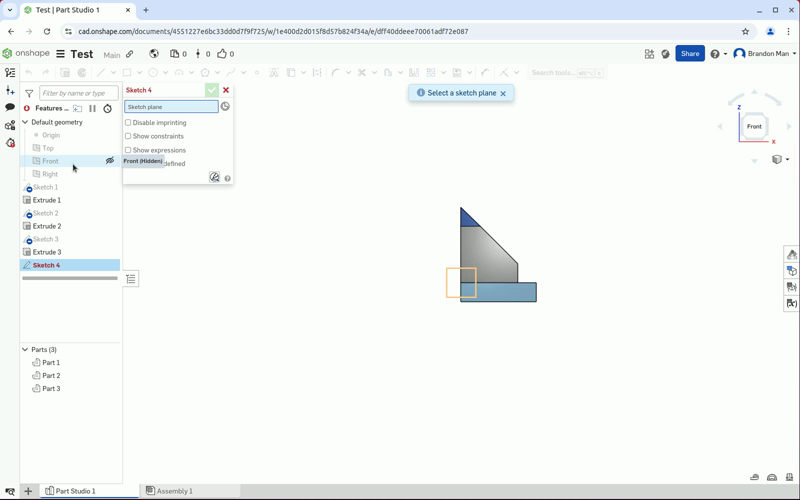
click(73, 163)
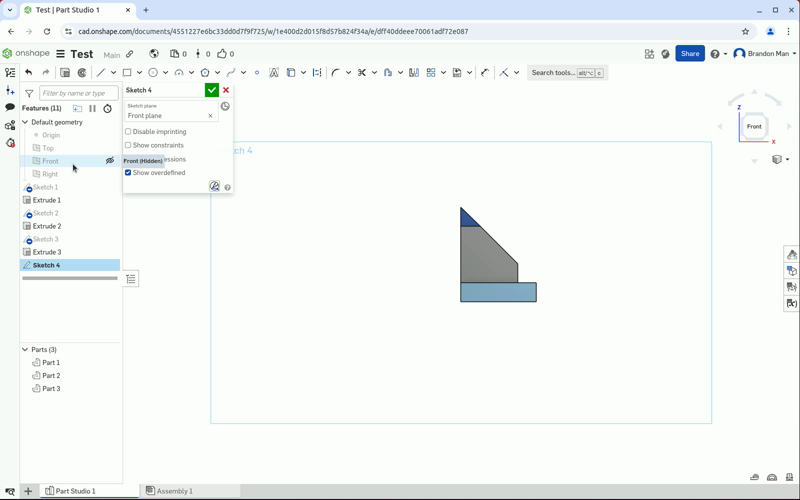
mouse_move(73, 352)
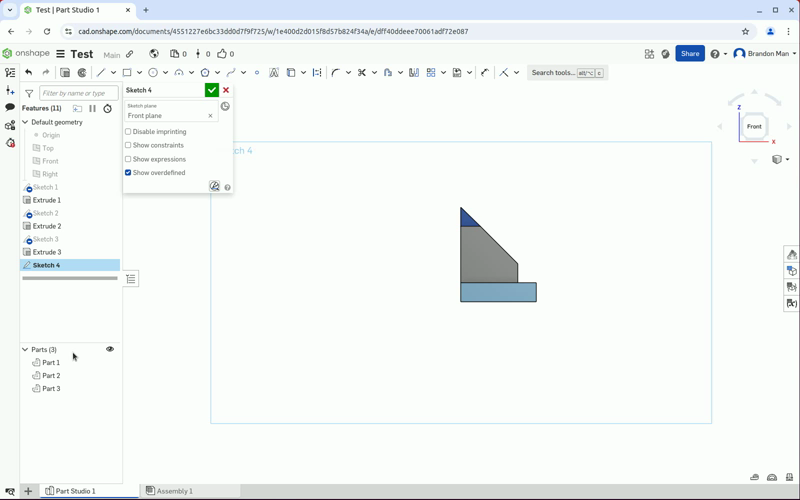
key(y)
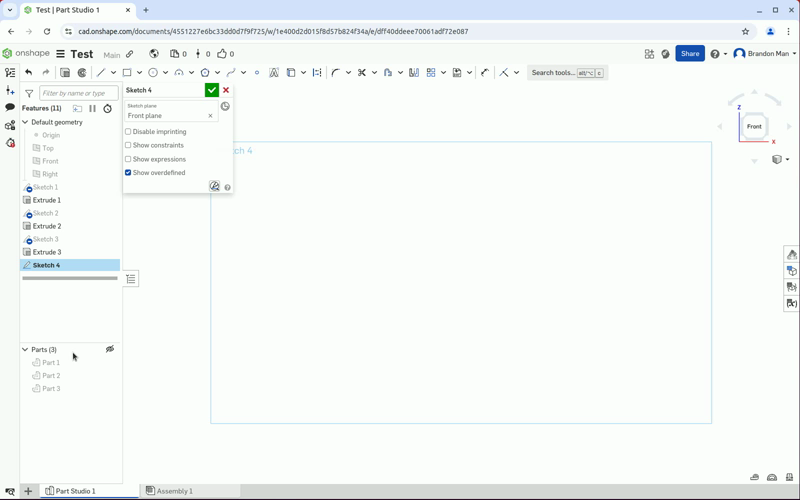
key(l)
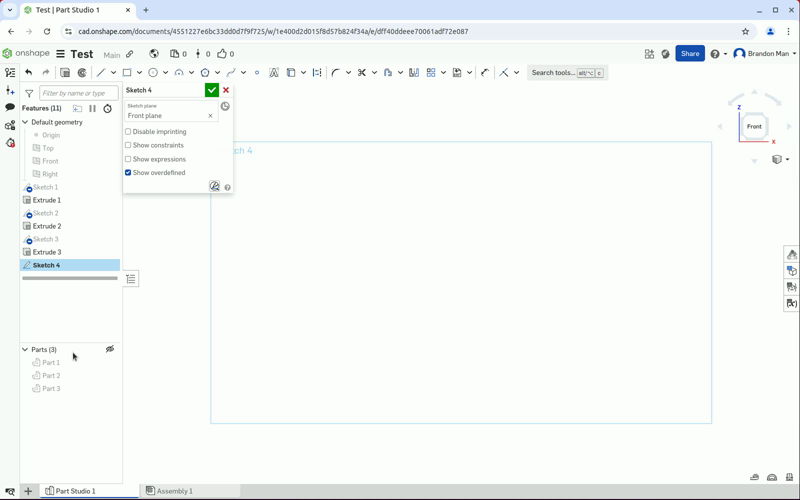
key_down(shift)
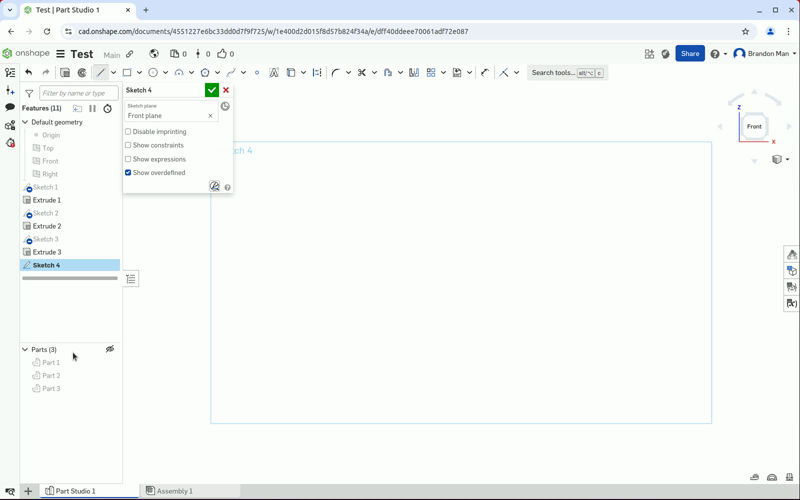
mouse_move(516, 282)
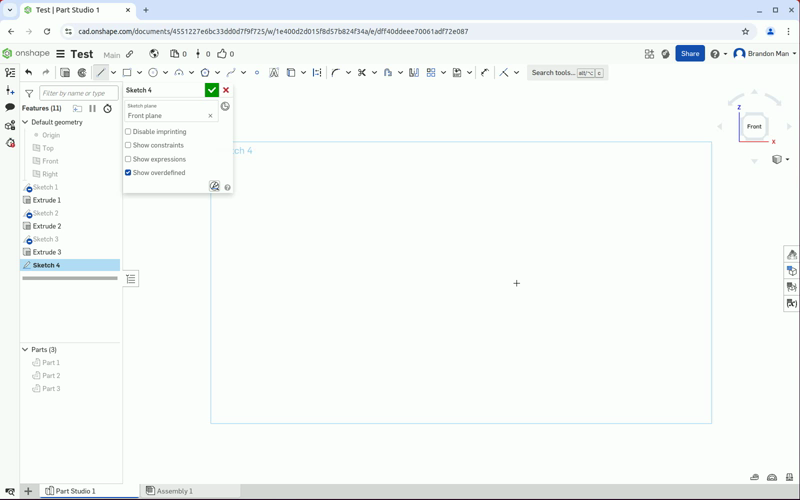
click(516, 282)
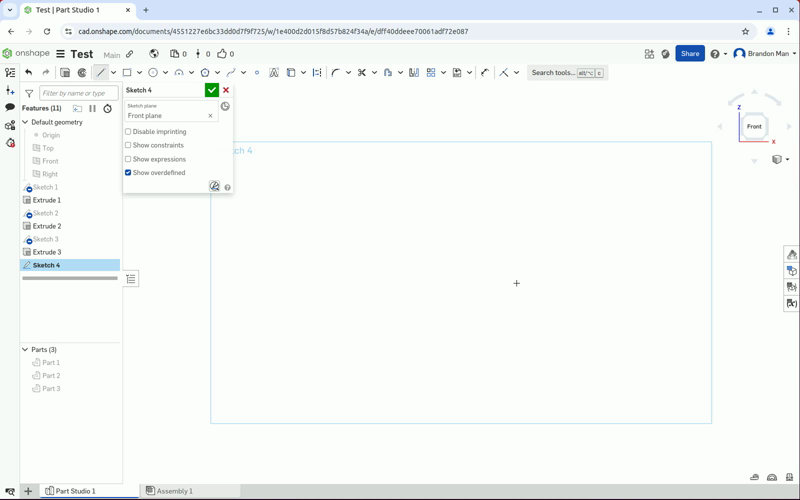
key_up(shift)
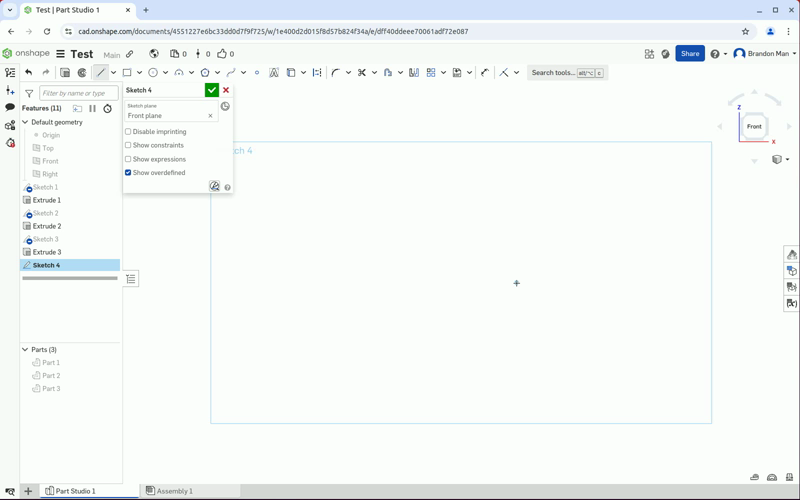
key_down(shift)
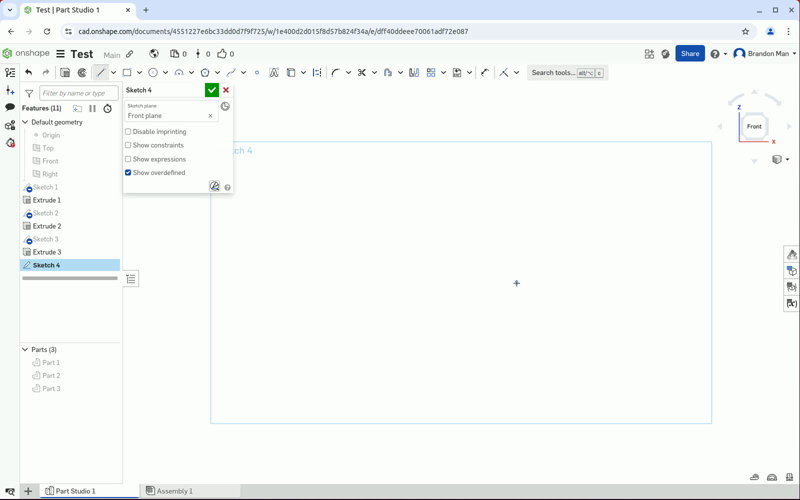
mouse_move(546, 282)
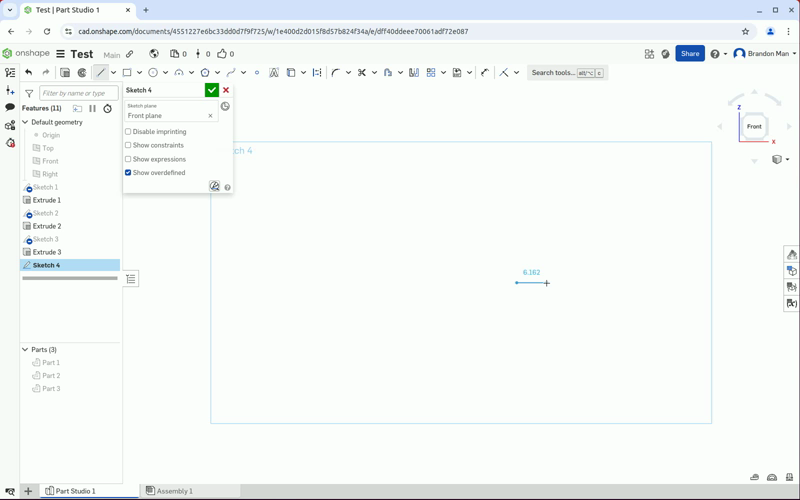
mouse_move(536, 282)
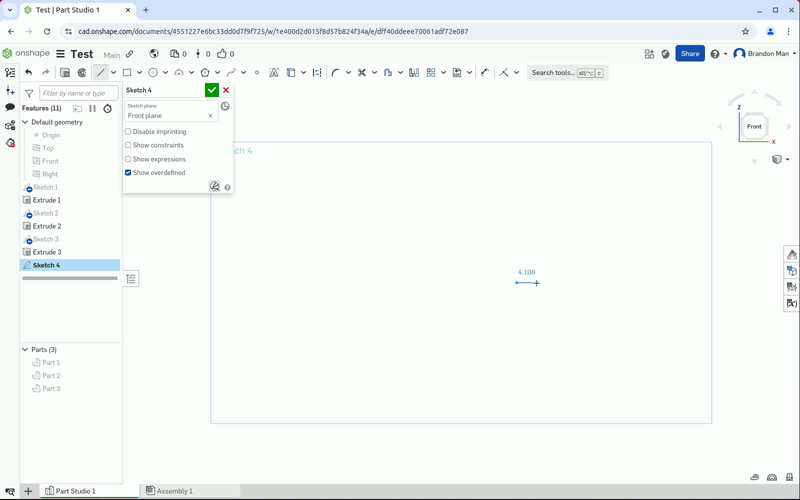
click(536, 282)
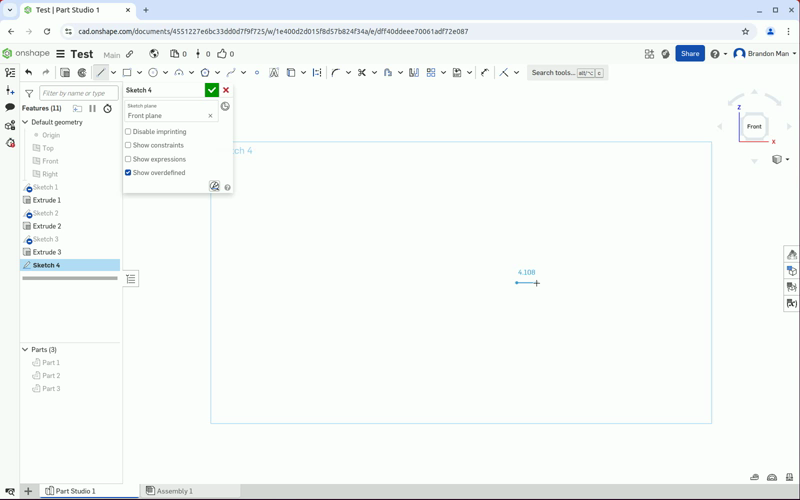
key_up(shift)
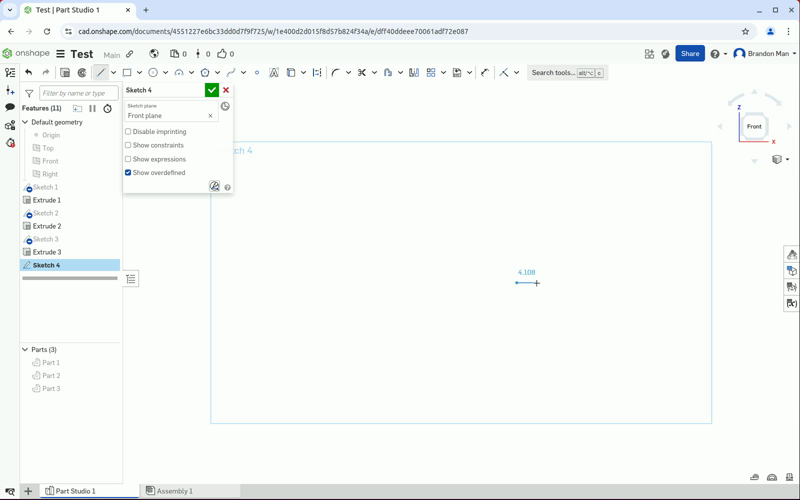
key_down(shift)
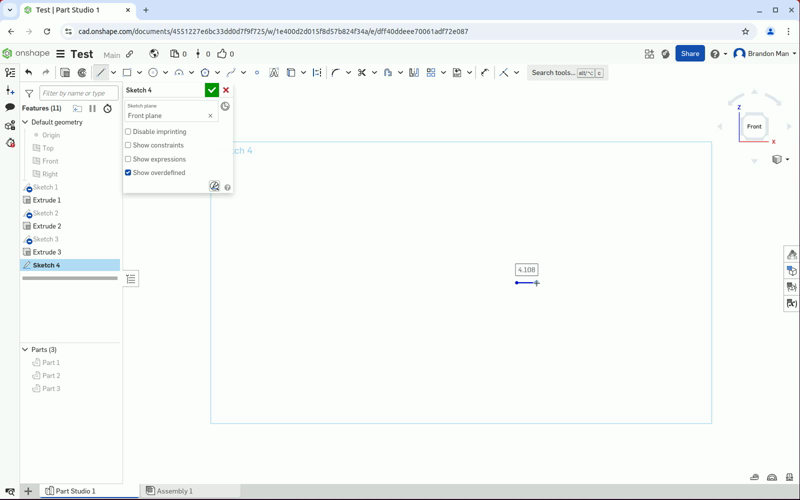
mouse_move(566, 282)
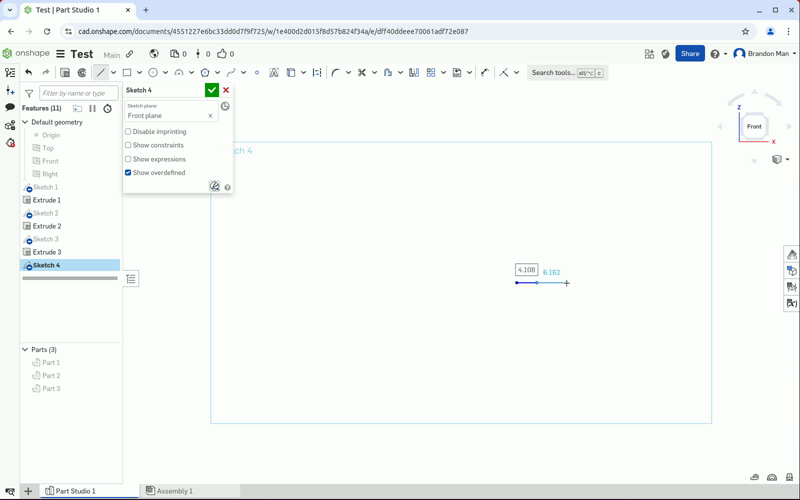
mouse_move(516, 263)
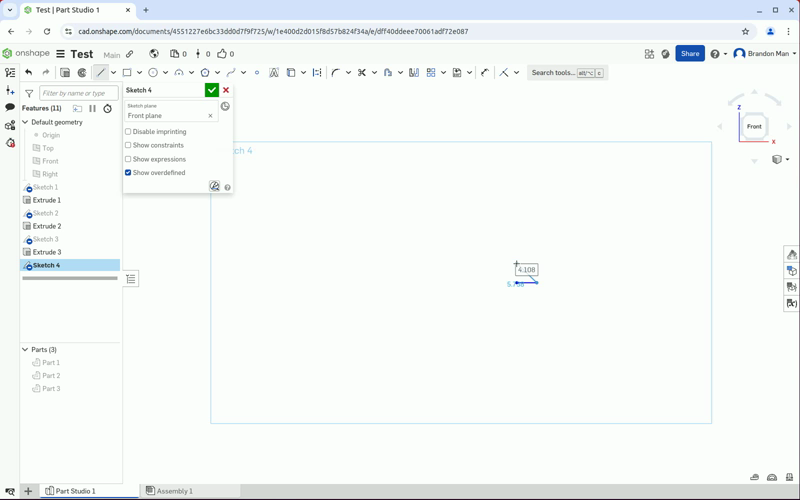
click(516, 263)
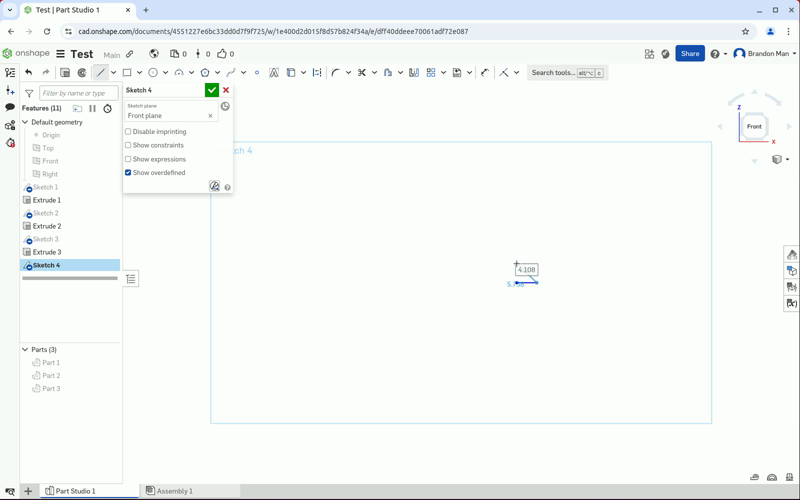
key_up(shift)
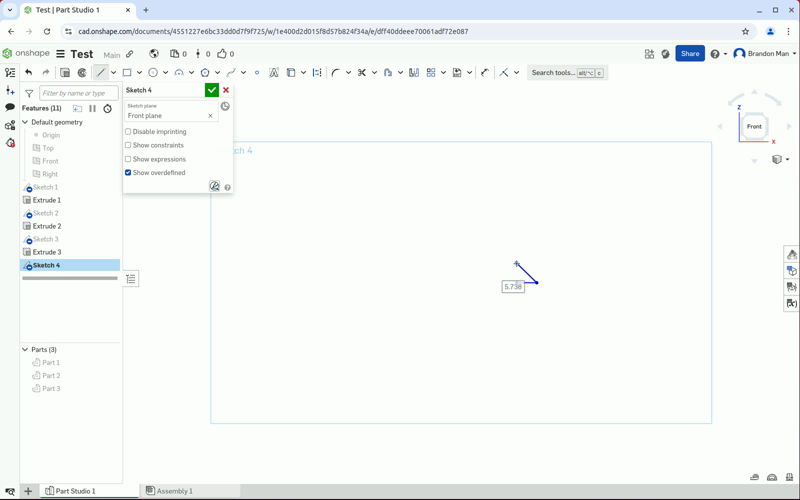
mouse_move(546, 263)
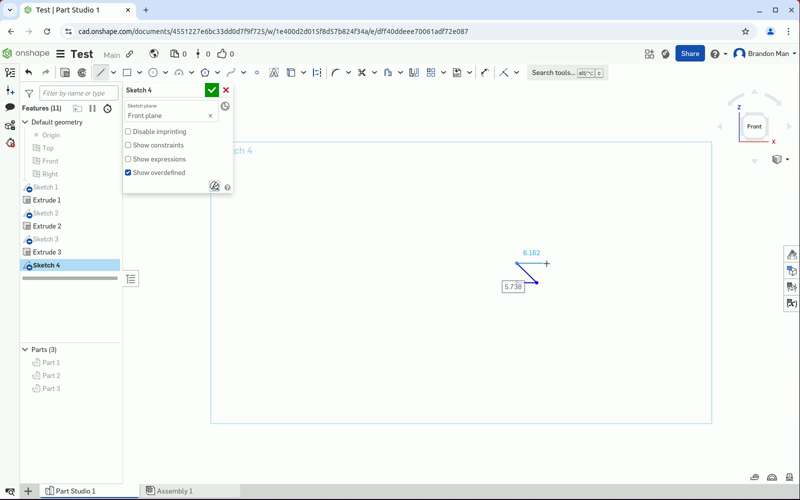
key_down(shift)
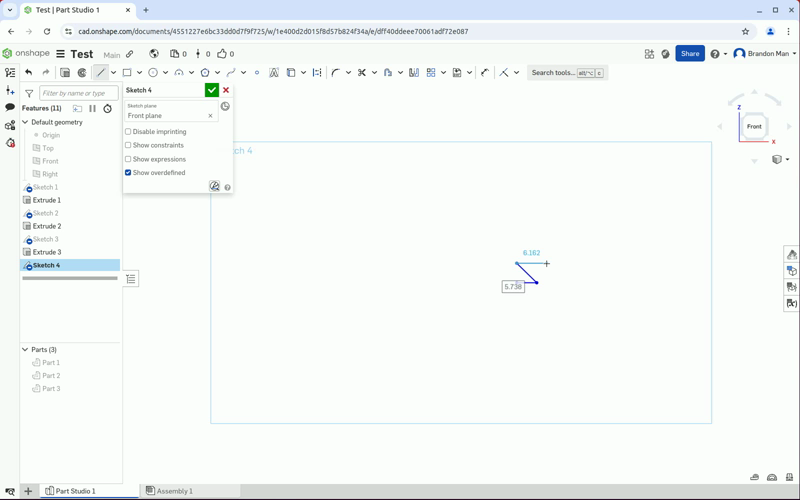
mouse_move(516, 282)
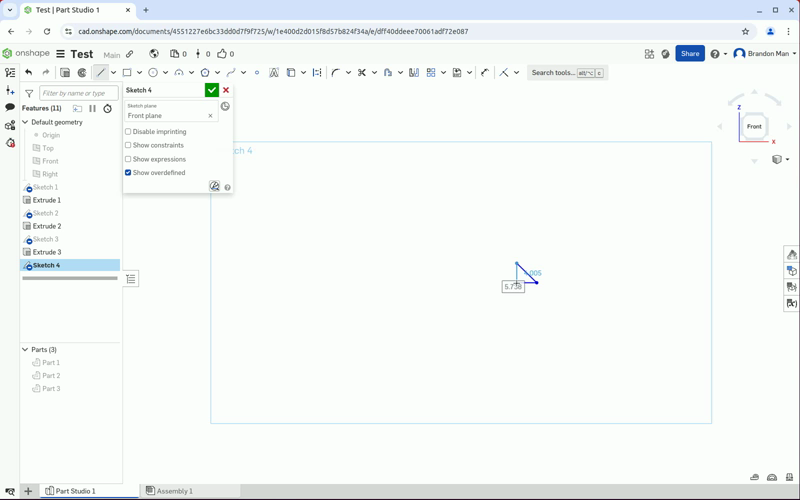
key_up(shift)
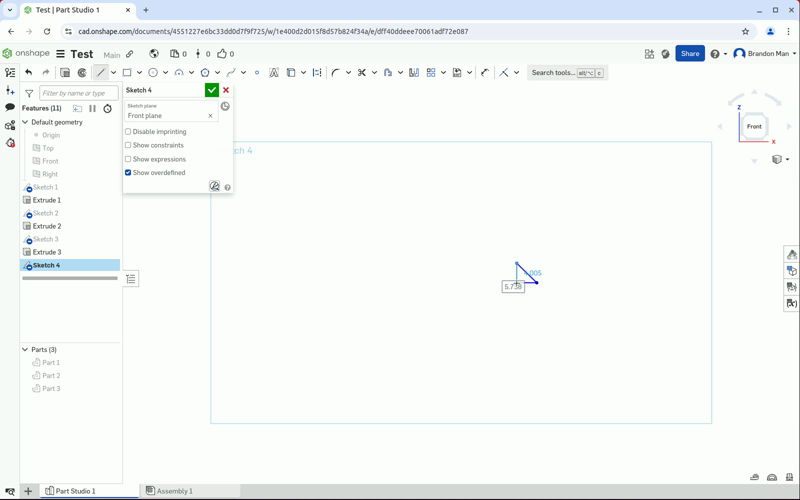
click(516, 282)
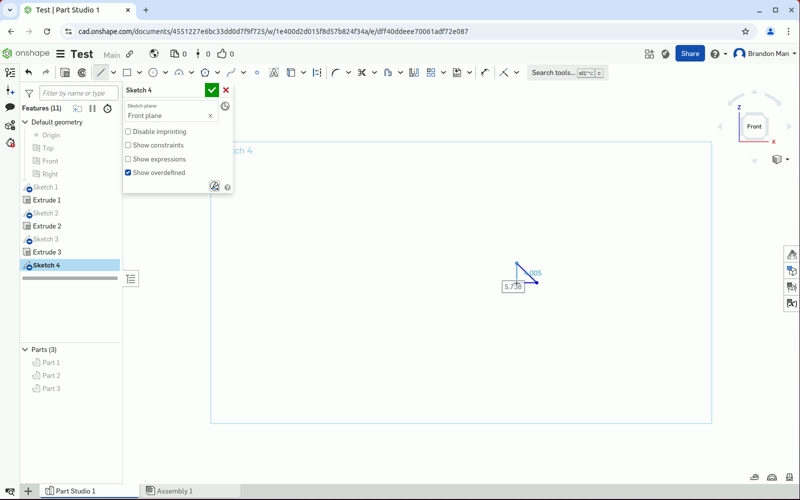
key(esc)
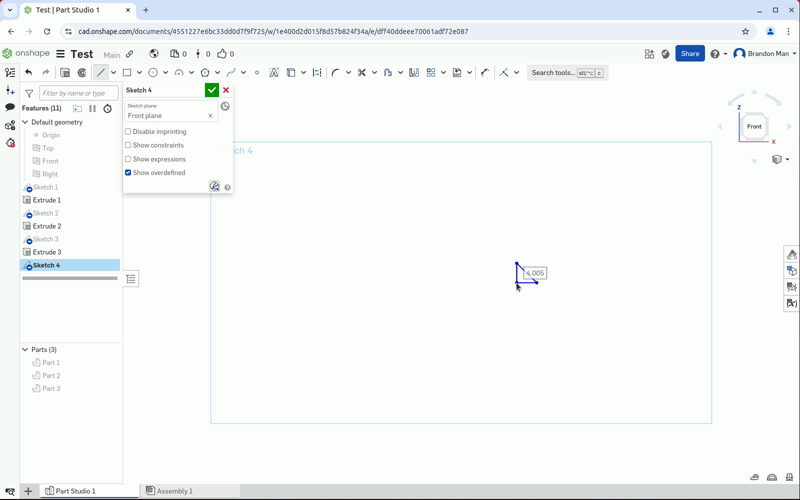
mouse_move(518, 277)
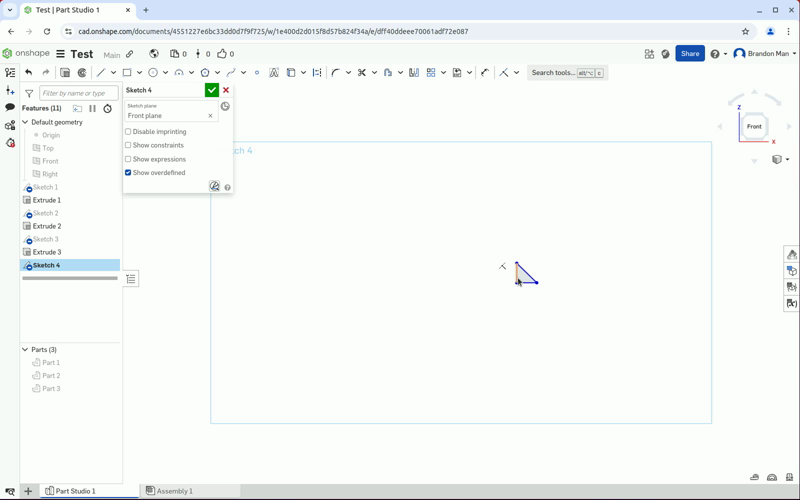
scroll(6)
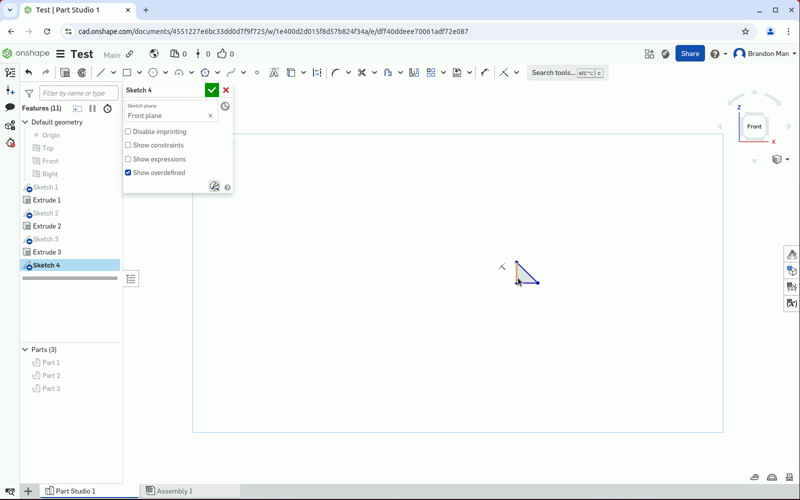
scroll(6)
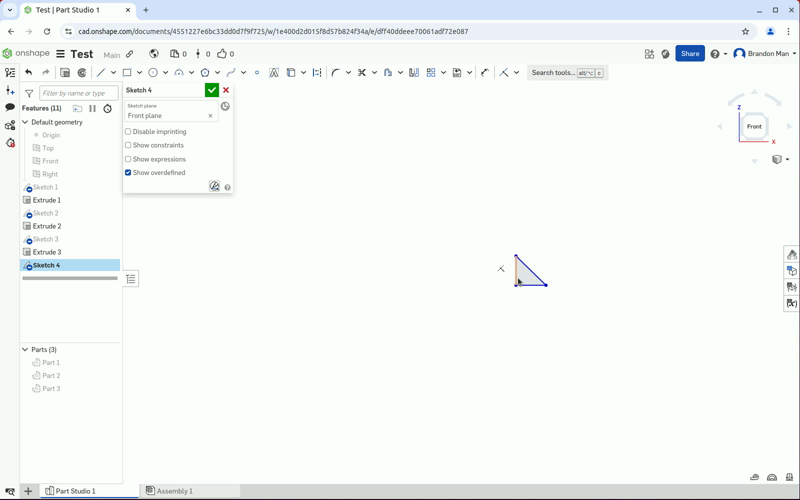
scroll(6)
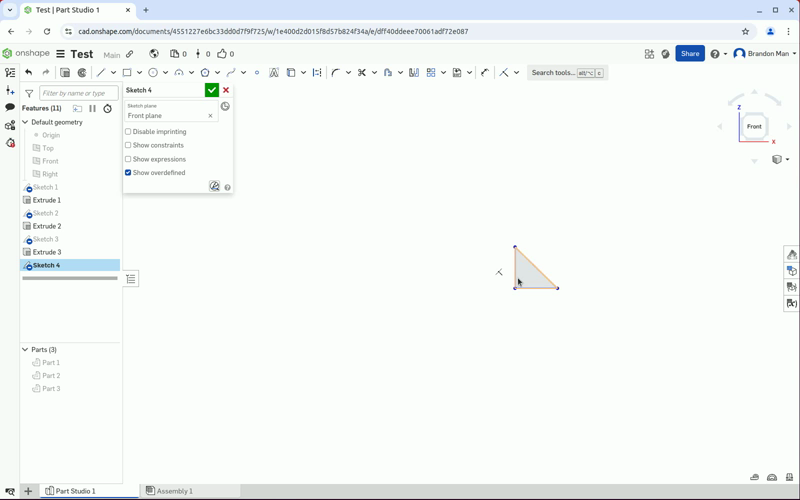
scroll(6)
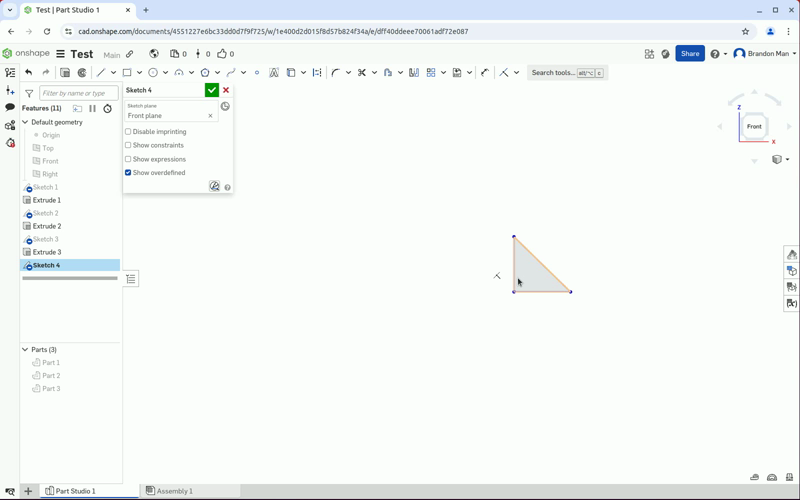
scroll(6)
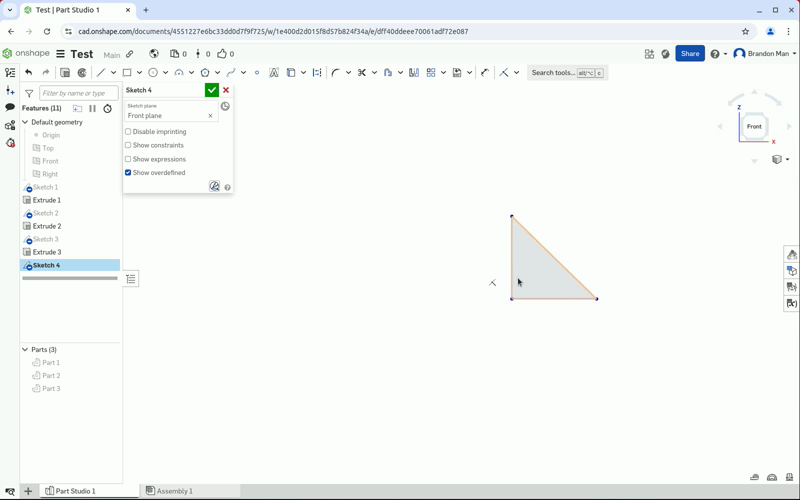
scroll(6)
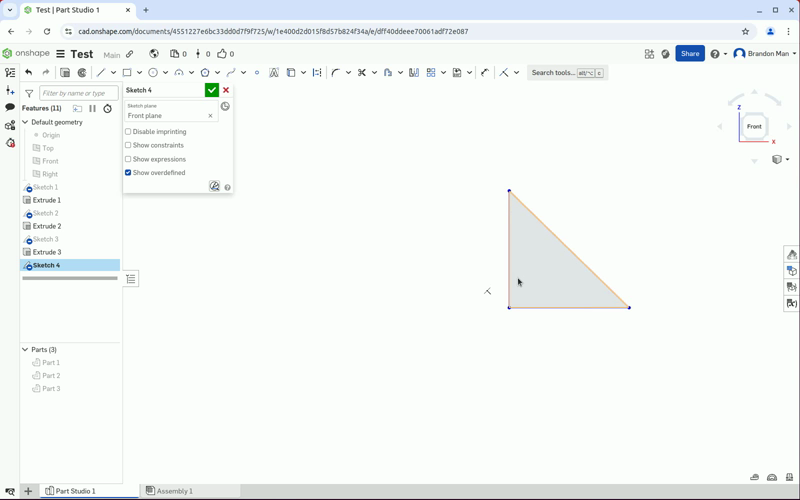
scroll(6)
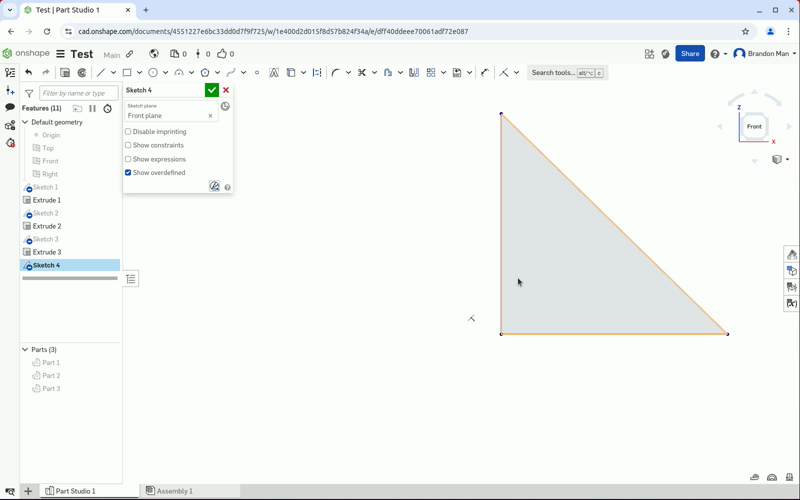
click(518, 277)
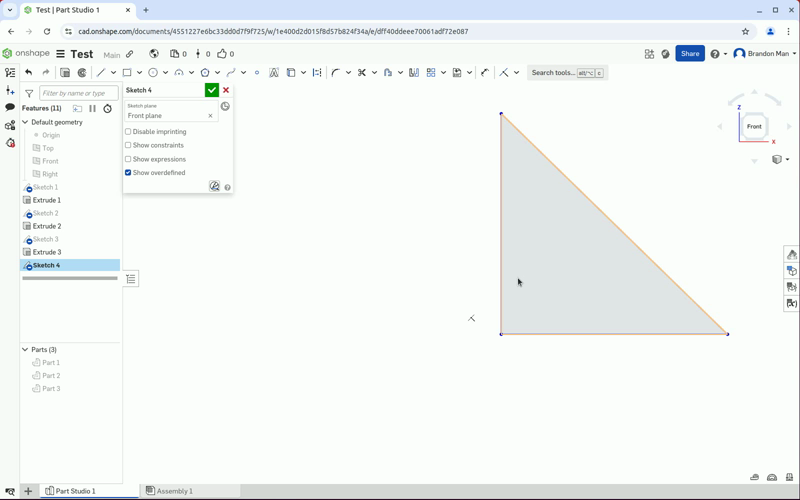
scroll(-6)
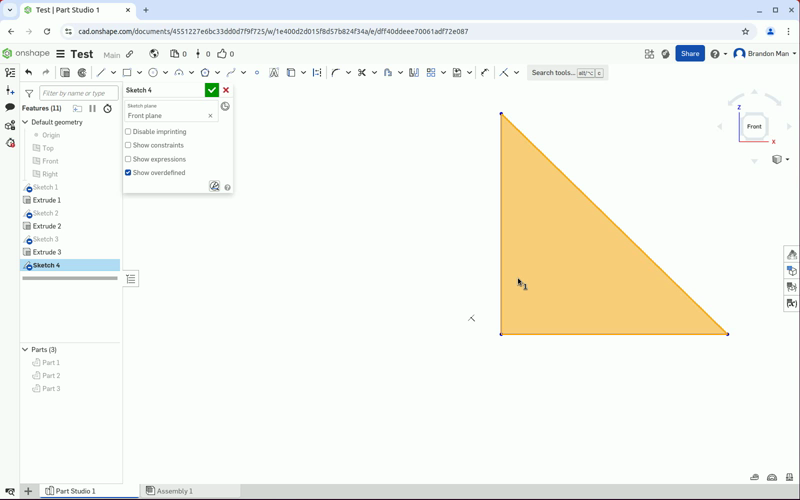
scroll(-6)
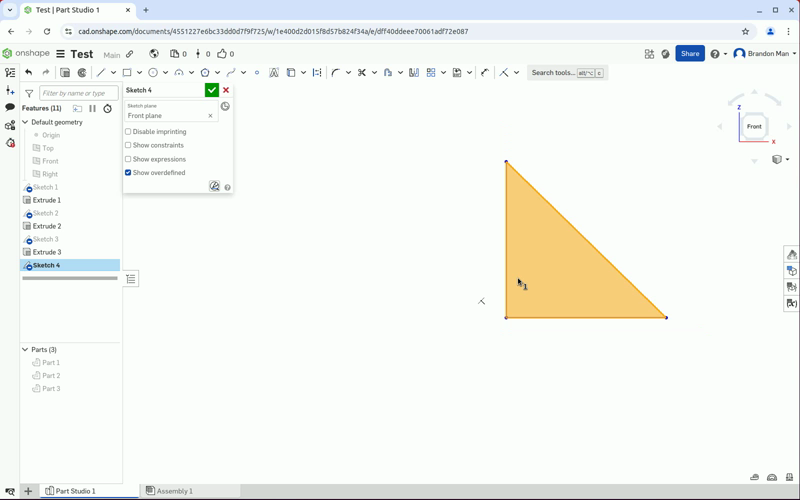
scroll(-6)
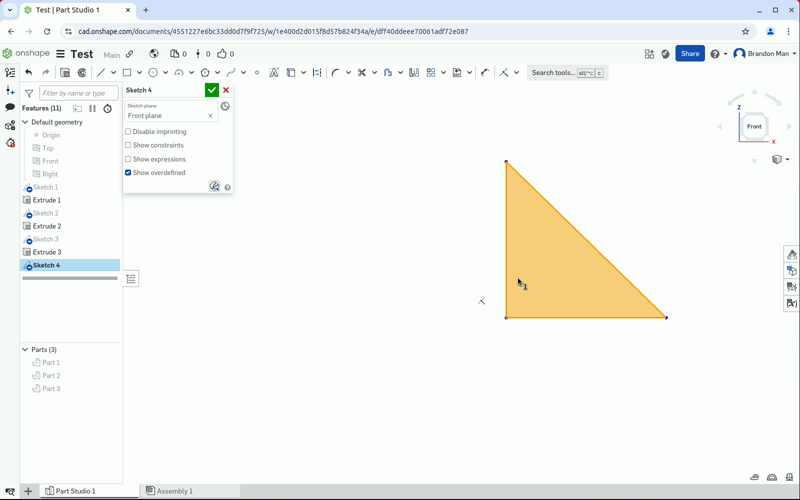
scroll(-6)
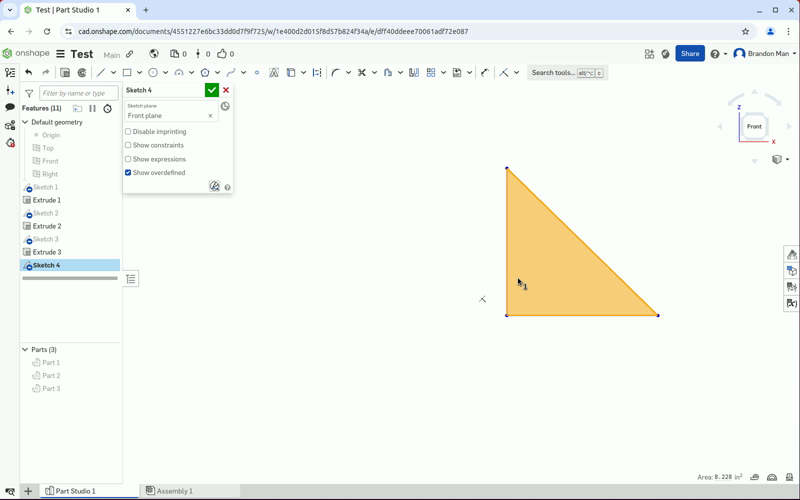
scroll(-6)
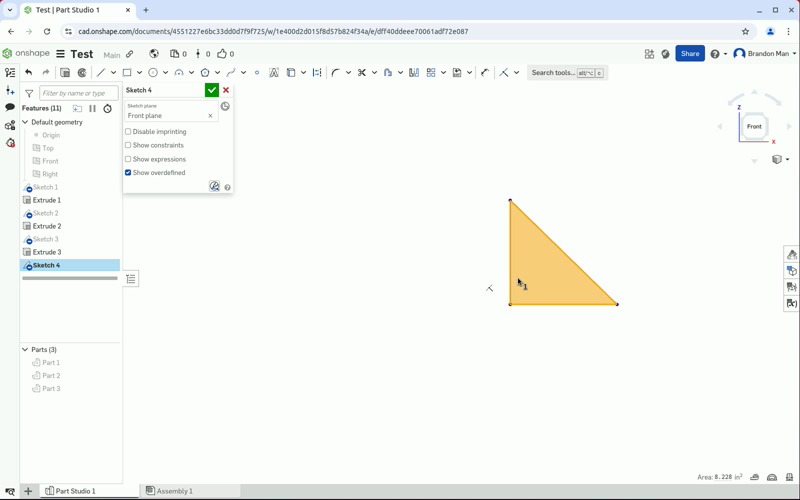
scroll(-6)
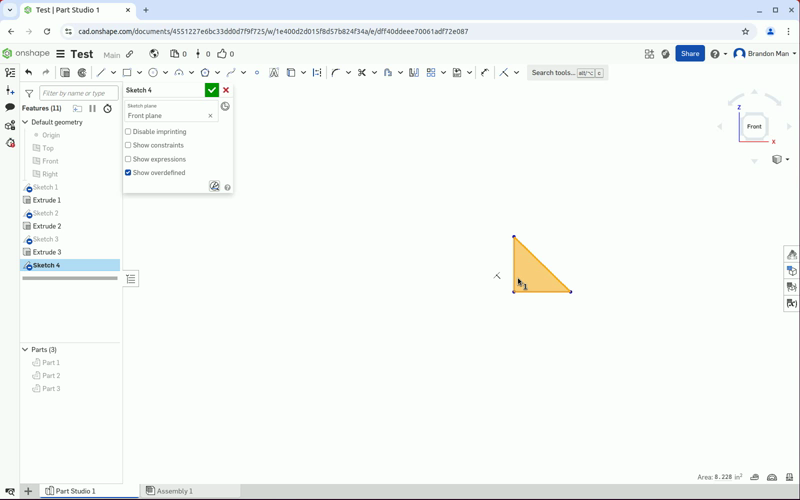
scroll(-6)
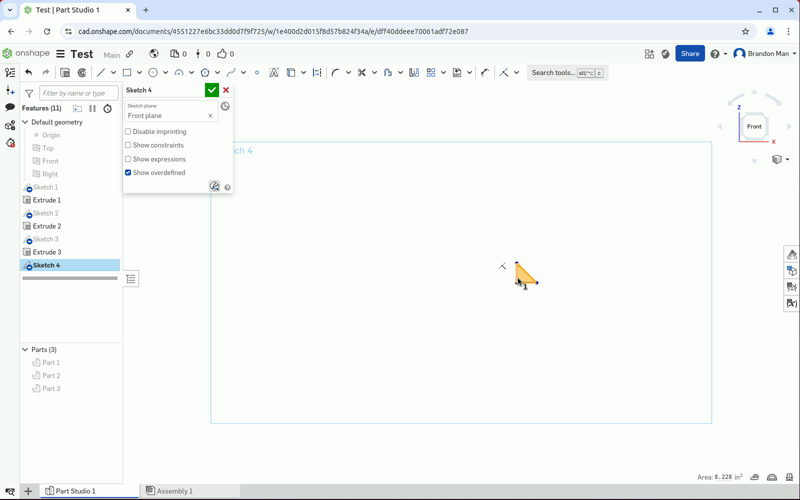
mouse_move(73, 352)
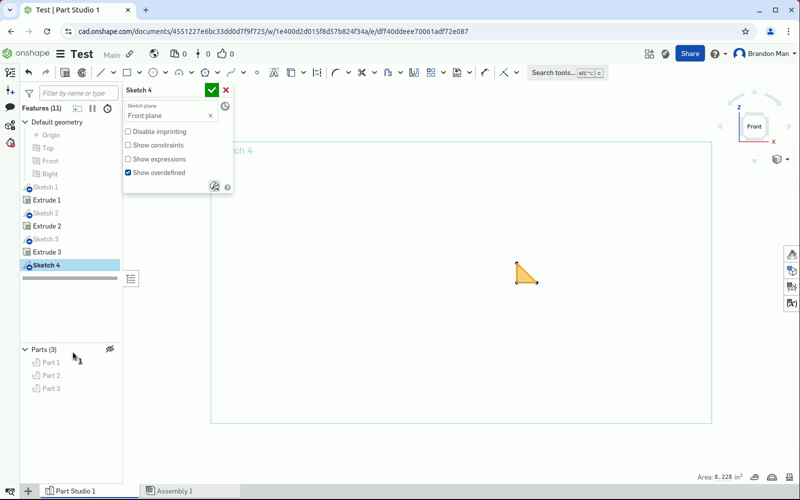
key(shift+y)
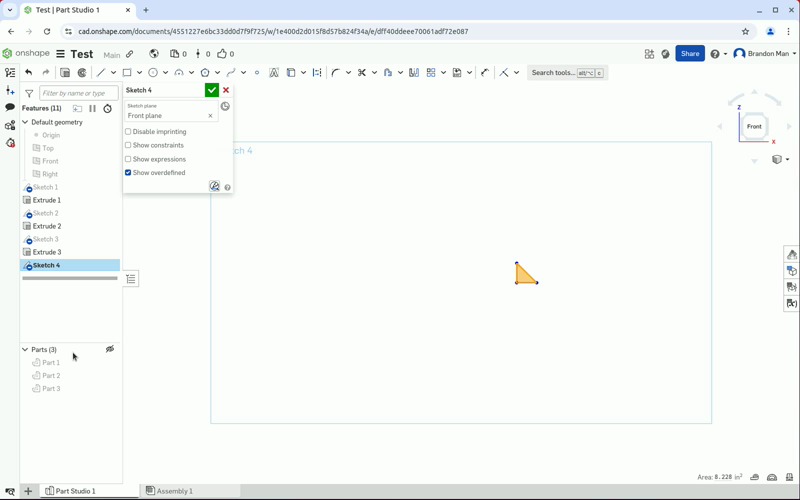
key(shift+e)
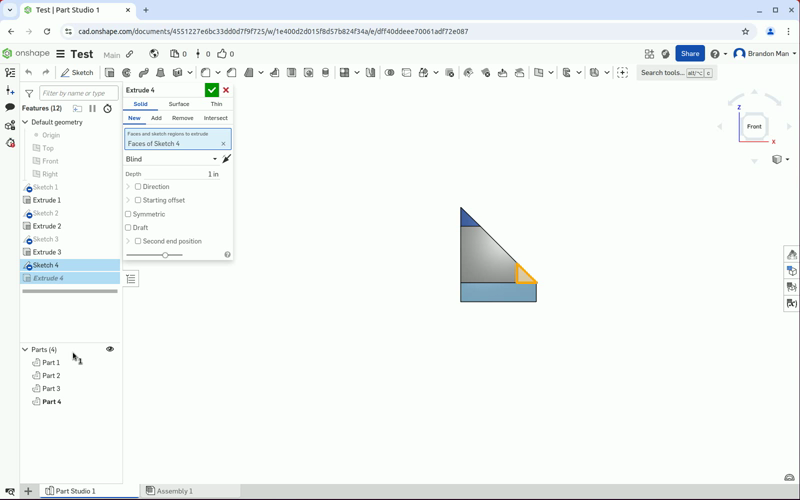
mouse_move(143, 106)
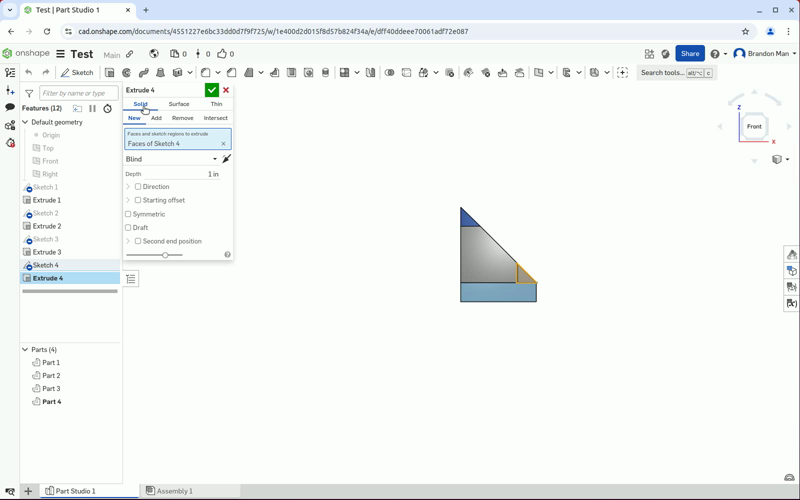
click(143, 106)
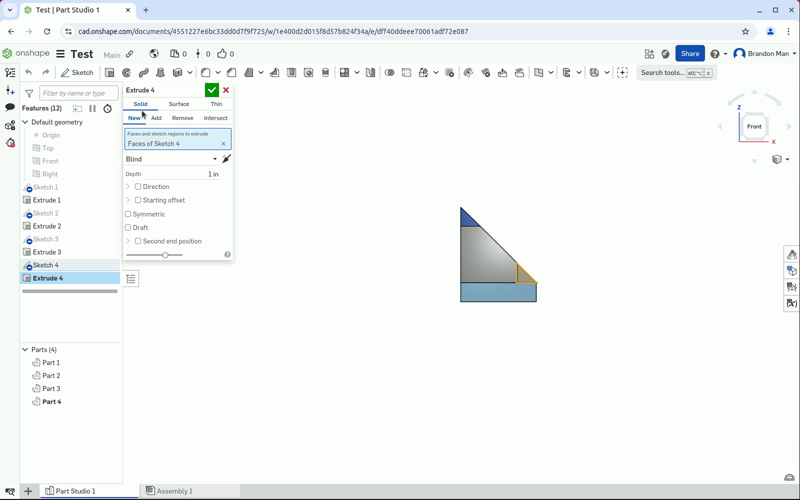
mouse_move(137, 120)
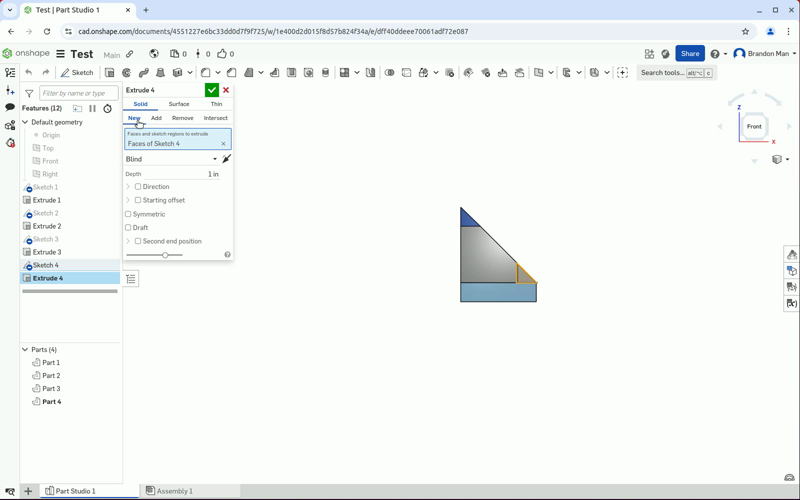
click(137, 120)
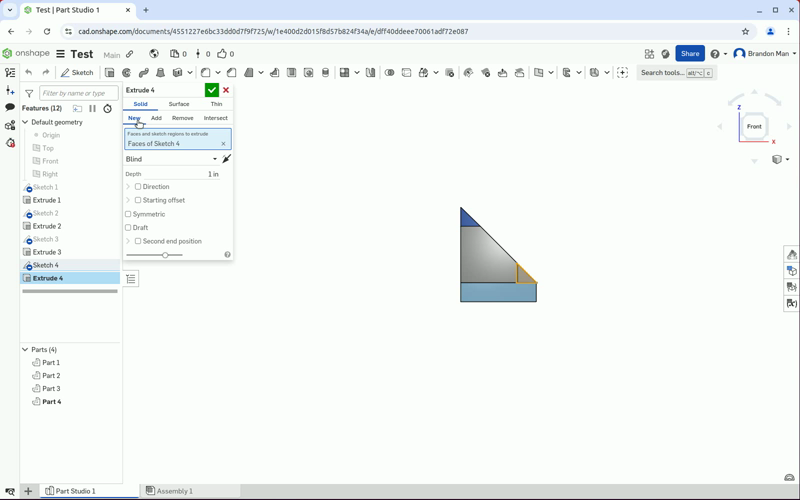
key(tab, 4)
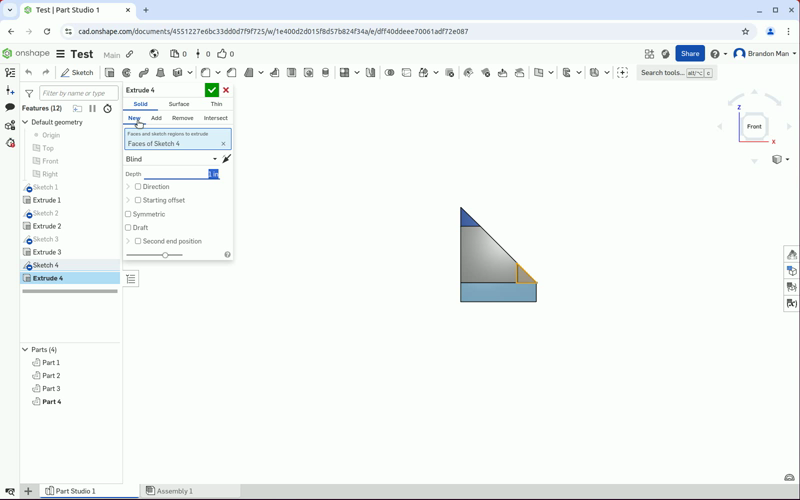
text(7.703)
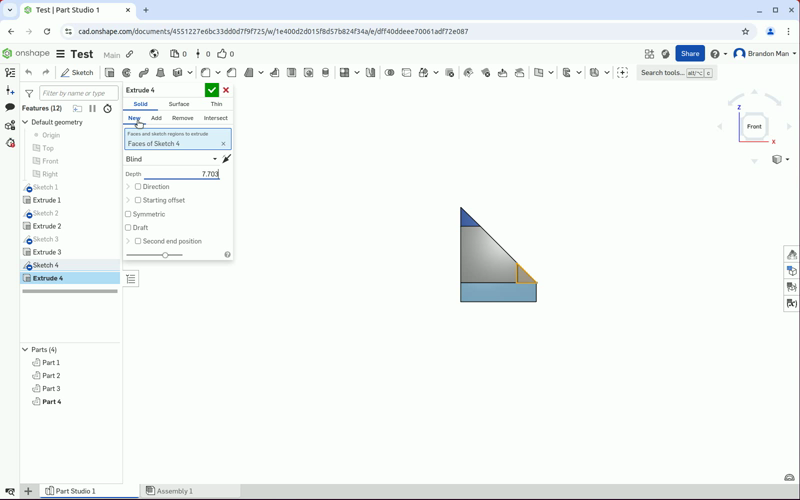
key(enter)
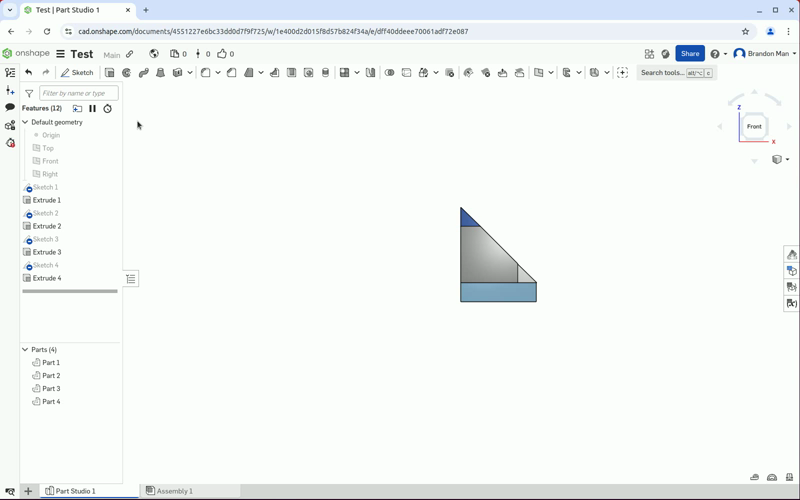
key(shift+h)
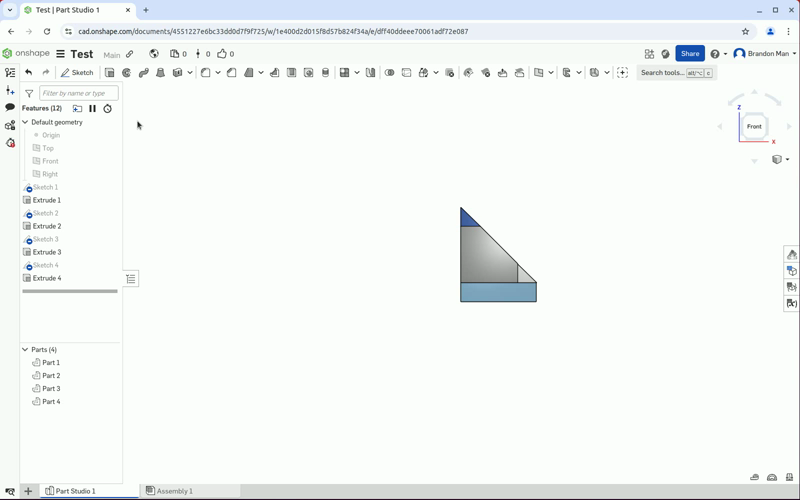
key(shift+h)
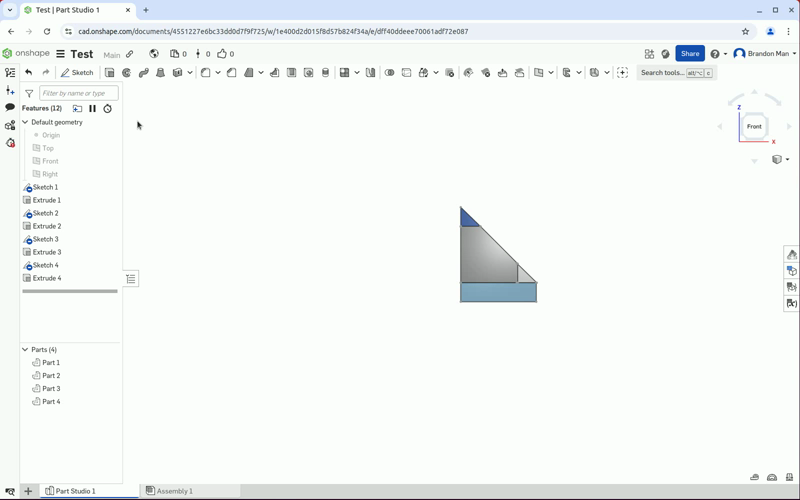
key(shift+7)
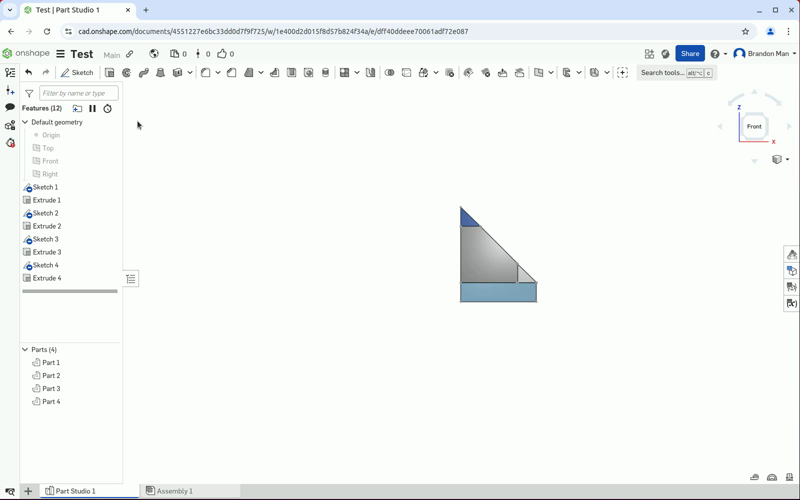
key(left, 2)
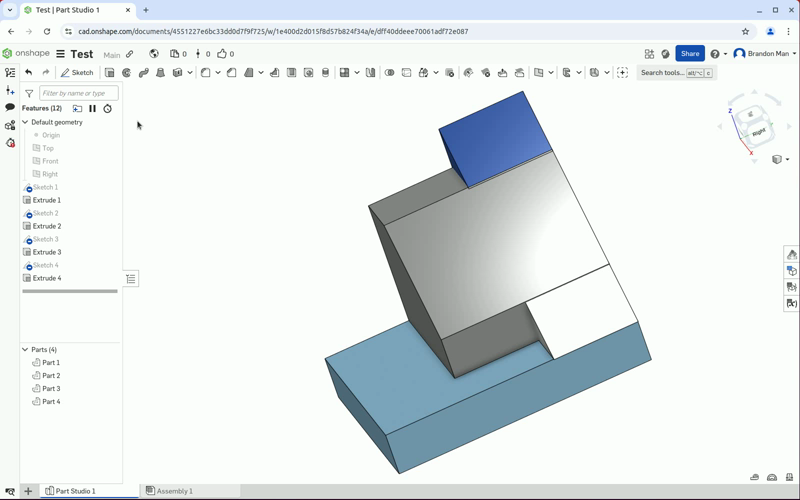
key(down, 2)
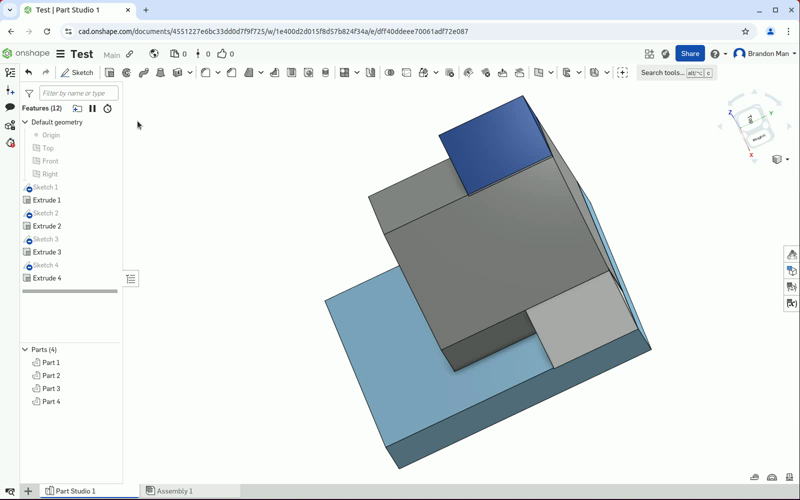
key(up, 2)
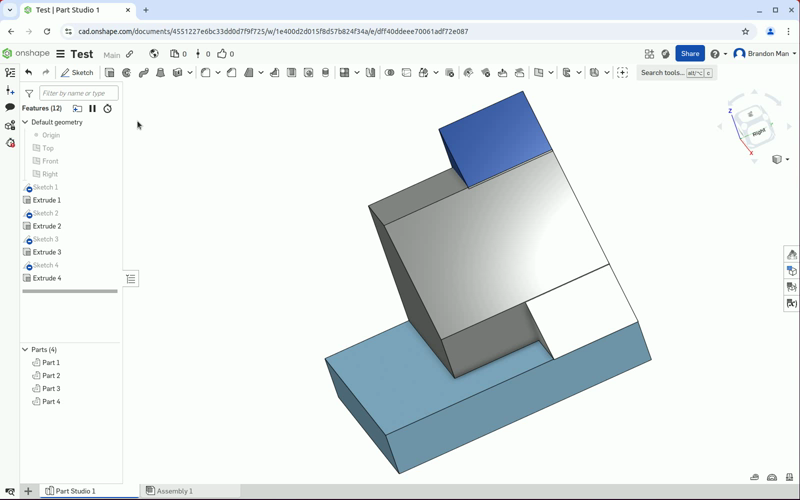
key(right, 2)
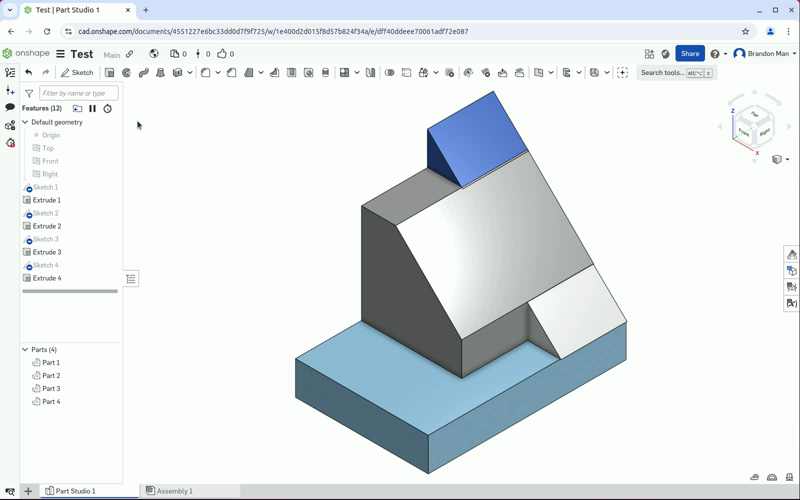
mouse_move(73, 189)
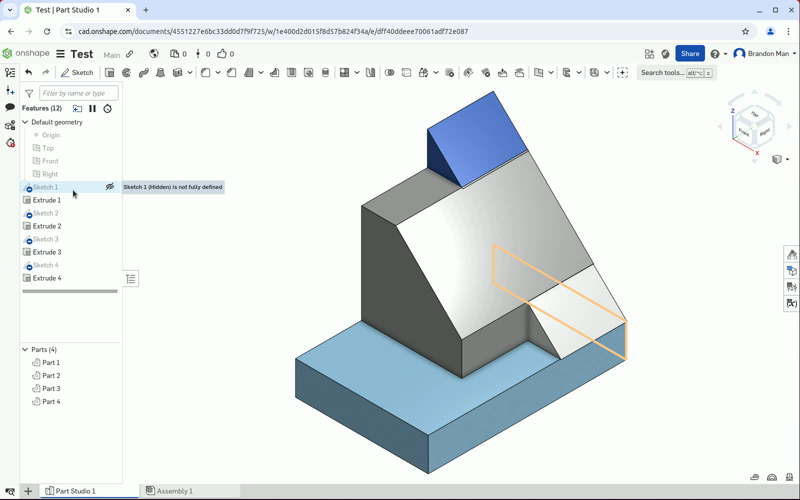
click(73, 189)